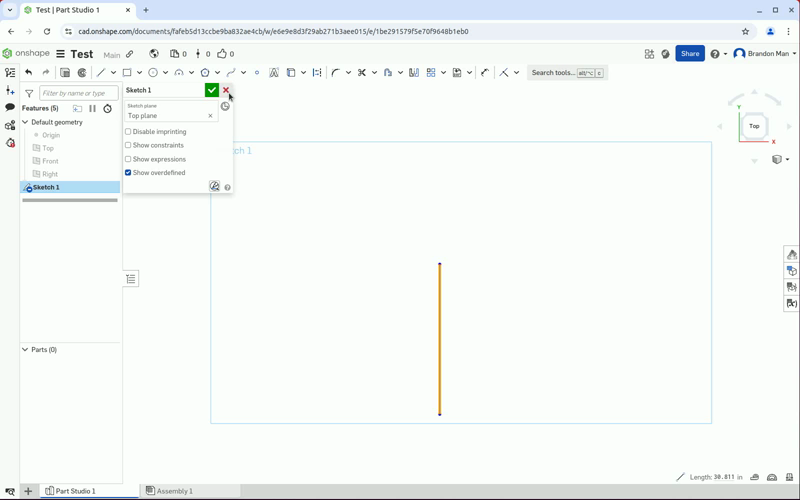
key(shift+h)
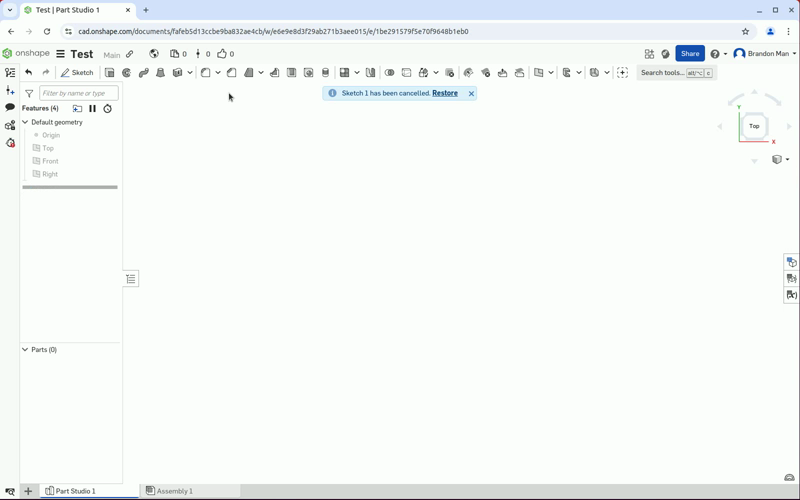
mouse_move(73, 352)
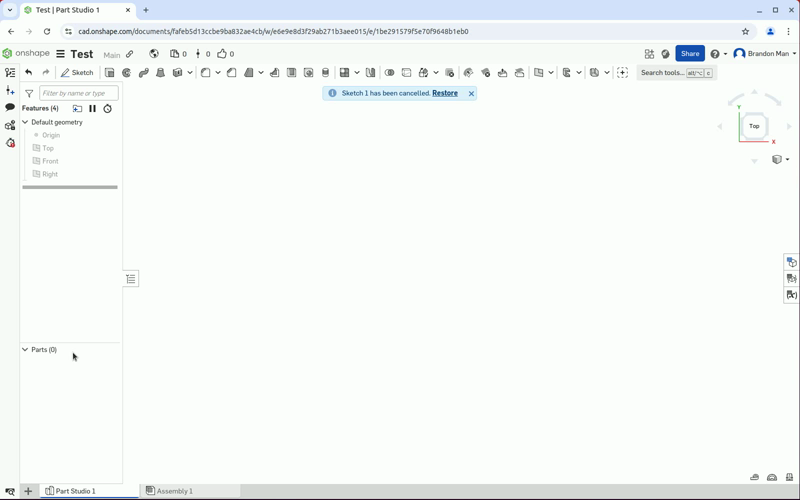
key(y)
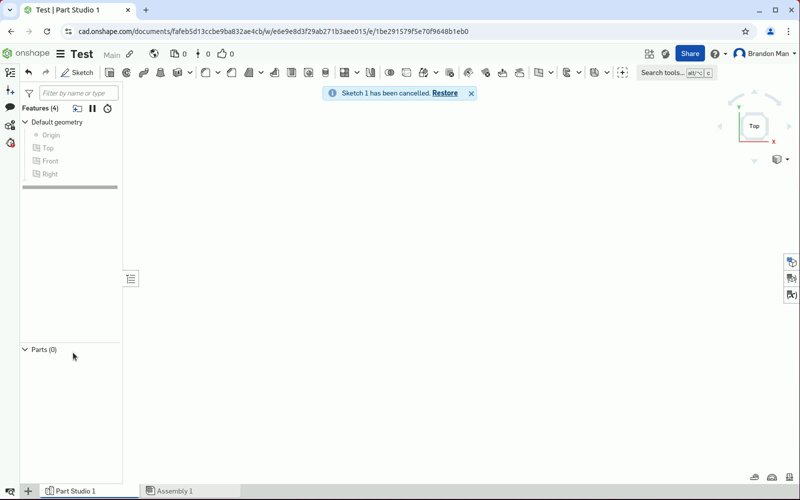
key(shift+p)
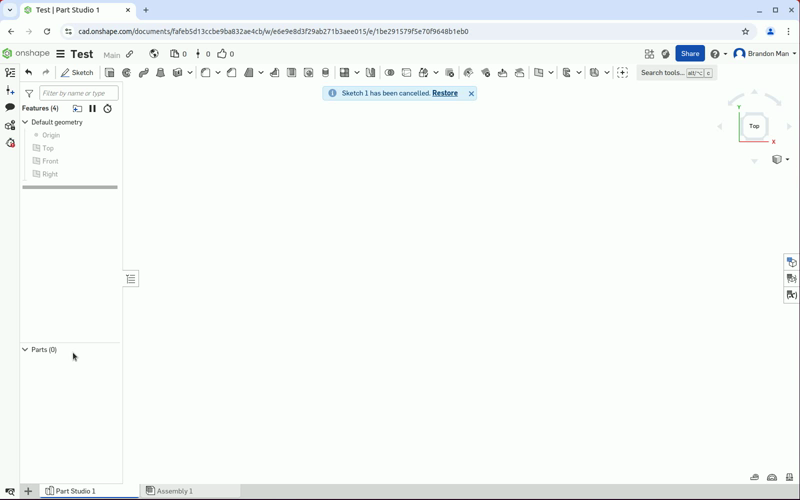
key(space)
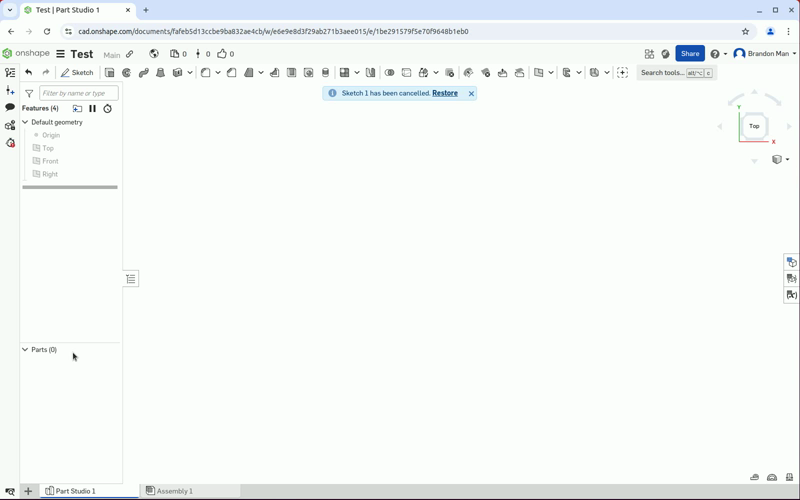
key_down(shift)
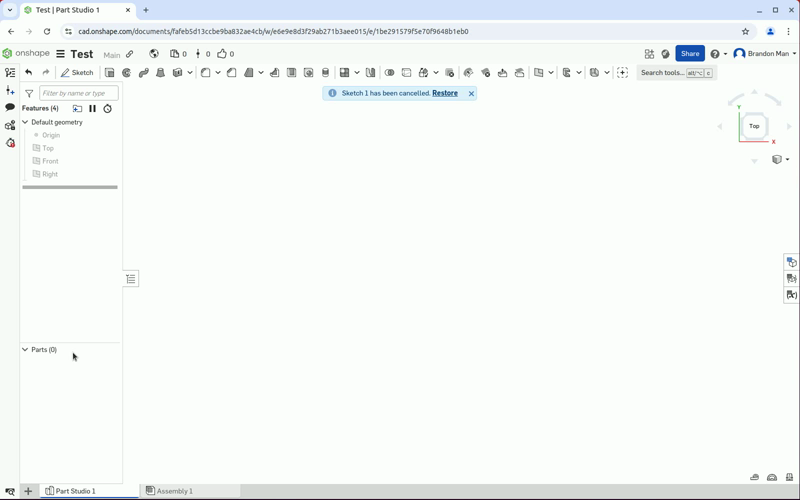
key(up)
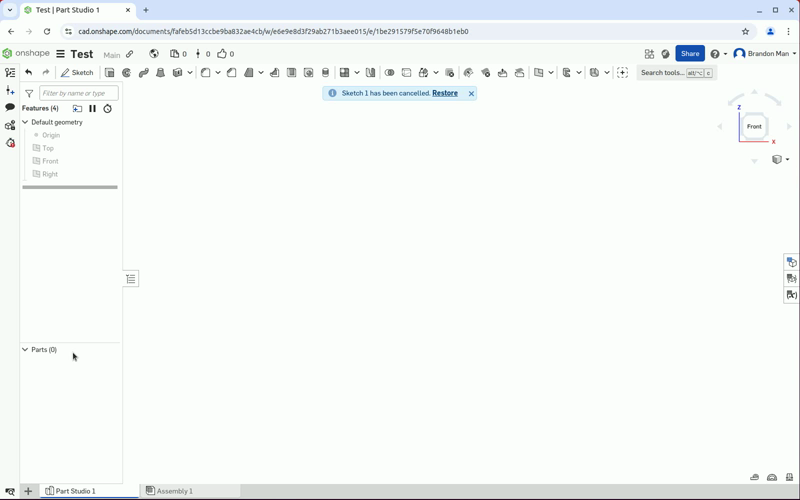
key_up(shift)
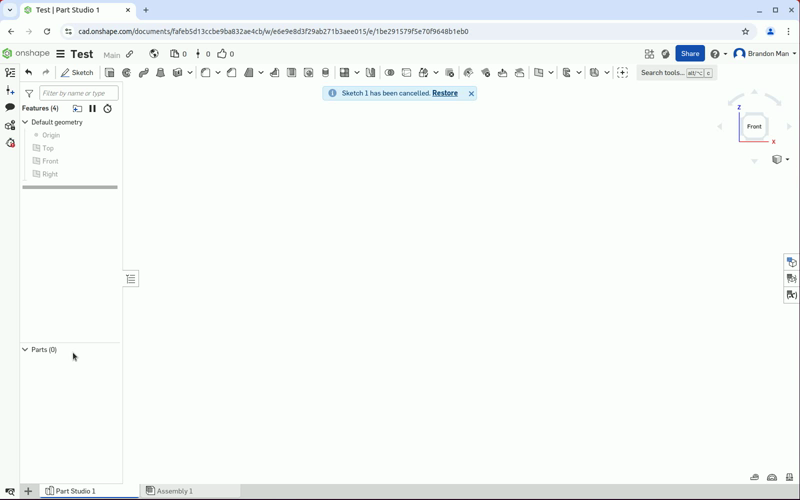
mouse_move(73, 352)
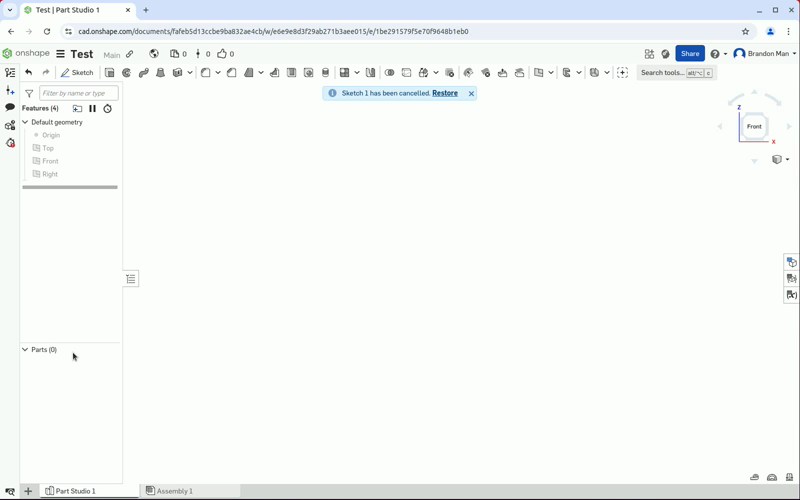
key(shift+y)
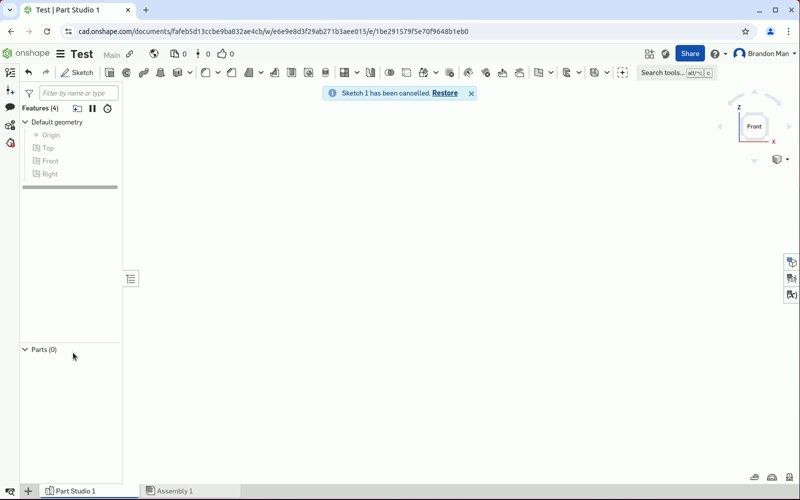
key(shift+s)
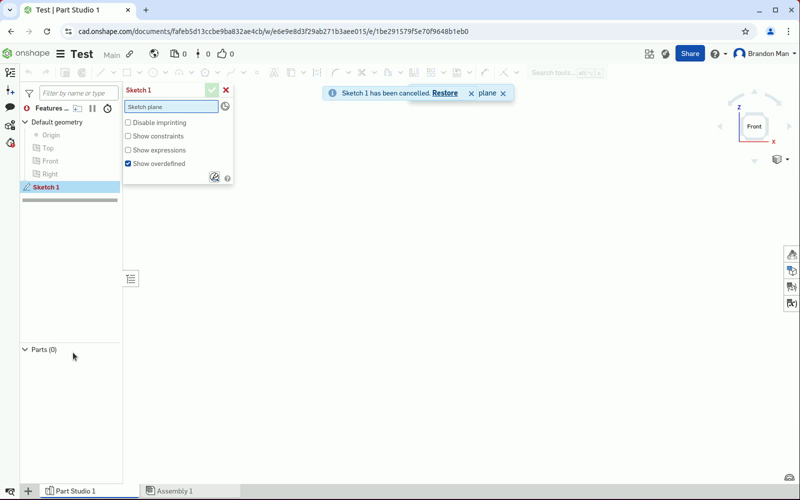
mouse_move(73, 163)
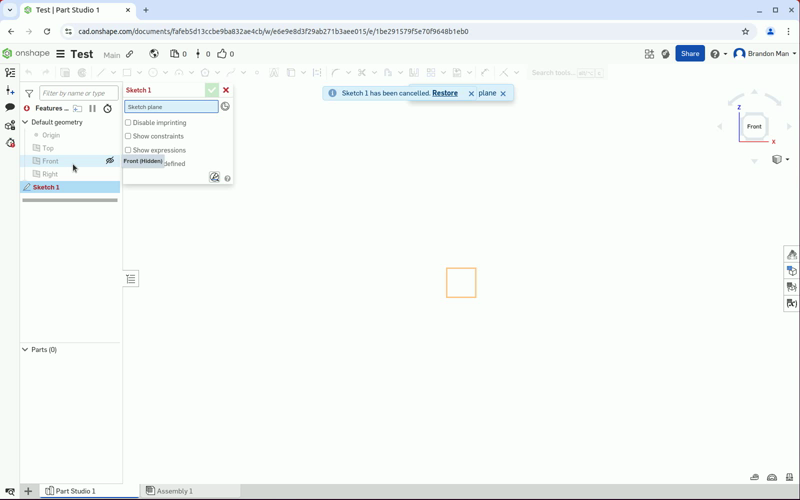
click(73, 163)
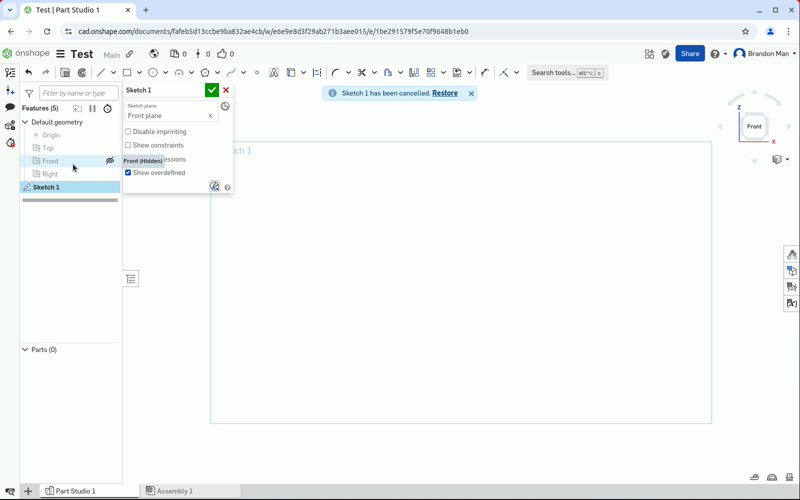
mouse_move(73, 352)
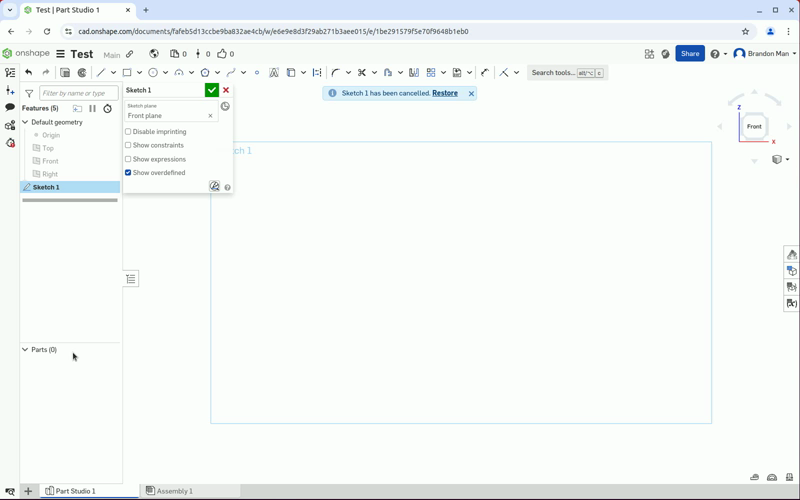
key(y)
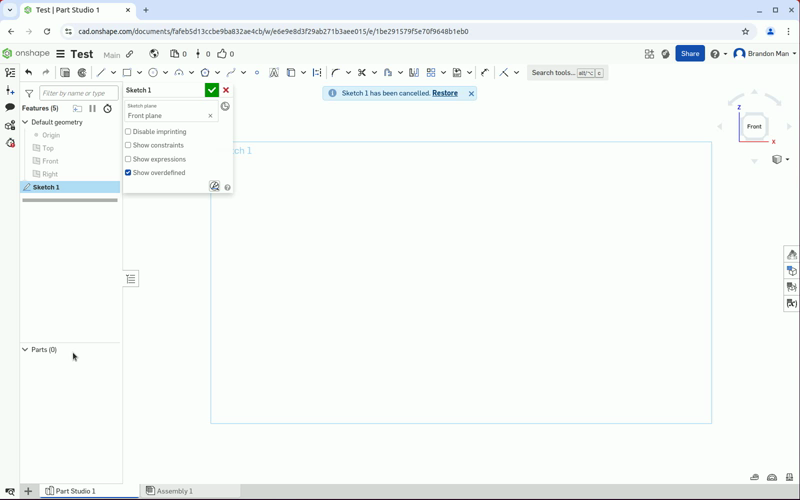
key(l)
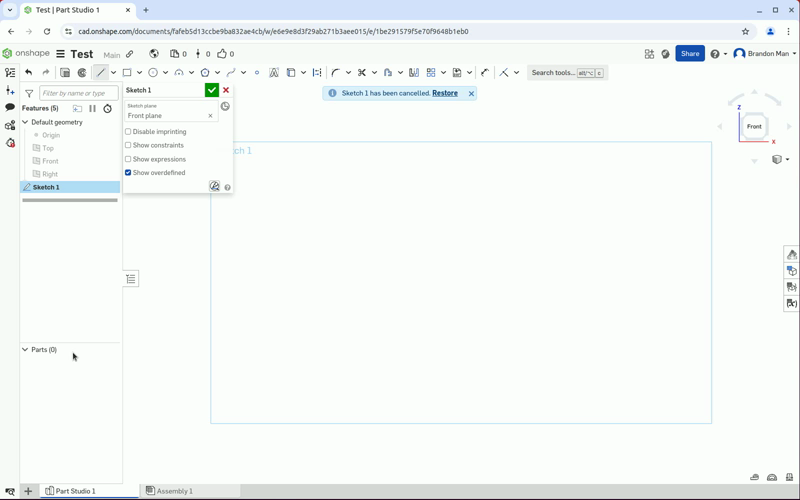
key_down(shift)
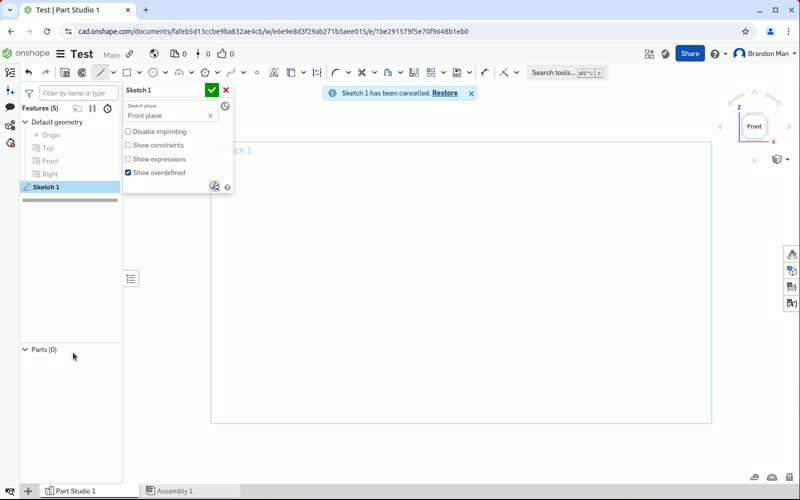
mouse_move(350, 379)
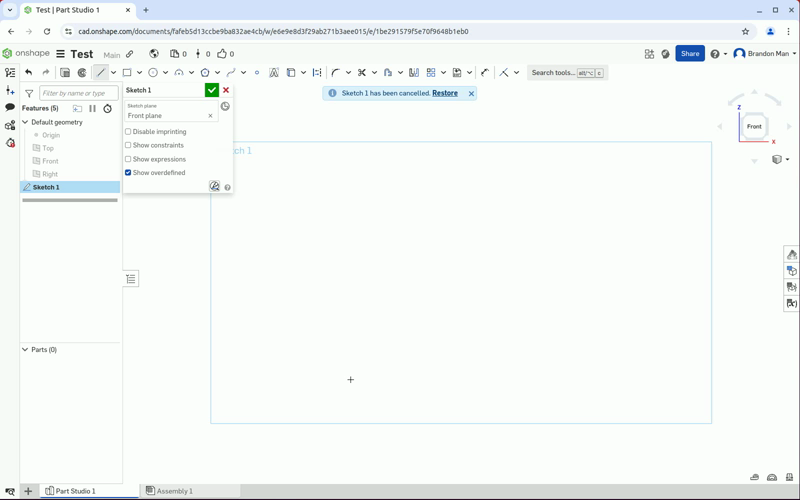
click(350, 379)
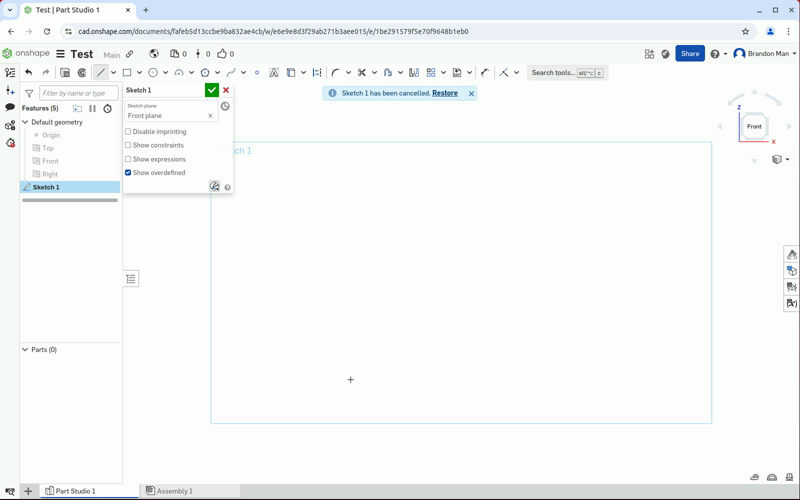
key_up(shift)
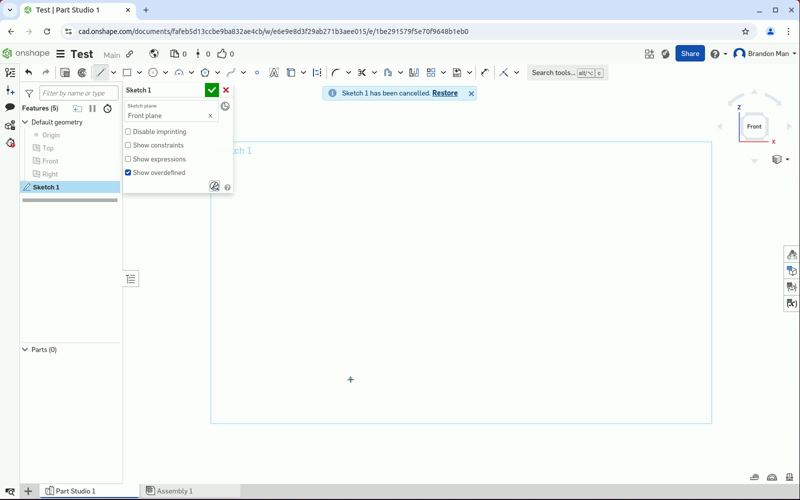
key_down(shift)
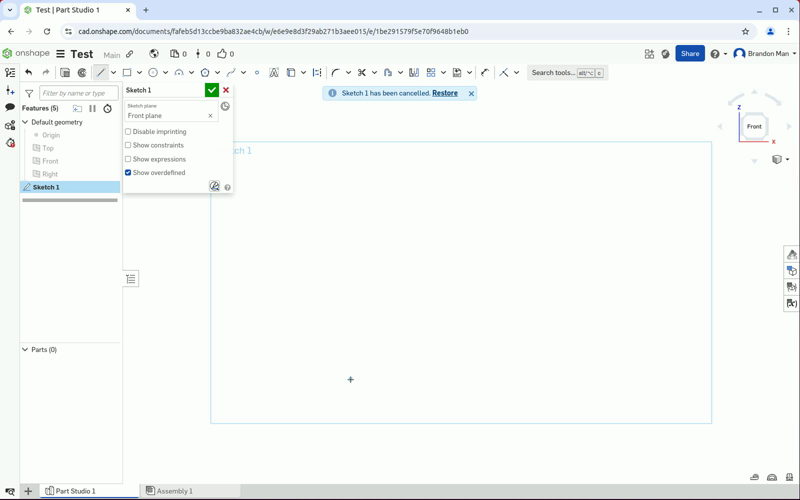
mouse_move(568, 379)
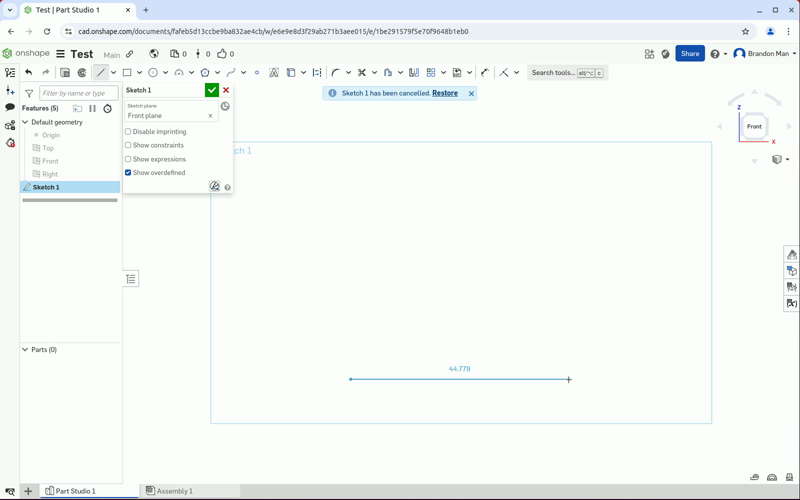
click(568, 379)
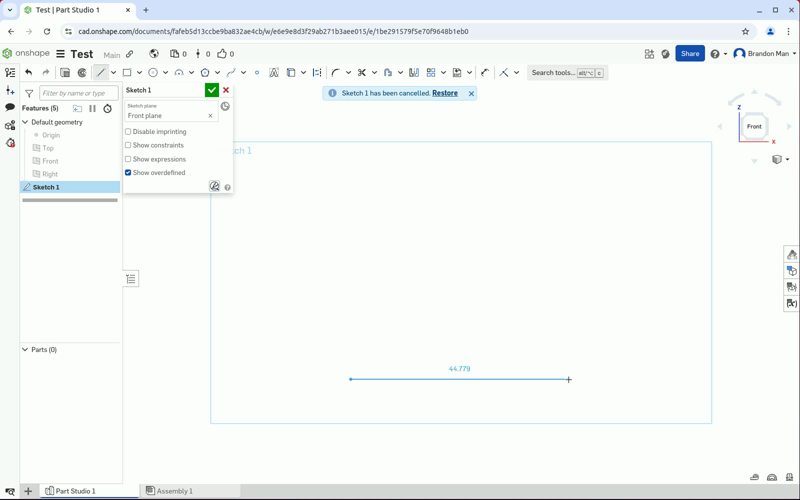
key_up(shift)
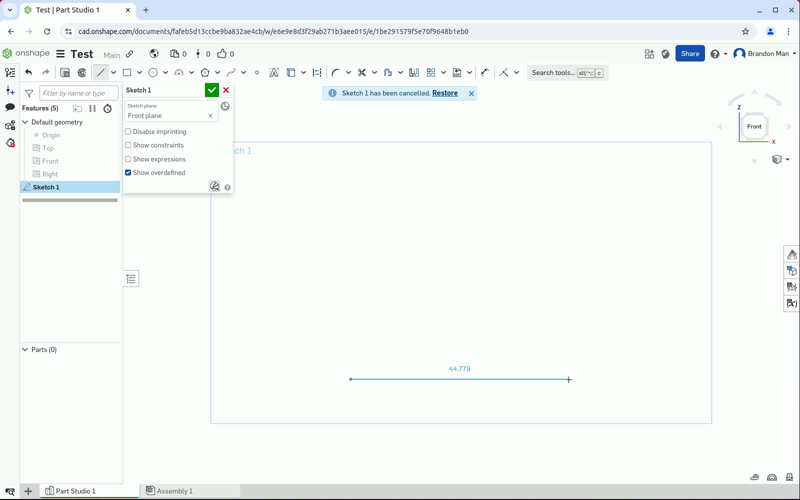
key_down(shift)
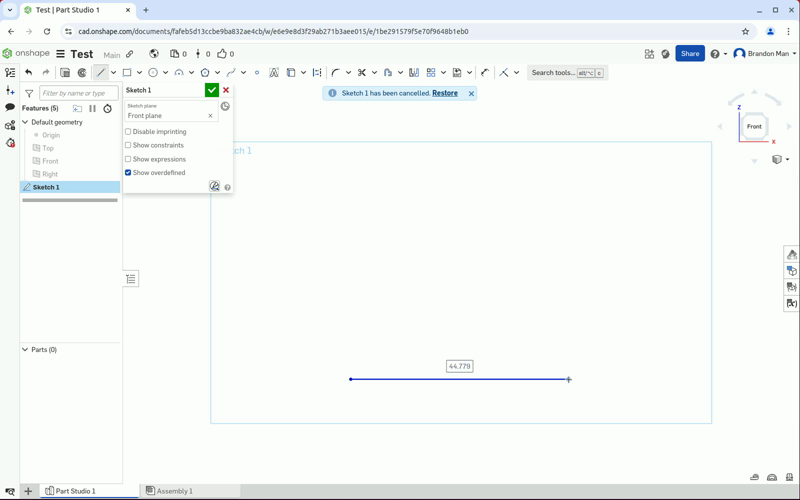
mouse_move(568, 188)
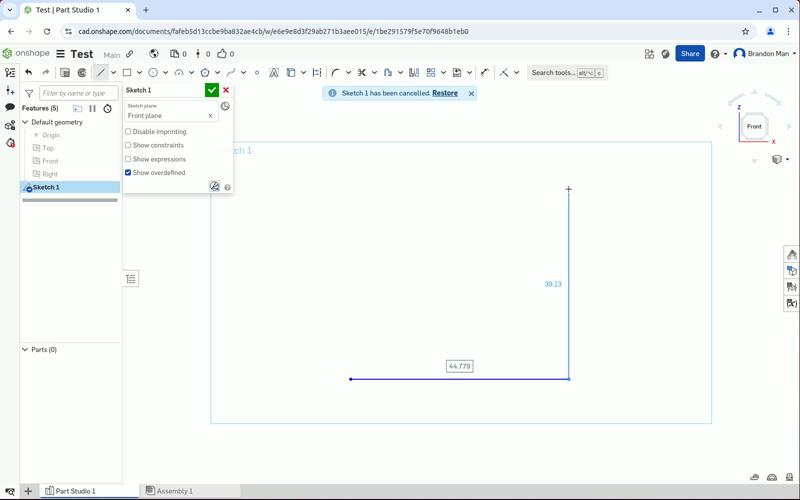
click(568, 188)
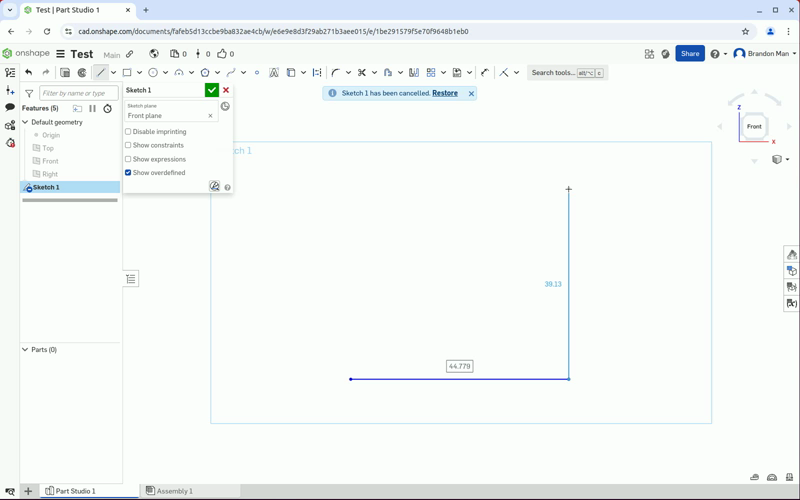
key_up(shift)
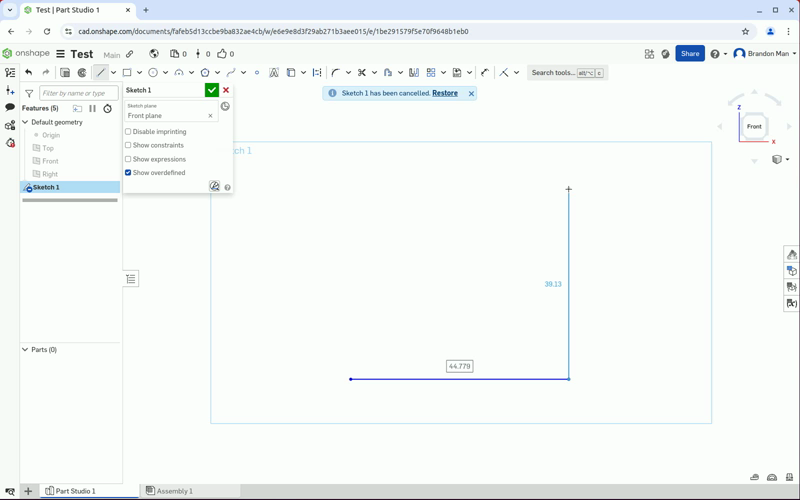
key_down(shift)
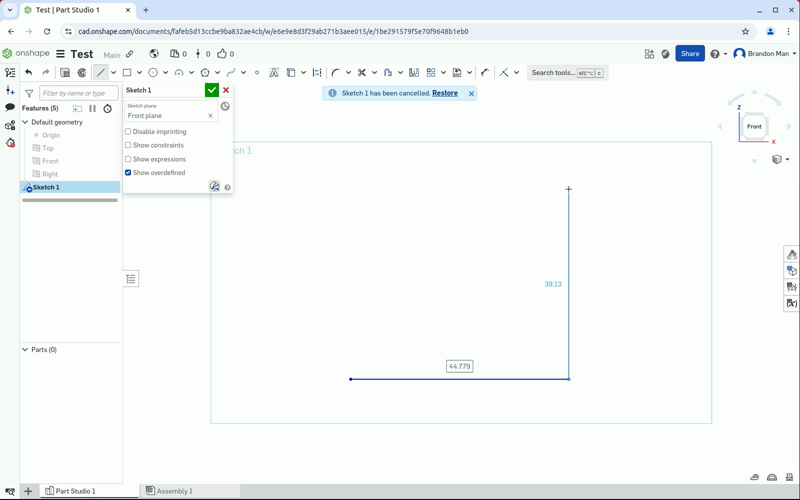
mouse_move(350, 188)
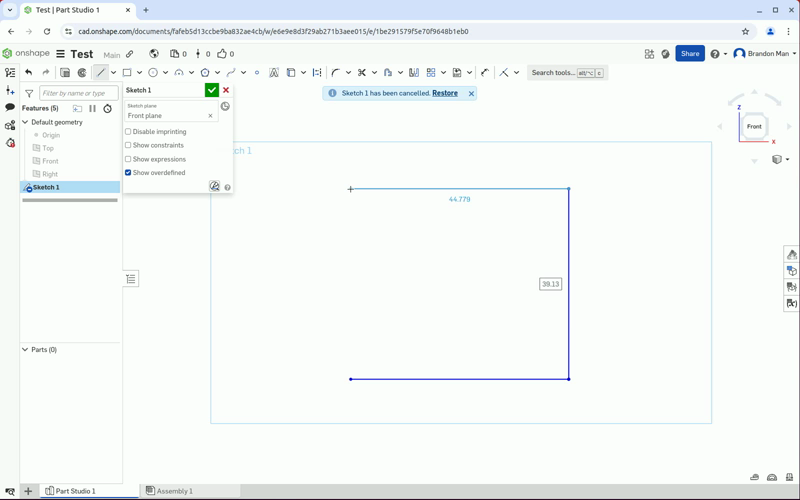
click(350, 188)
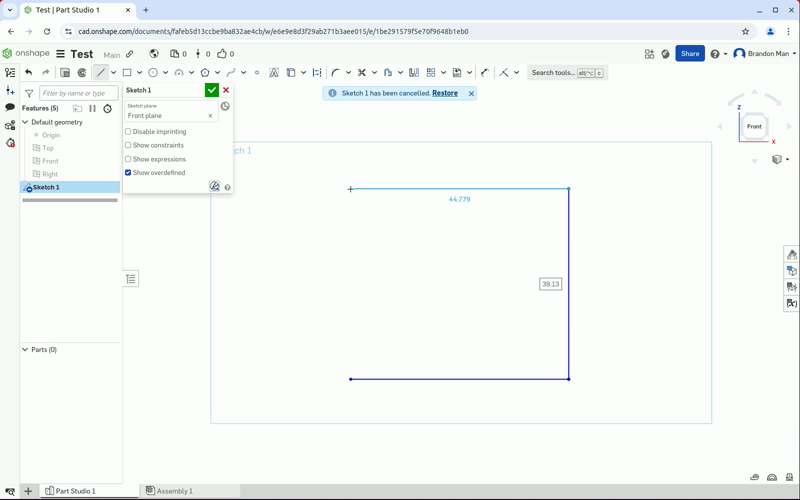
key_up(shift)
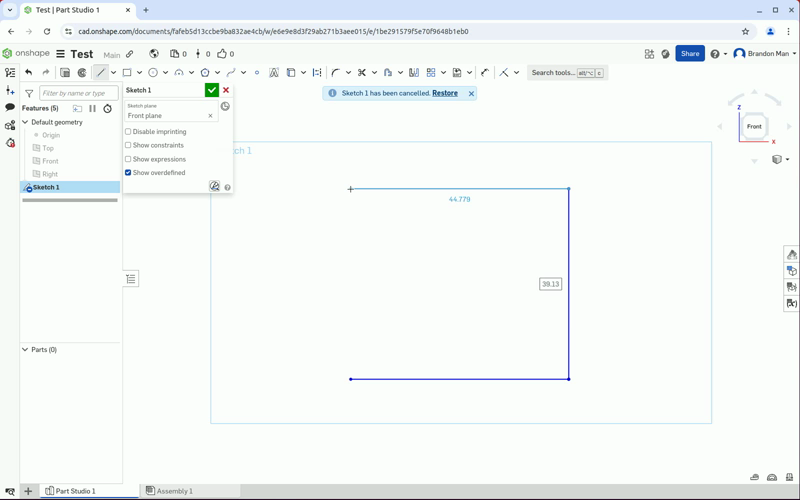
key_down(shift)
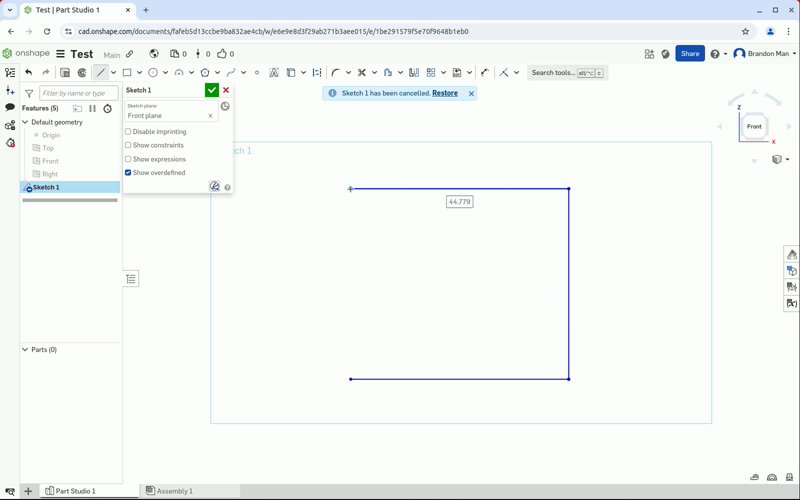
mouse_move(350, 379)
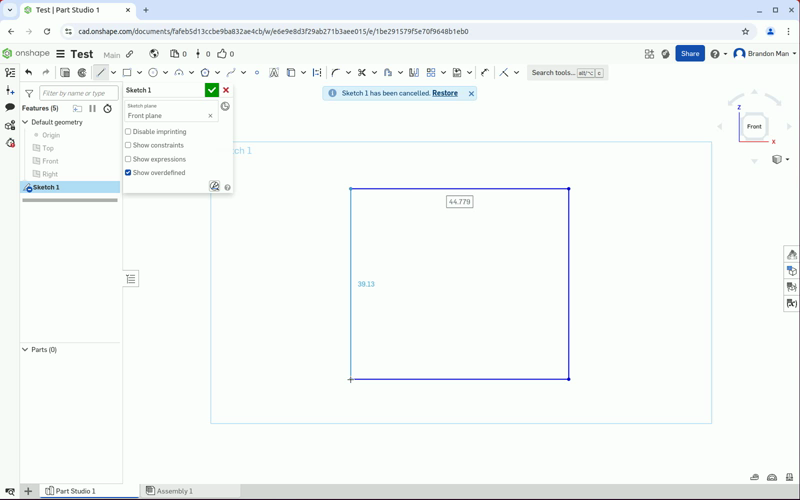
key_up(shift)
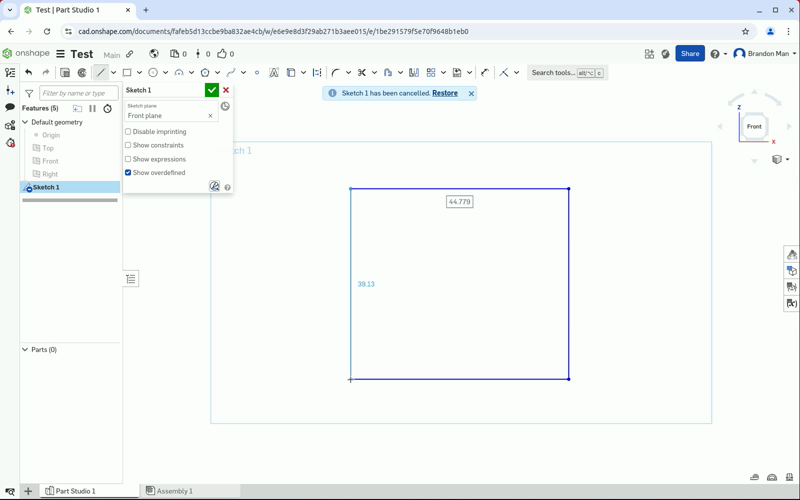
click(350, 379)
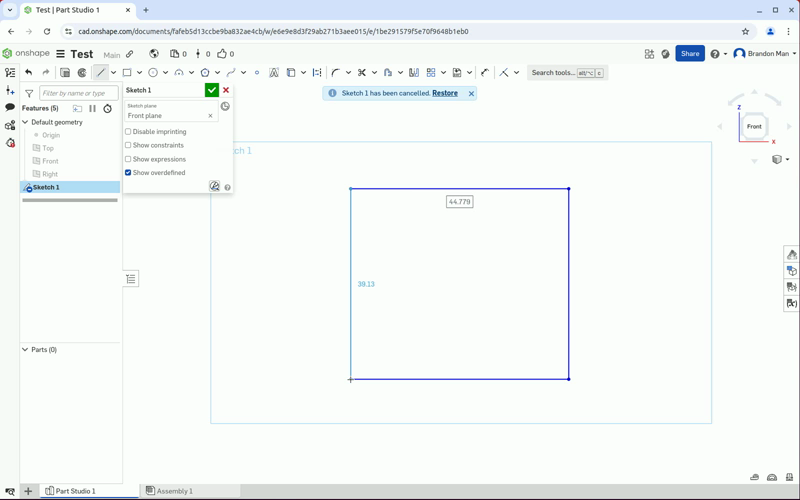
key(esc)
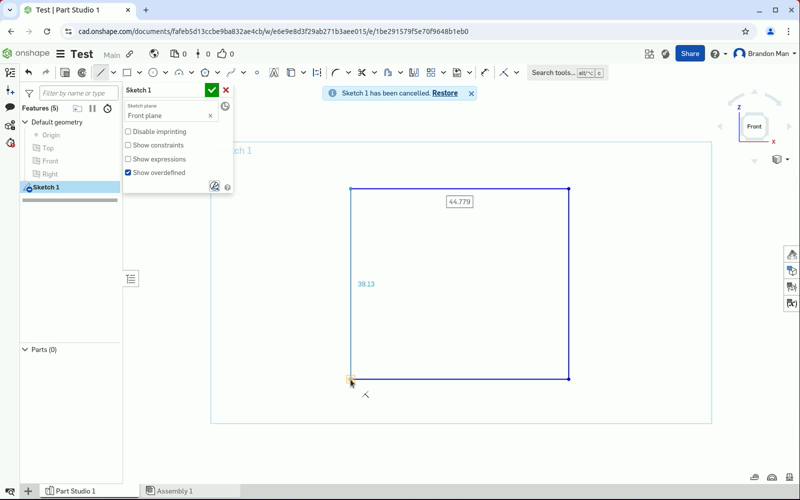
mouse_move(404, 259)
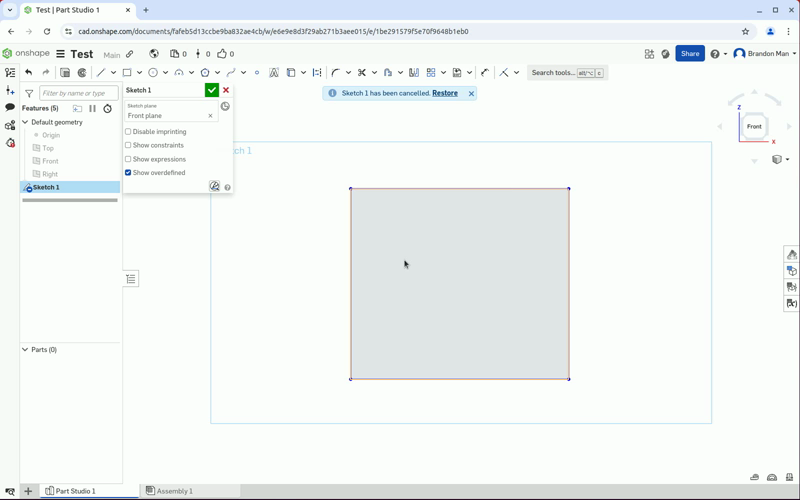
click(404, 259)
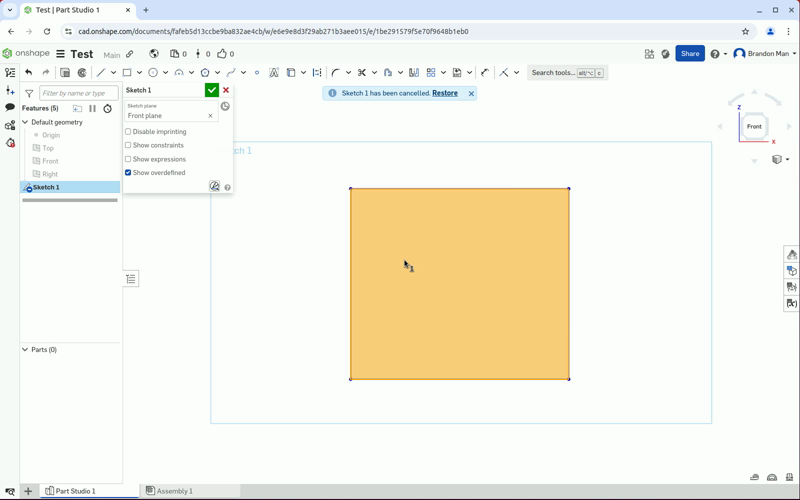
mouse_move(73, 352)
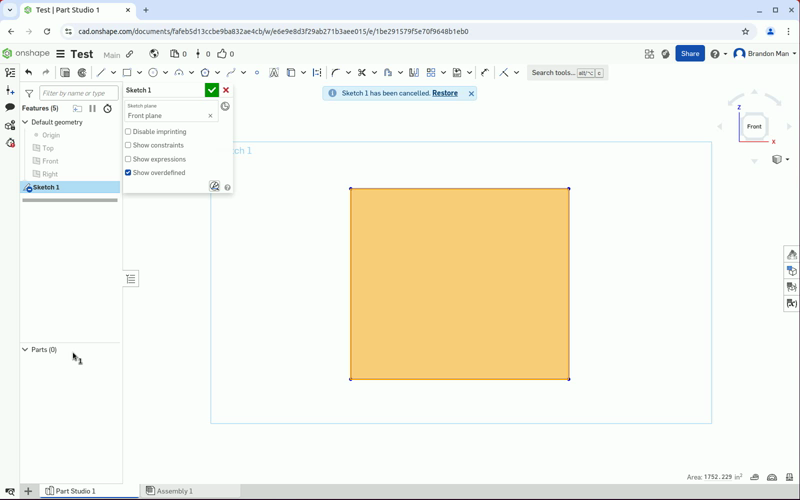
key(shift+y)
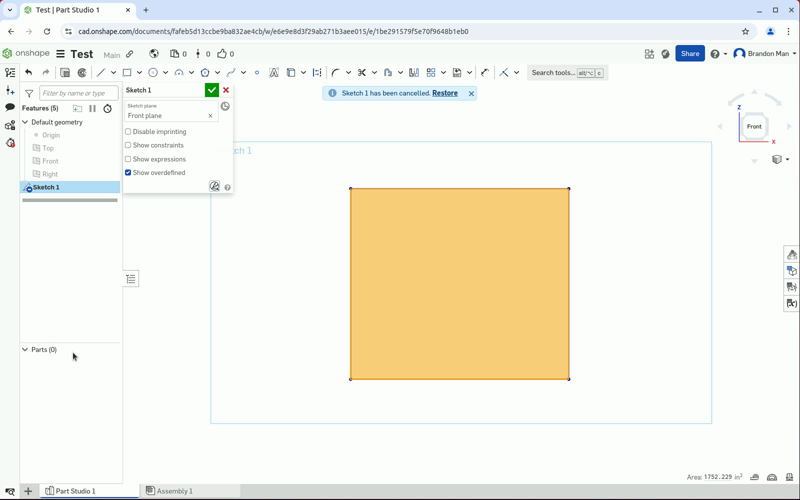
key(shift+e)
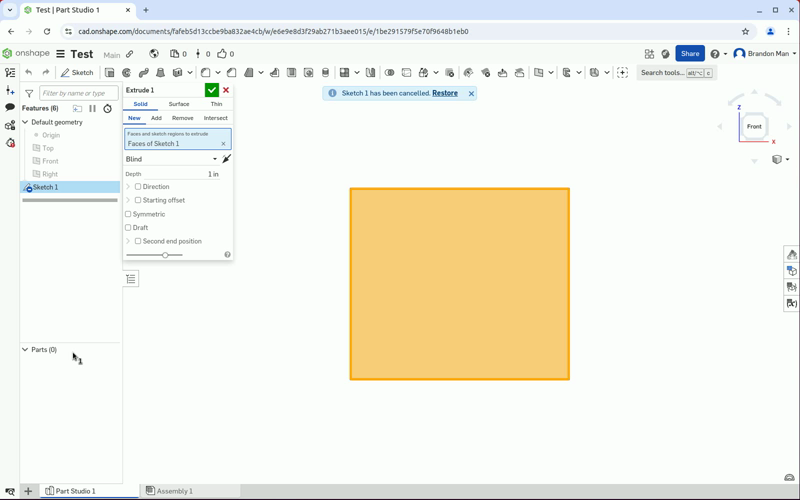
mouse_move(143, 106)
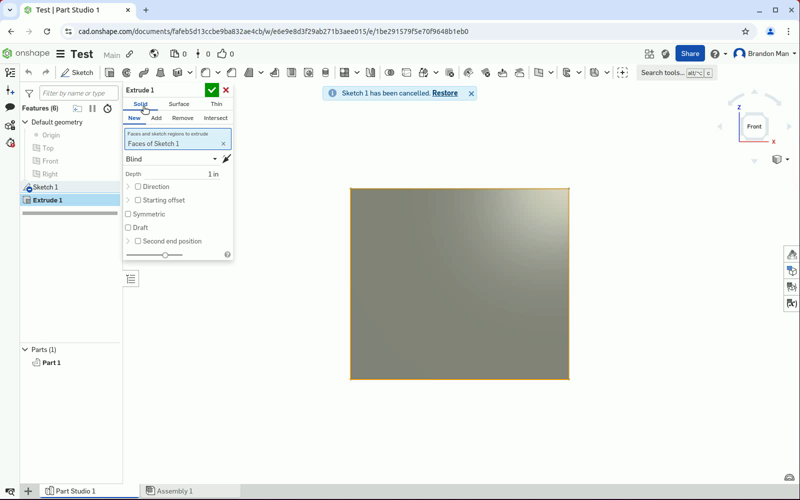
click(143, 106)
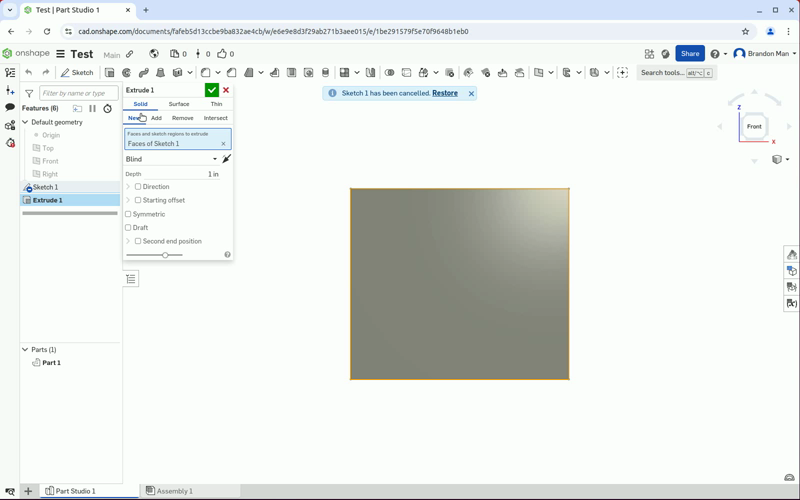
mouse_move(137, 120)
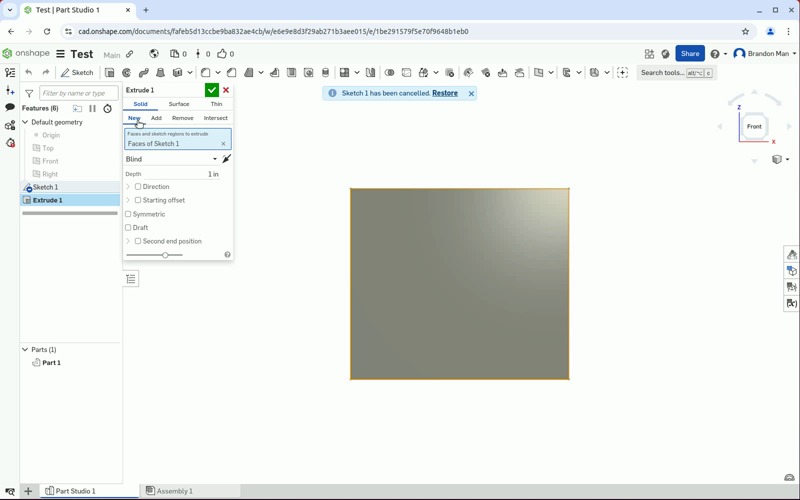
click(137, 120)
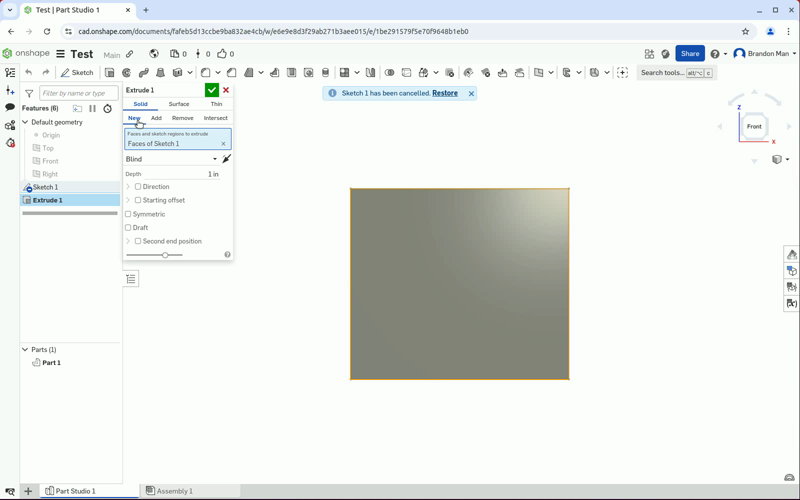
key(tab, 4)
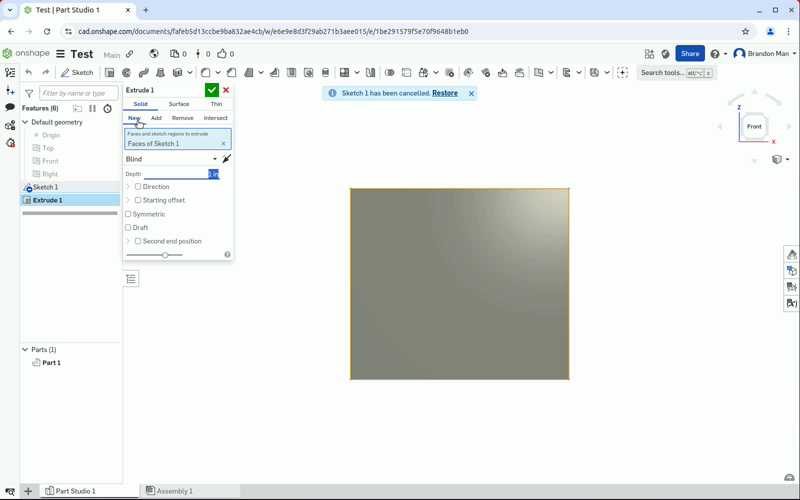
text(39.476)
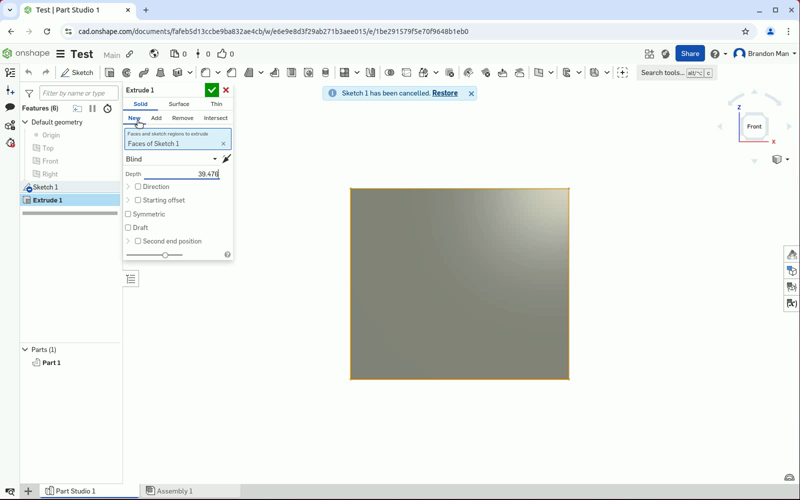
key(tab, 3)
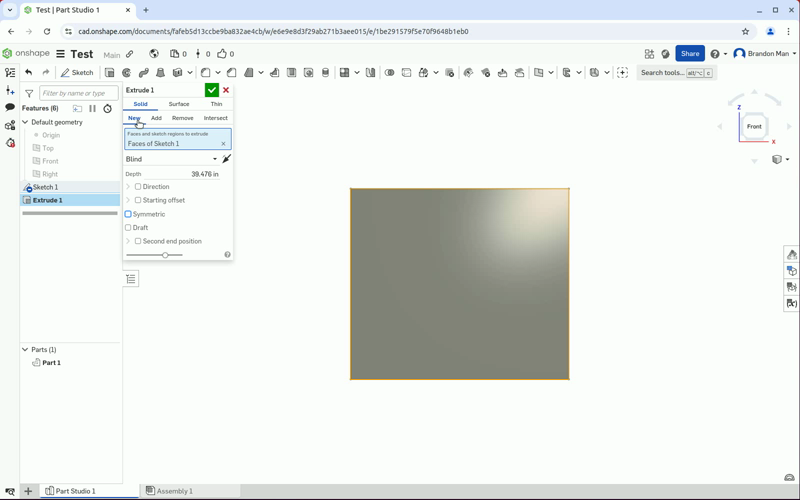
key(space)
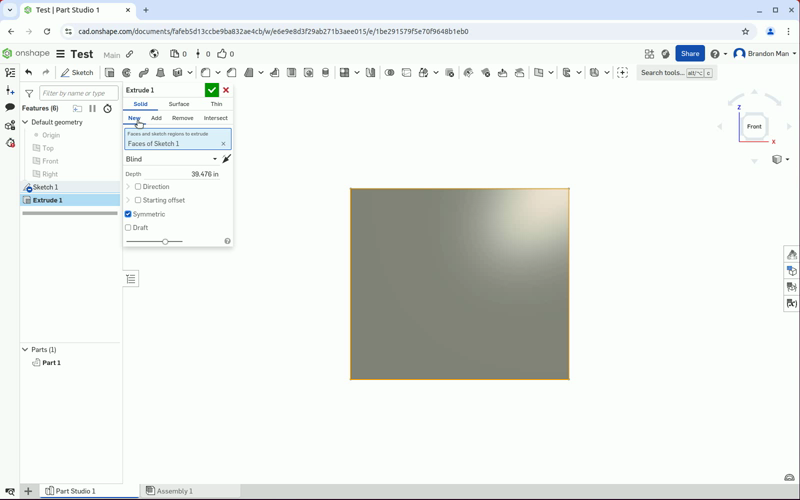
key(enter)
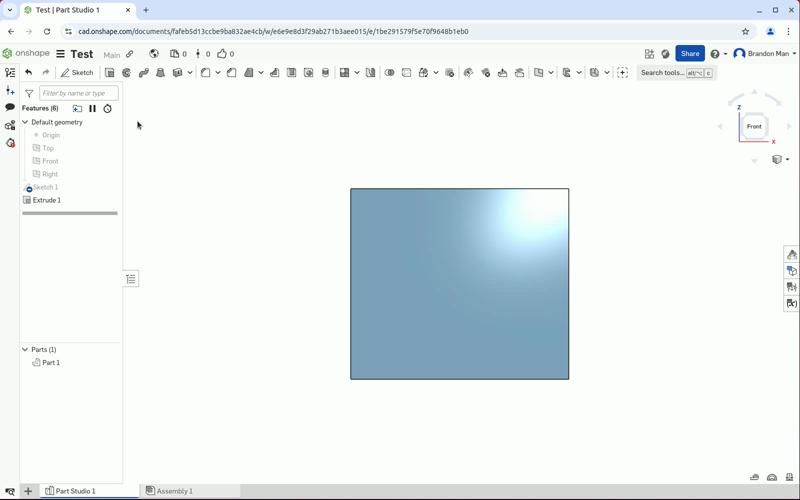
key(shift+h)
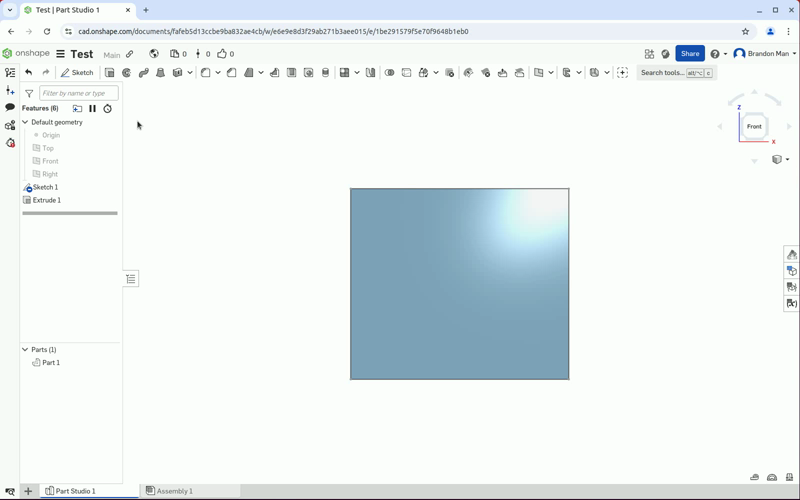
key(shift+h)
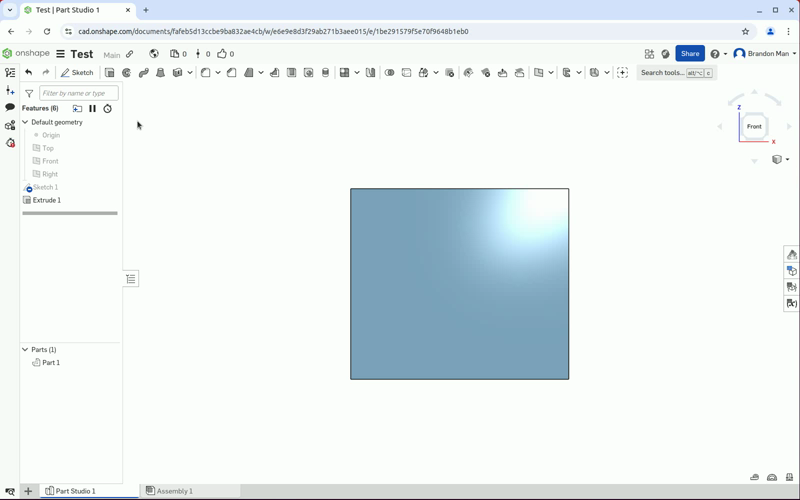
mouse_move(73, 189)
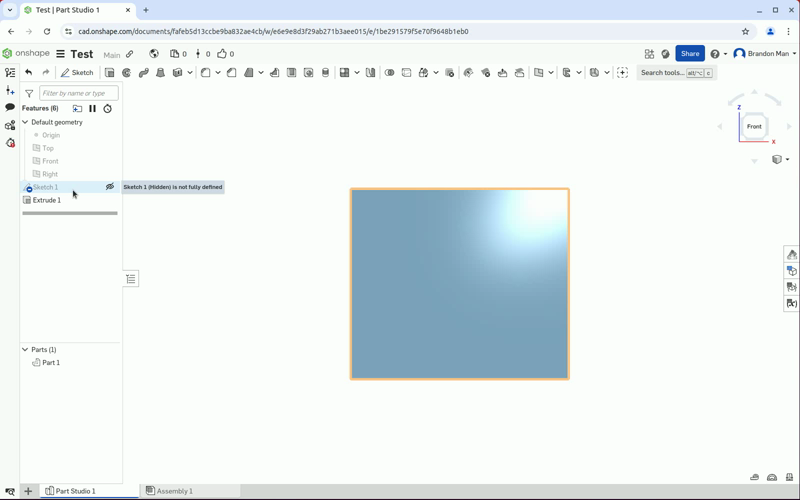
click(73, 189)
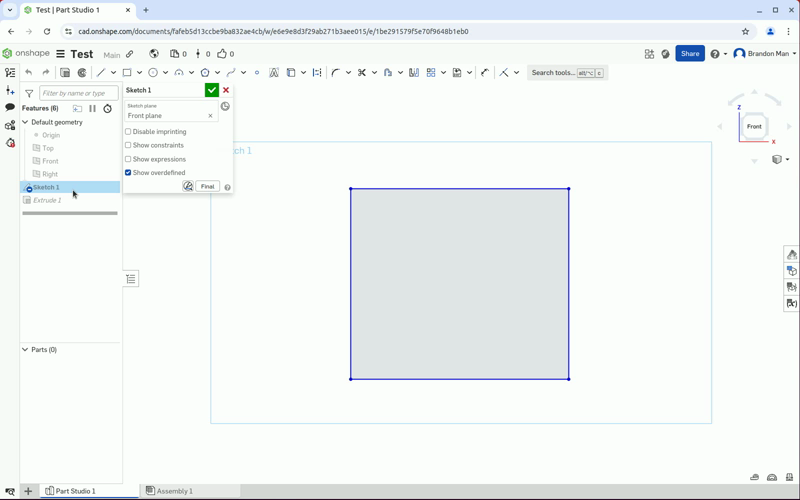
mouse_move(229, 92)
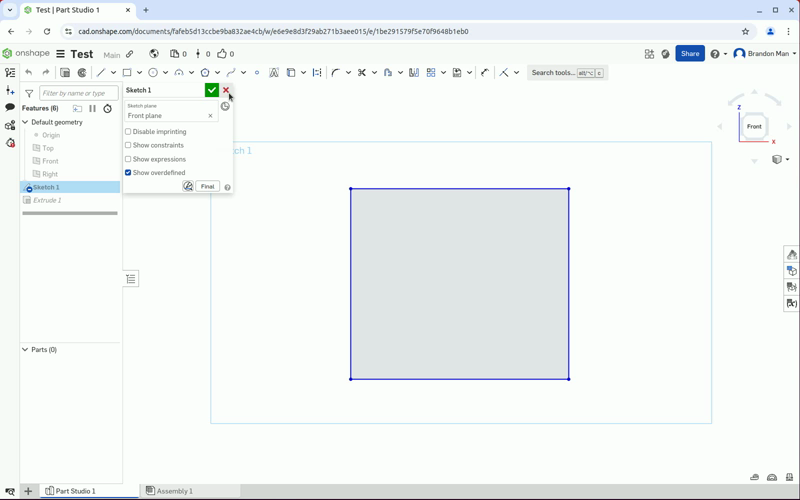
click(229, 92)
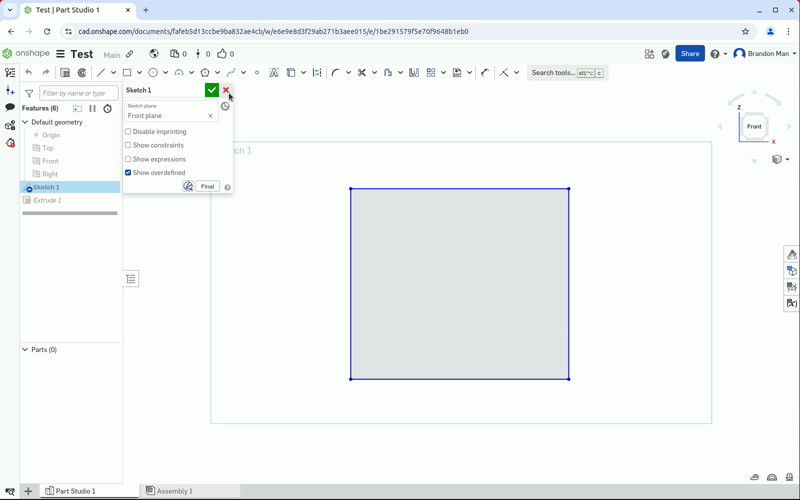
key(shift+s)
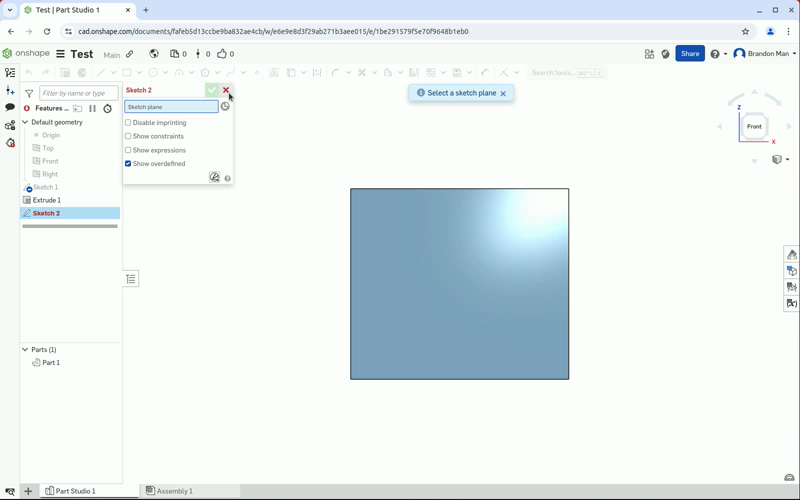
mouse_move(73, 163)
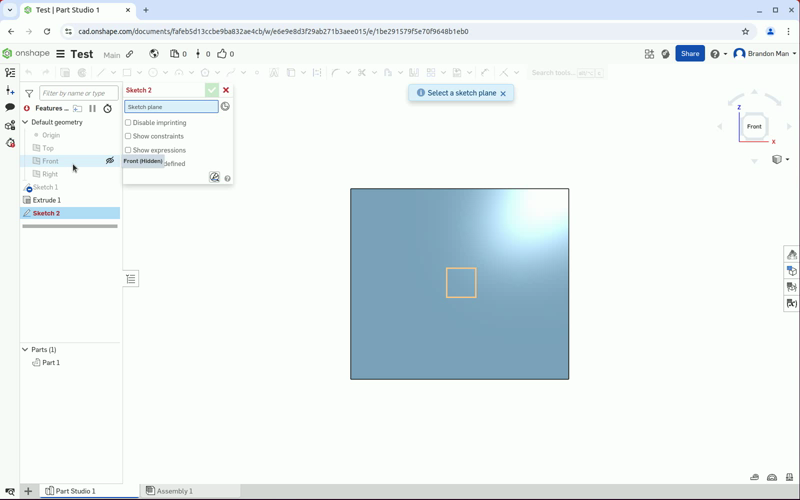
click(73, 163)
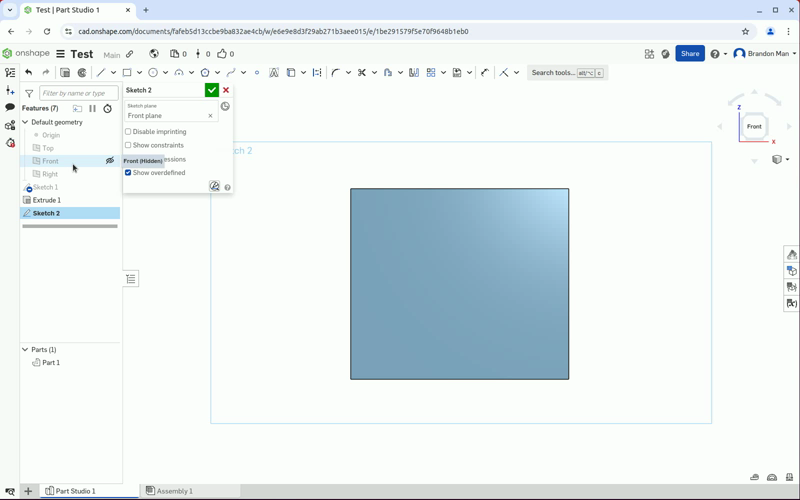
mouse_move(73, 352)
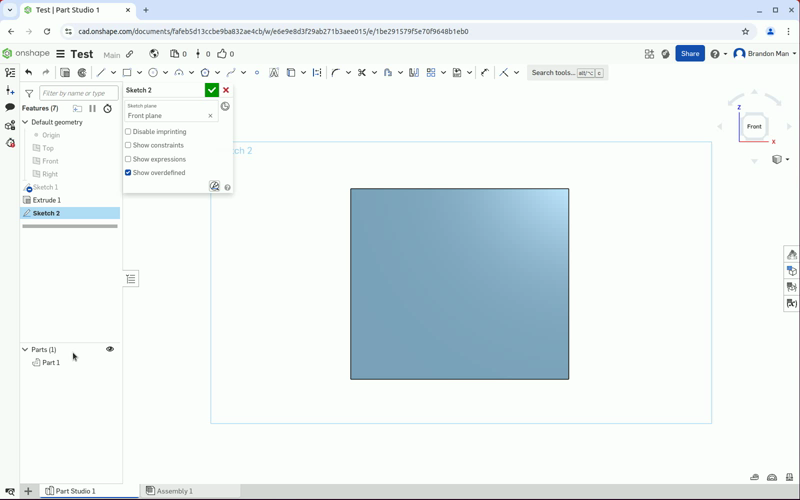
key(y)
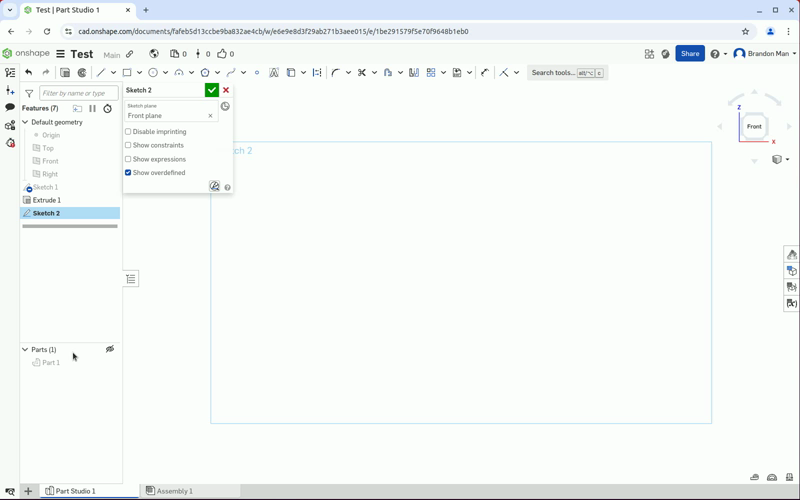
key(l)
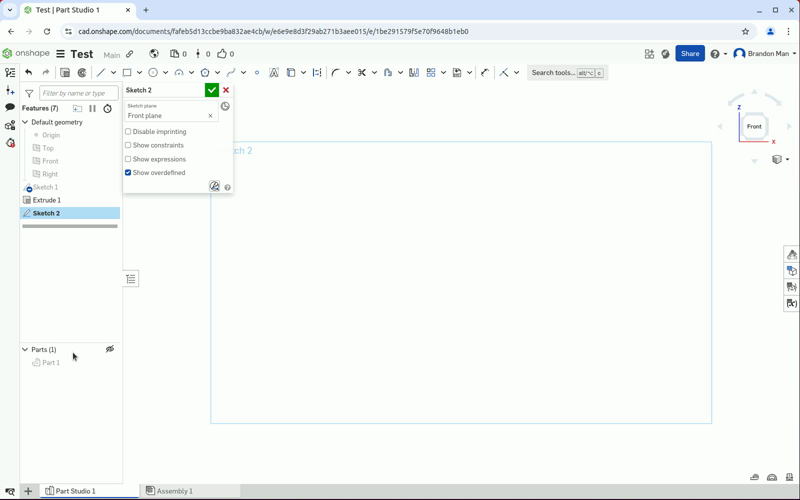
key_down(shift)
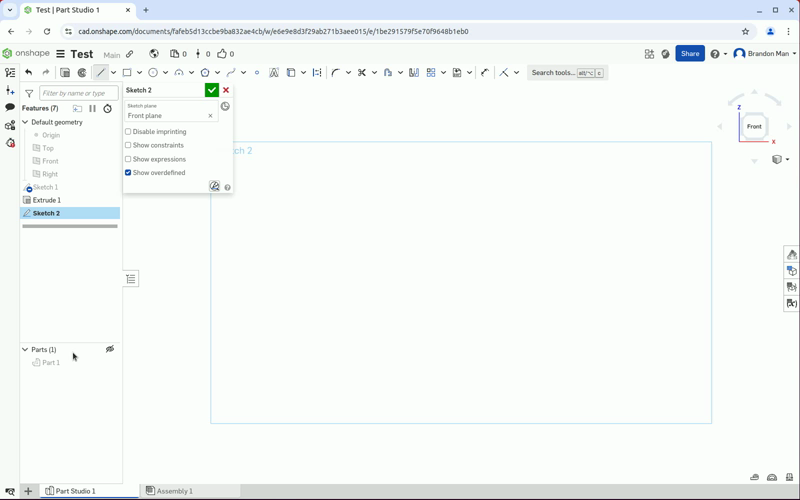
mouse_move(405, 340)
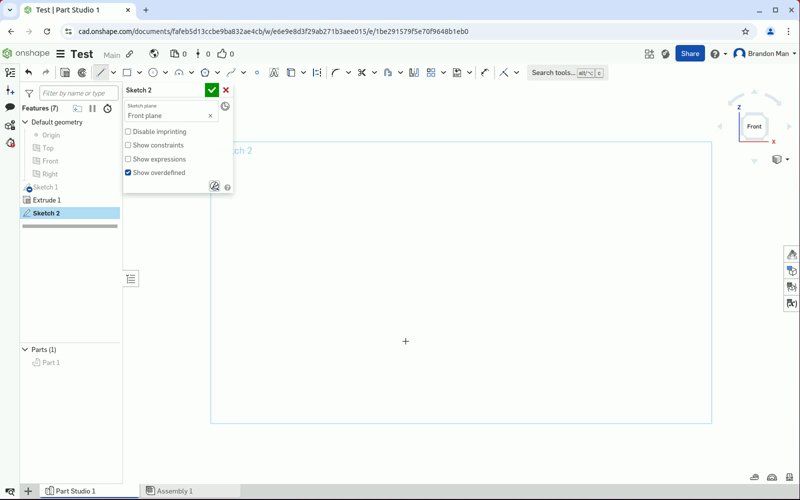
click(405, 340)
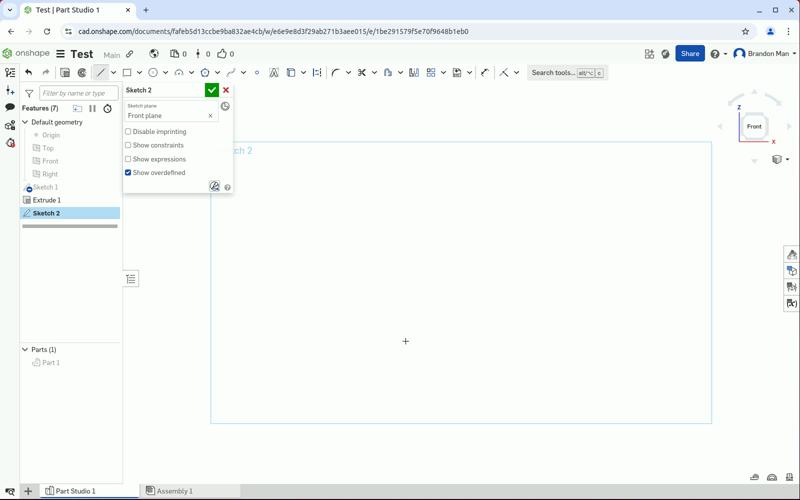
key_up(shift)
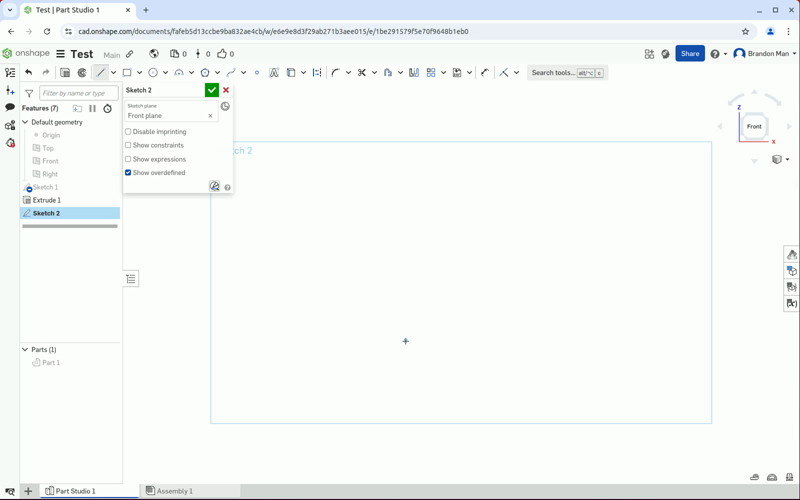
key_down(shift)
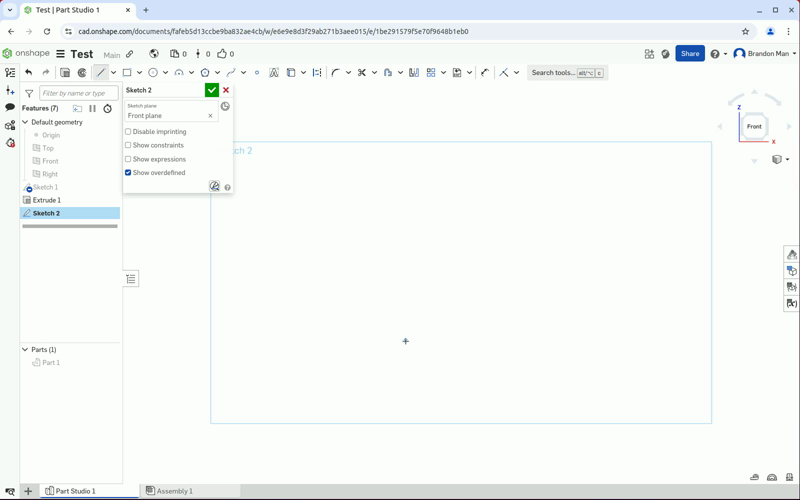
mouse_move(435, 340)
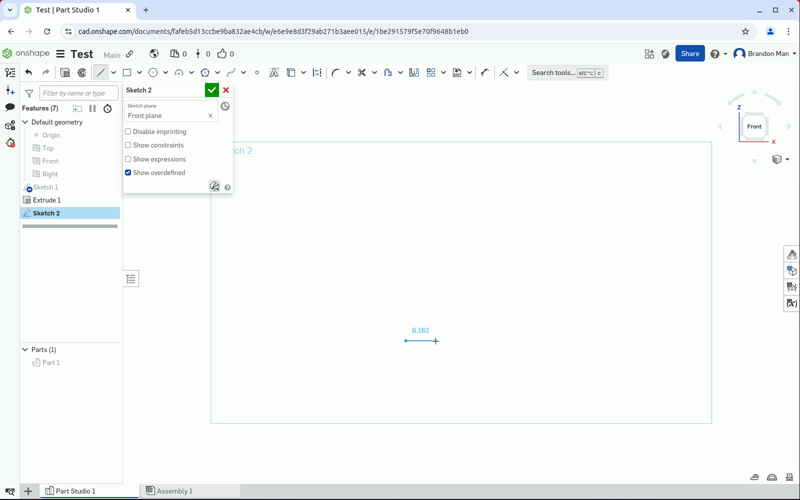
mouse_move(419, 340)
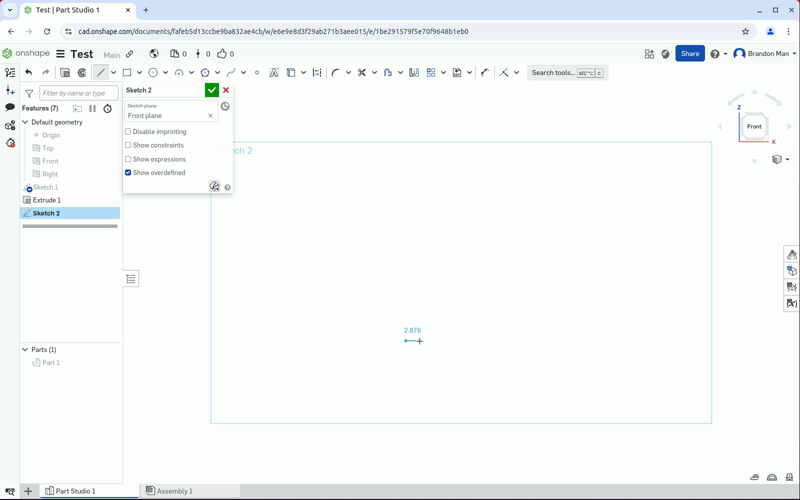
click(419, 340)
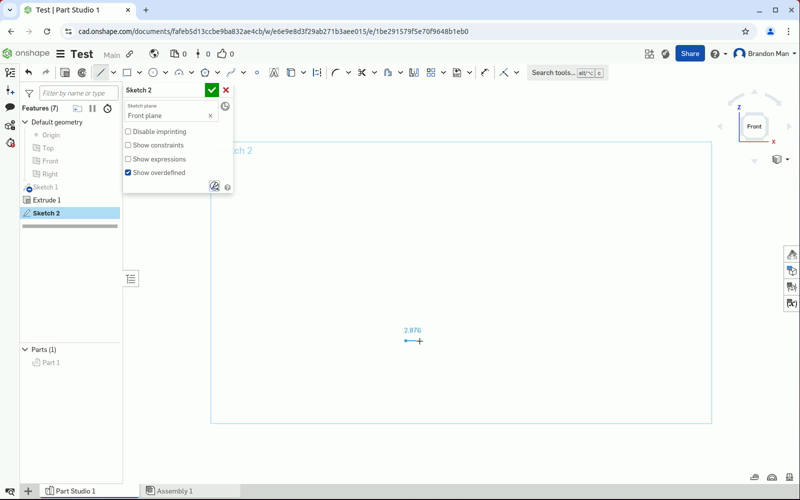
key_up(shift)
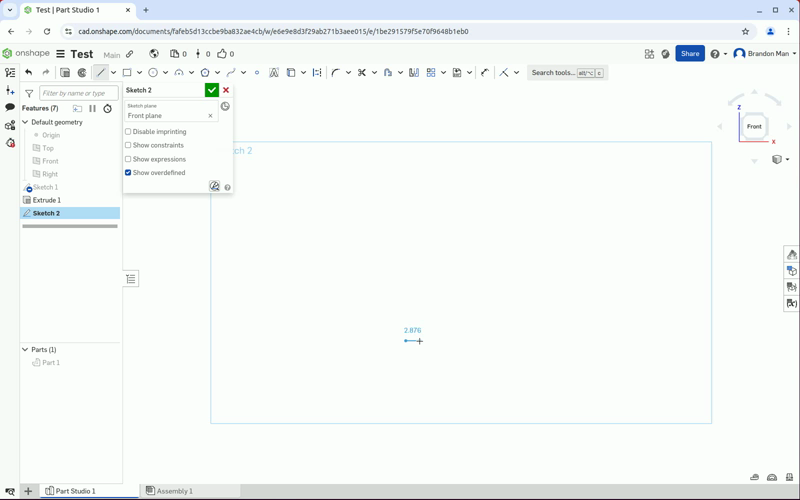
key_down(shift)
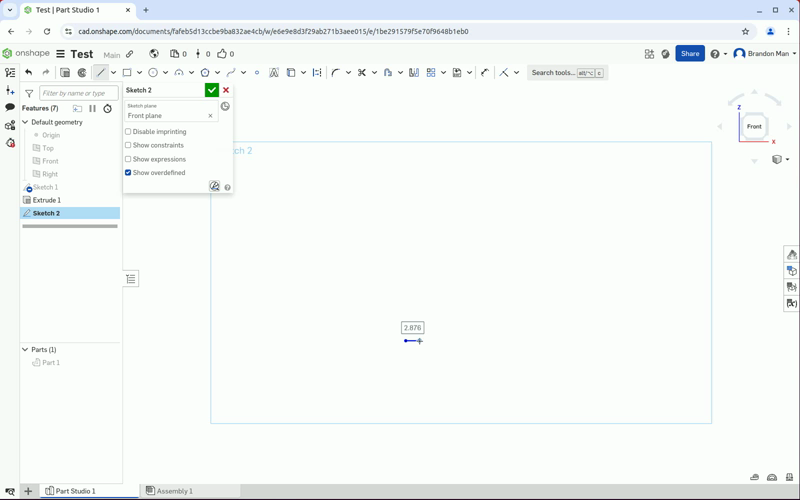
mouse_move(501, 340)
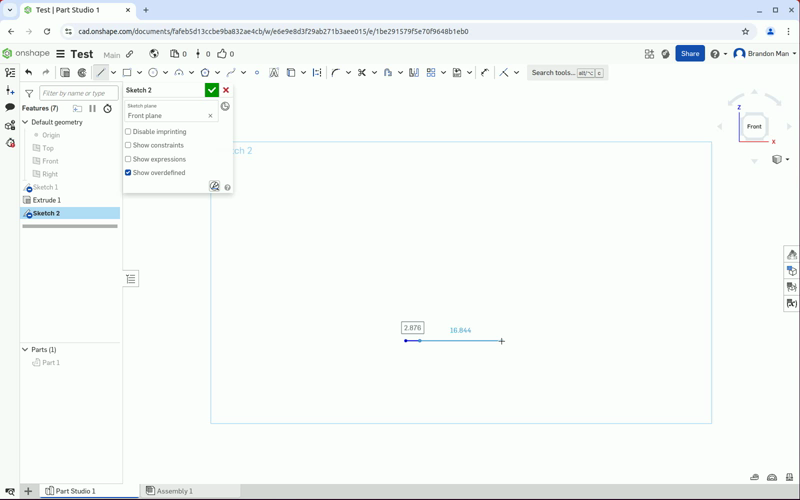
click(501, 340)
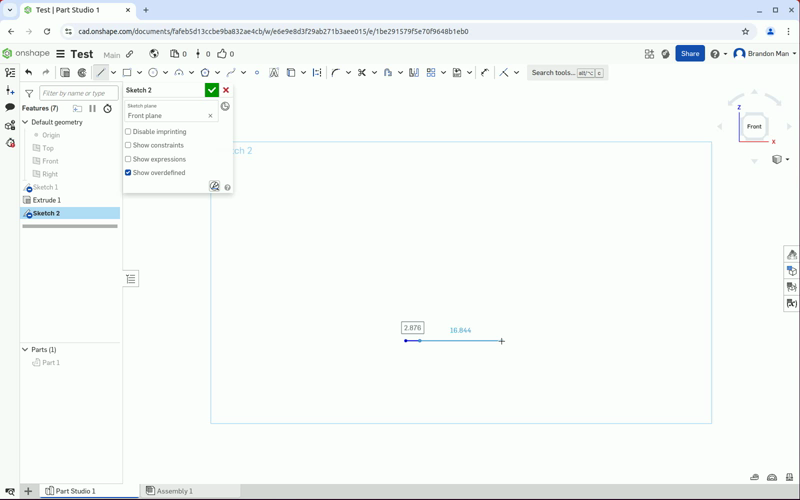
key_up(shift)
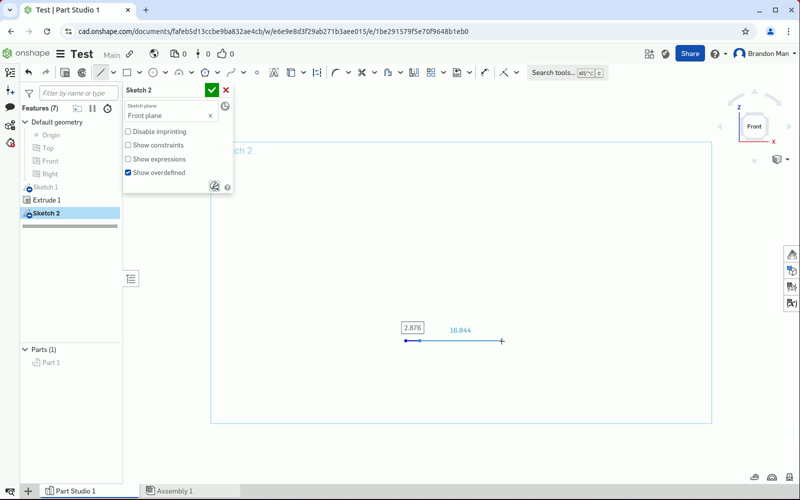
key_down(shift)
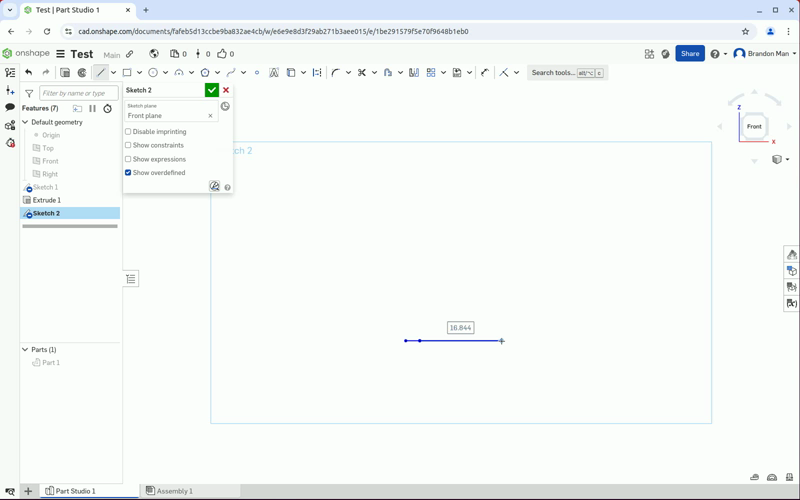
mouse_move(531, 340)
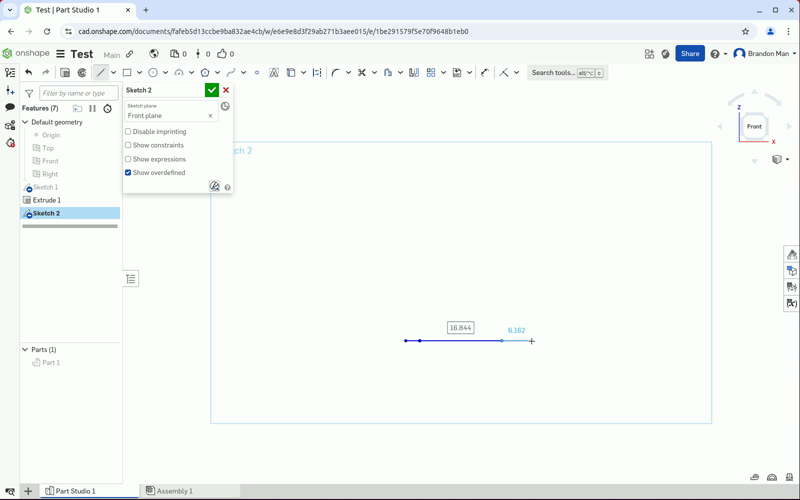
mouse_move(516, 340)
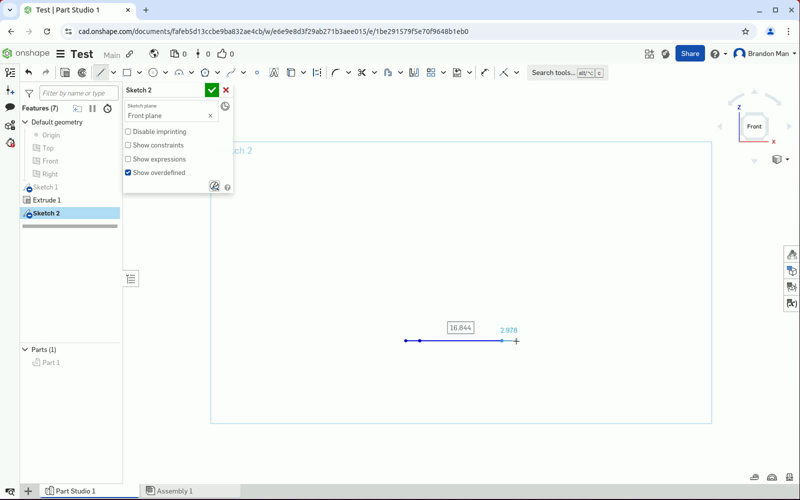
click(516, 340)
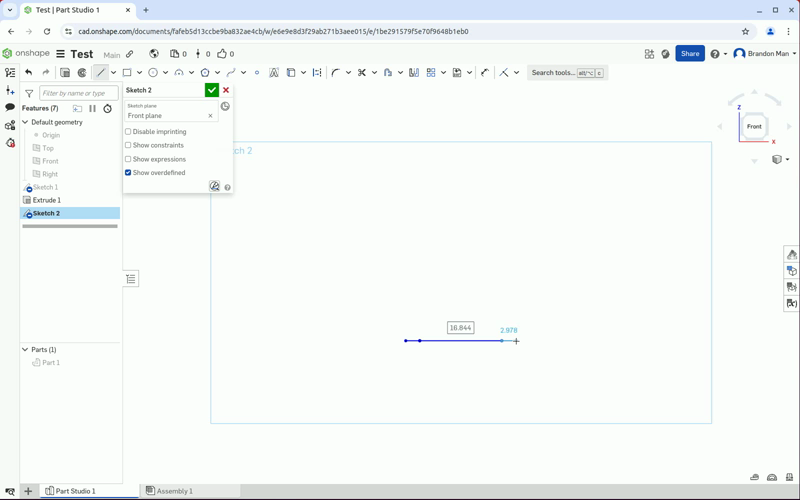
key_up(shift)
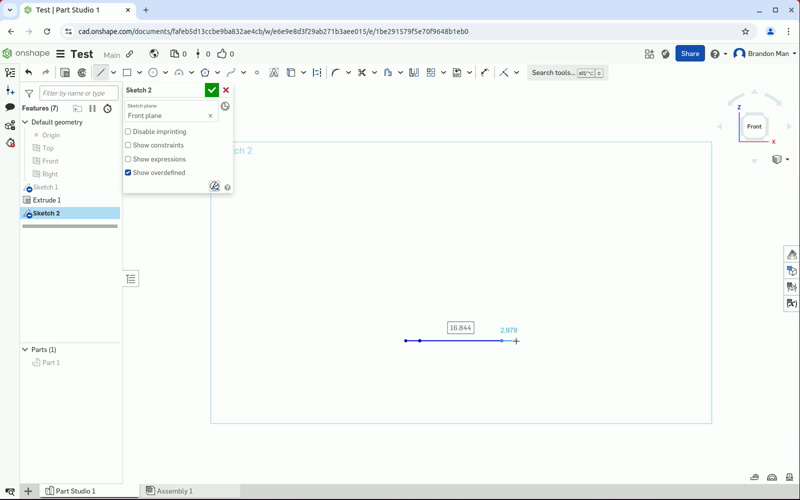
key_down(shift)
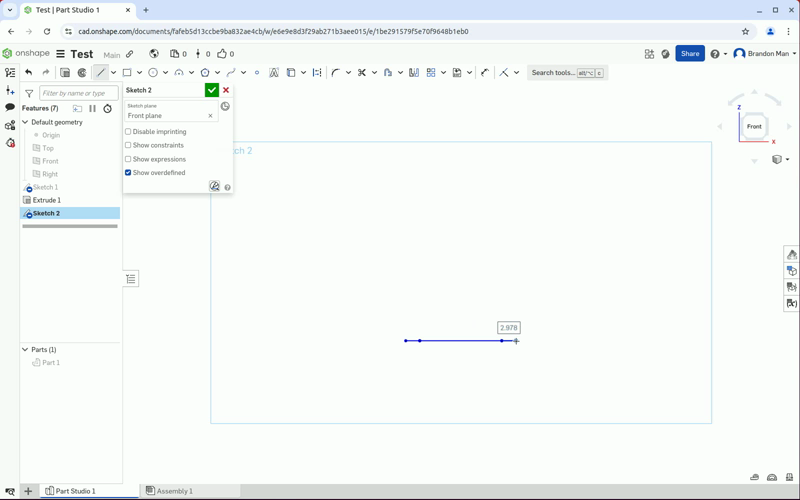
mouse_move(546, 340)
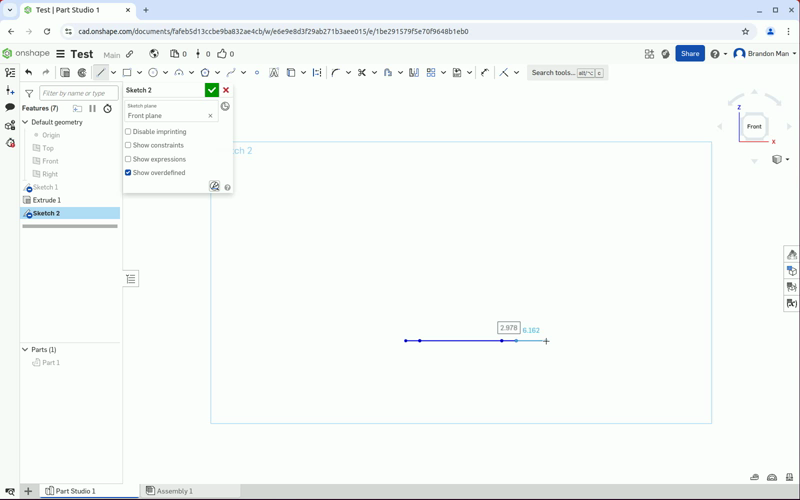
mouse_move(516, 312)
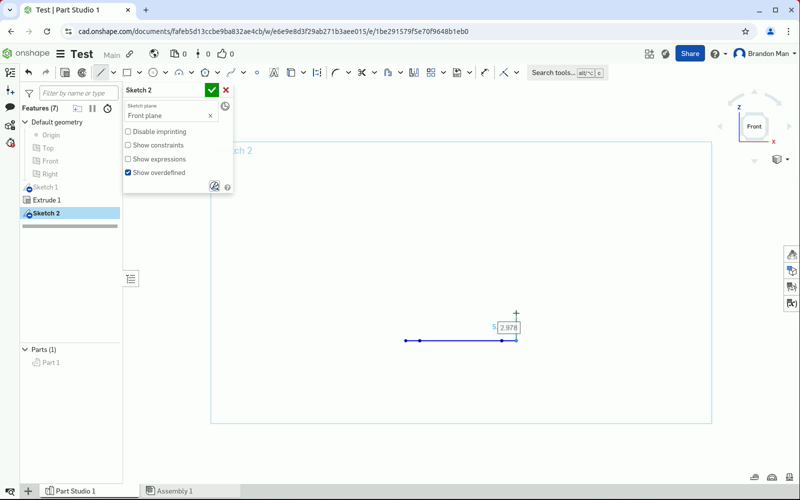
click(516, 312)
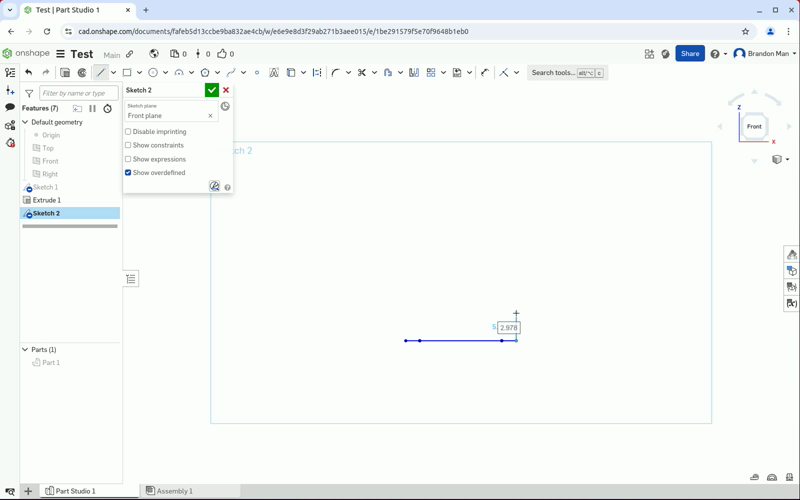
key_up(shift)
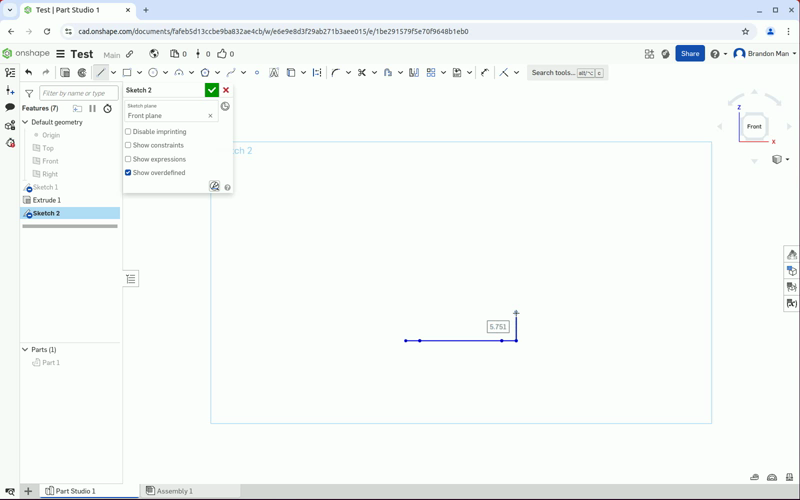
key_down(shift)
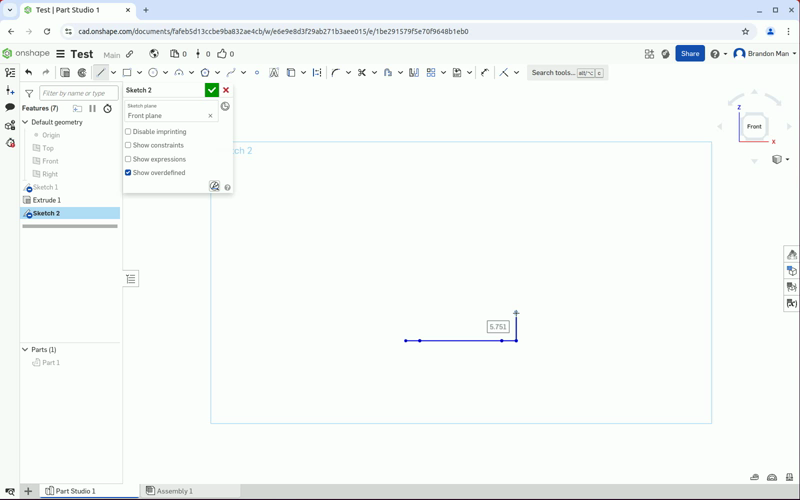
mouse_move(405, 312)
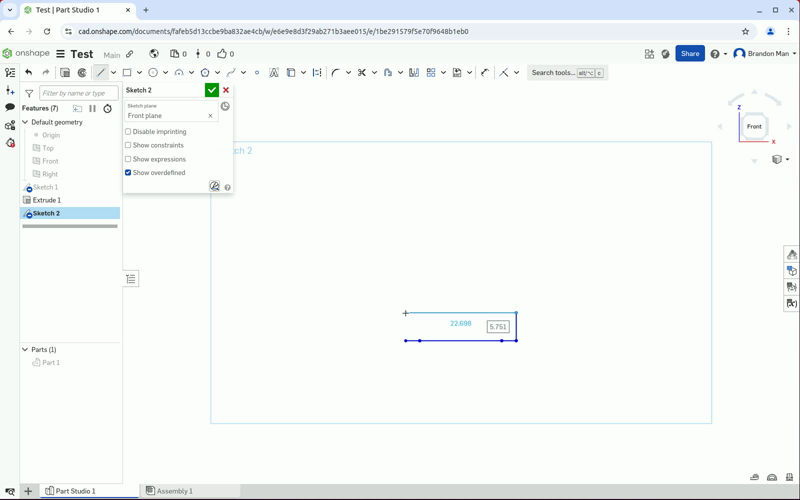
click(405, 312)
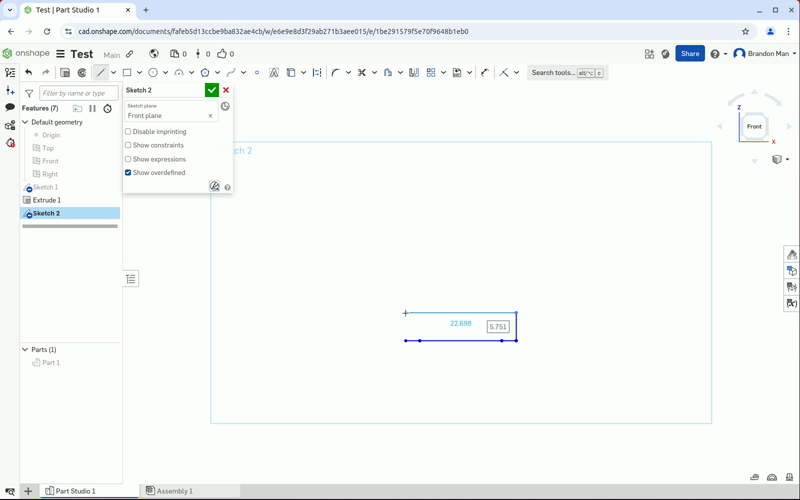
key_up(shift)
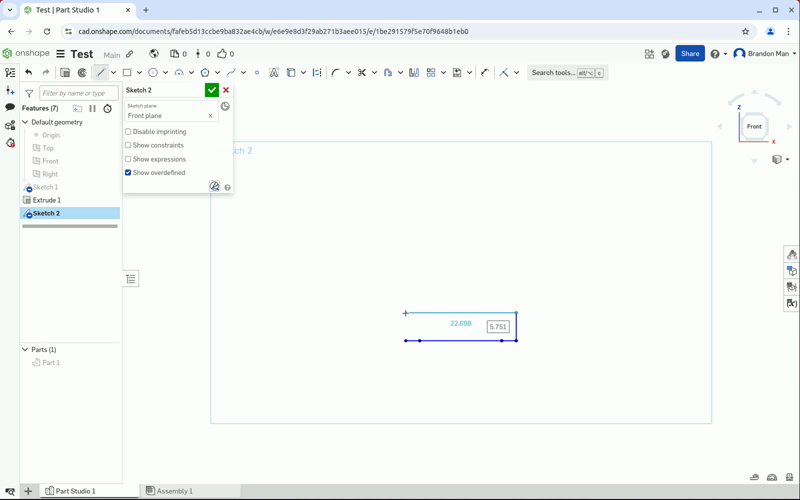
mouse_move(435, 312)
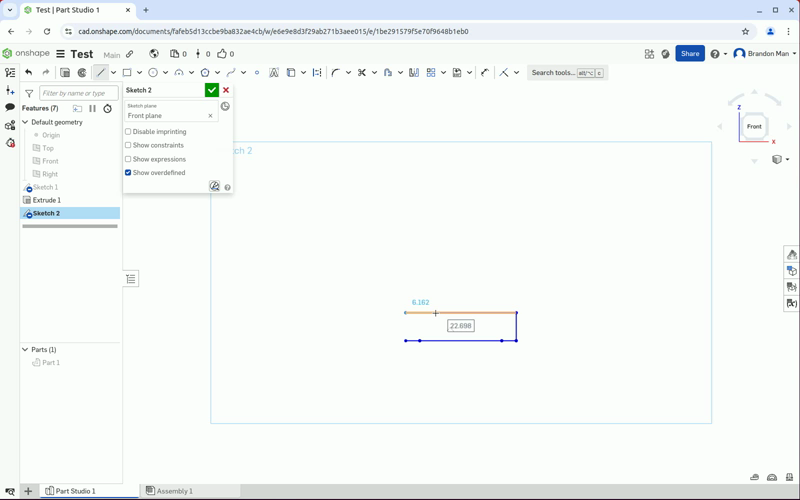
key_down(shift)
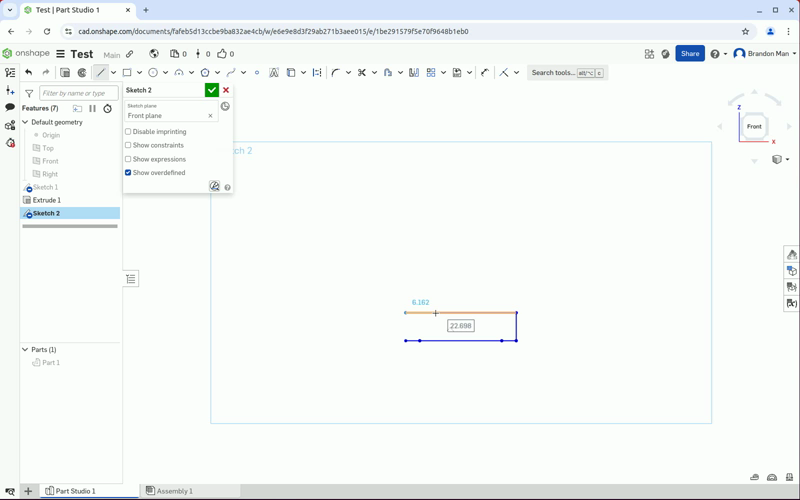
mouse_move(405, 340)
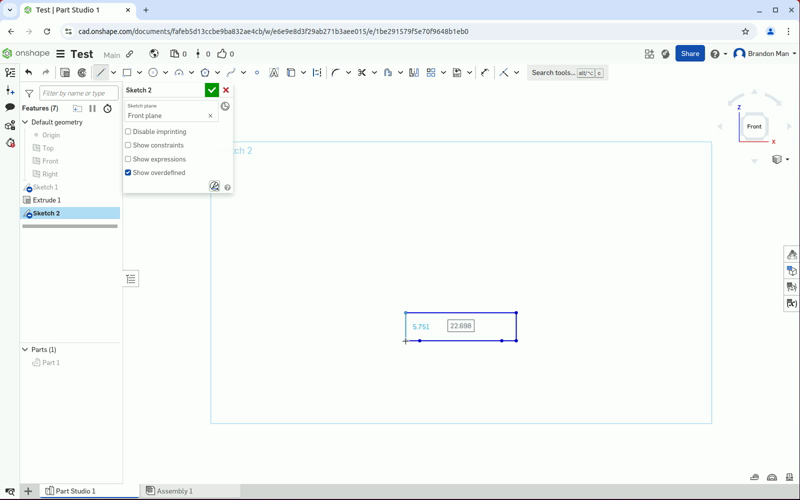
key_up(shift)
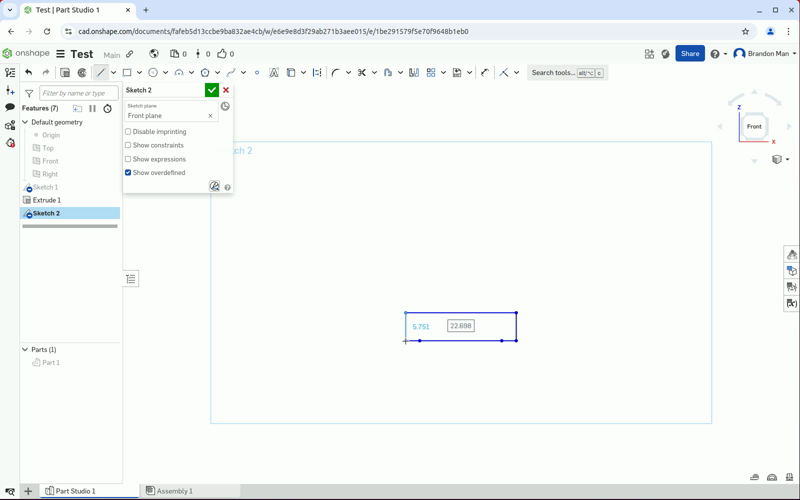
click(405, 340)
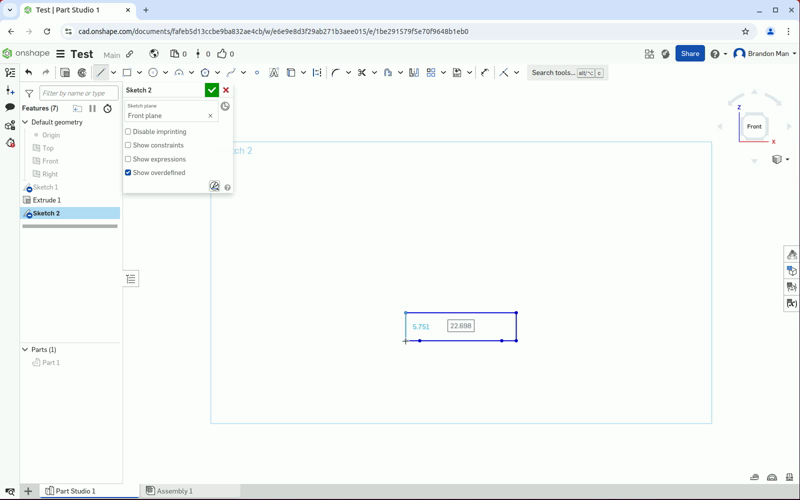
key(esc)
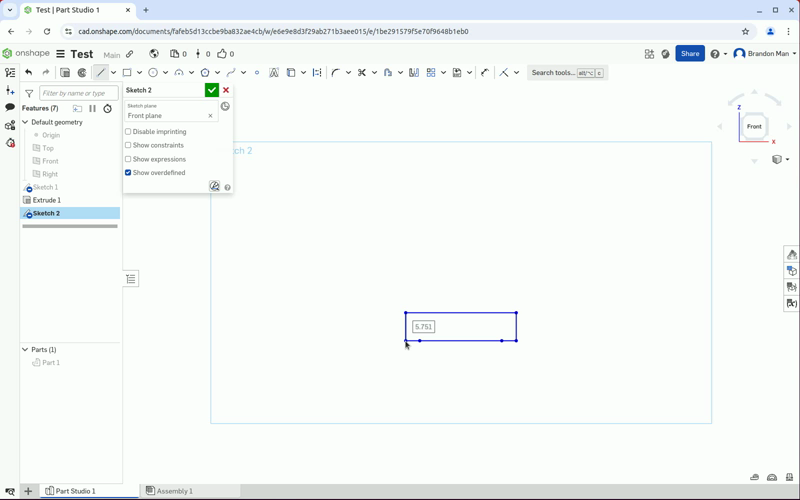
mouse_move(432, 323)
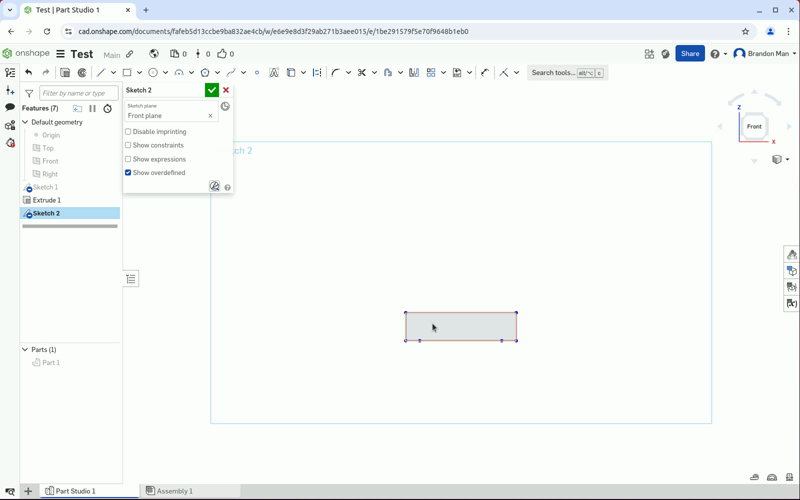
click(432, 323)
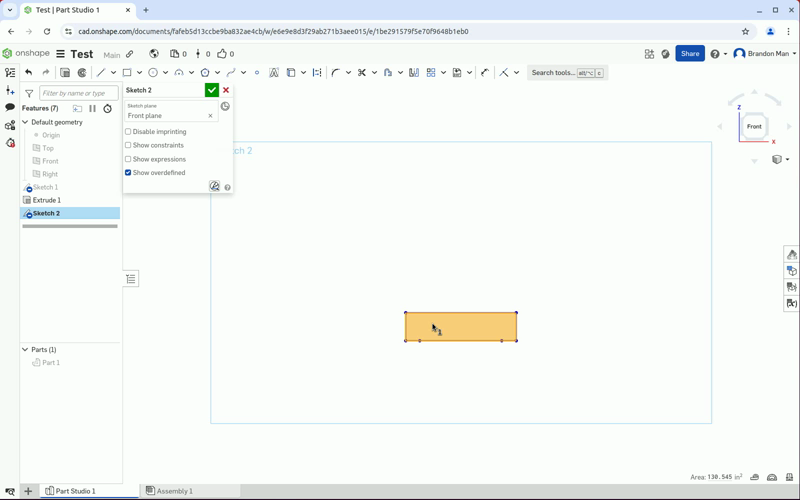
mouse_move(73, 352)
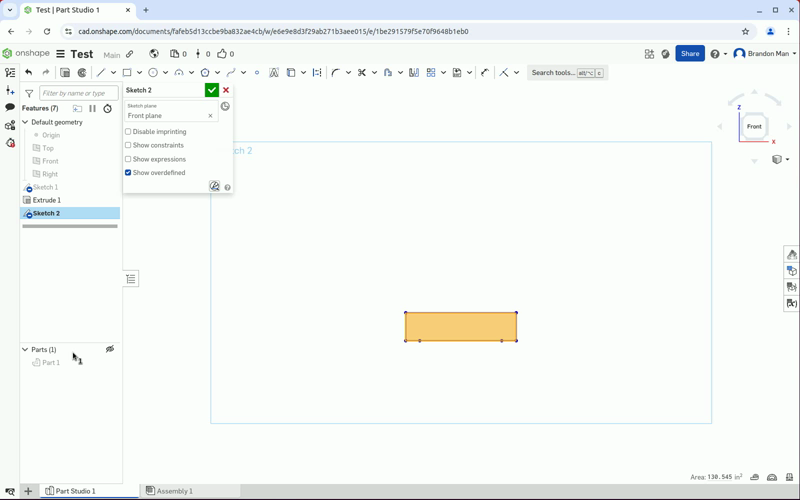
key(shift+y)
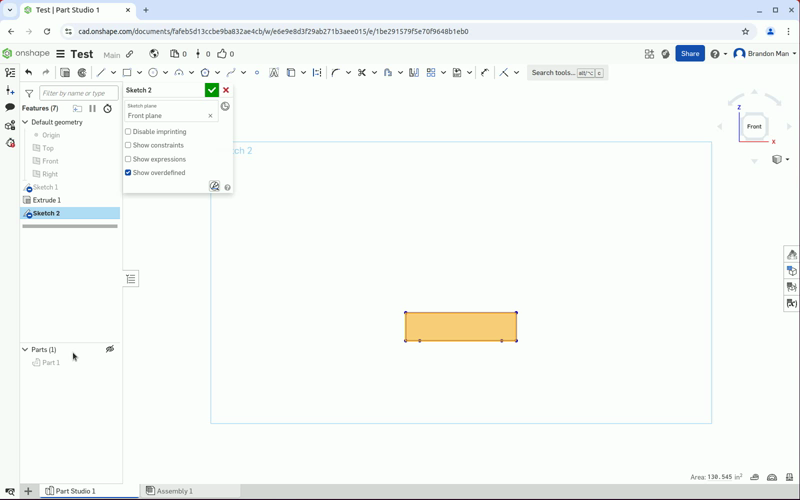
key(shift+e)
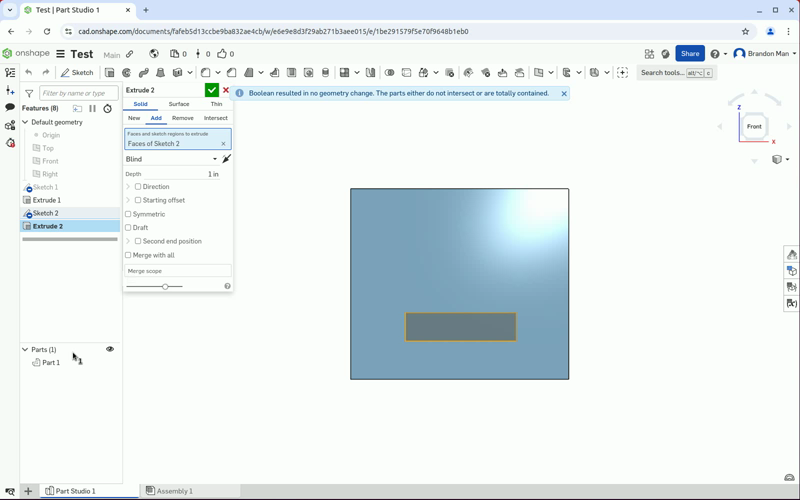
mouse_move(143, 106)
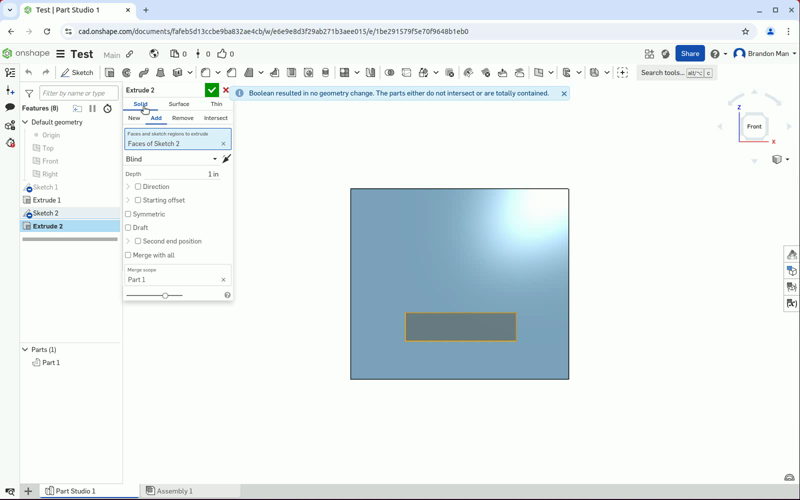
click(143, 106)
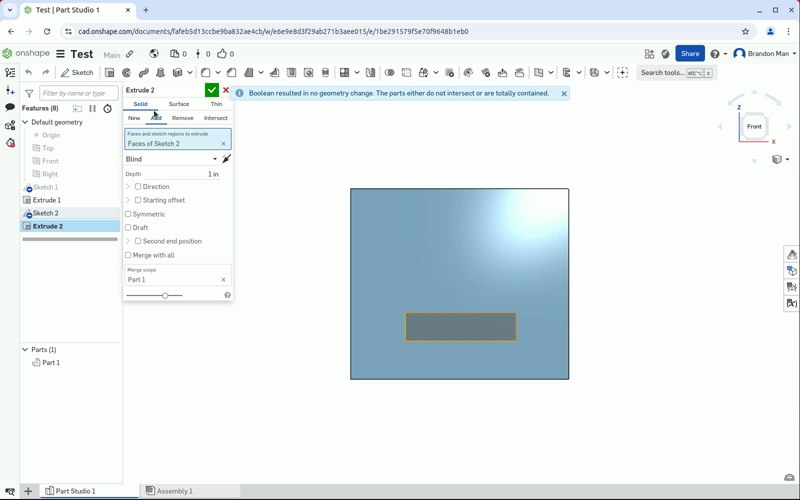
mouse_move(186, 120)
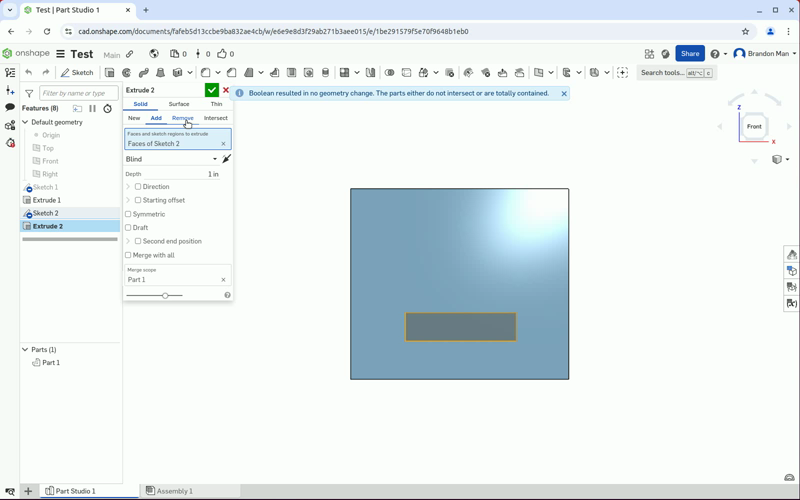
click(186, 120)
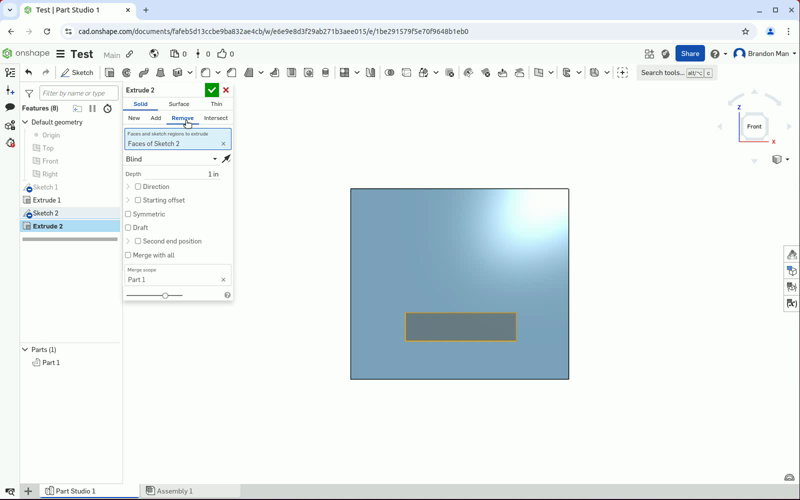
key(tab, 4)
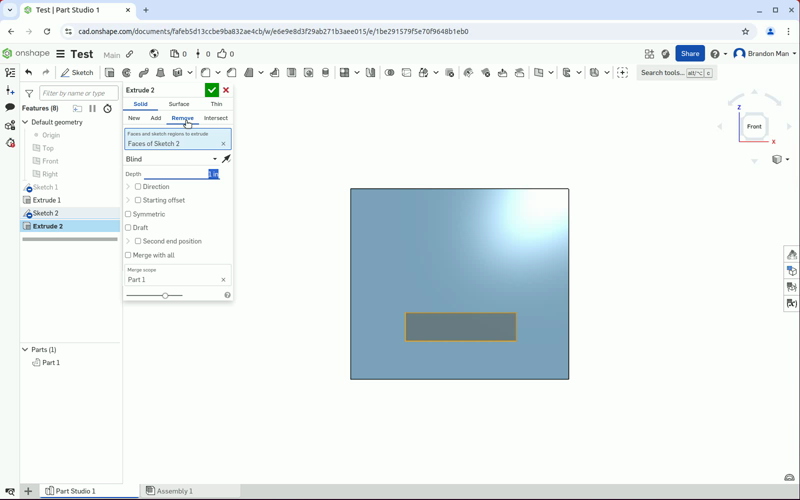
text(16.85)
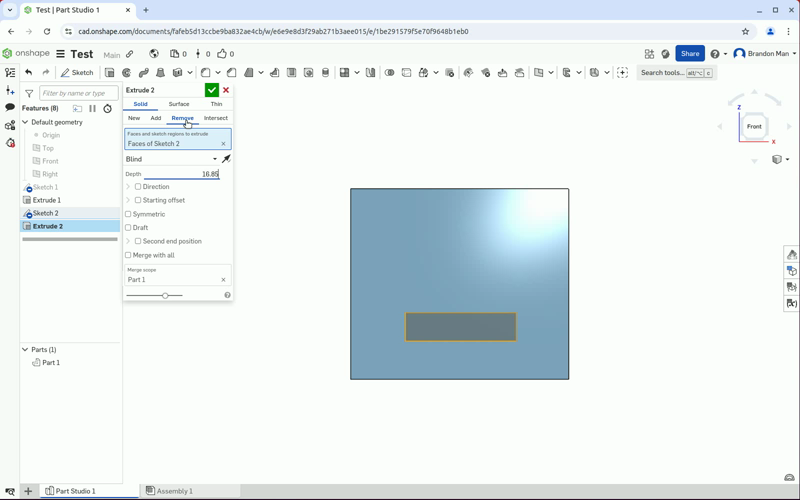
key(tab, 3)
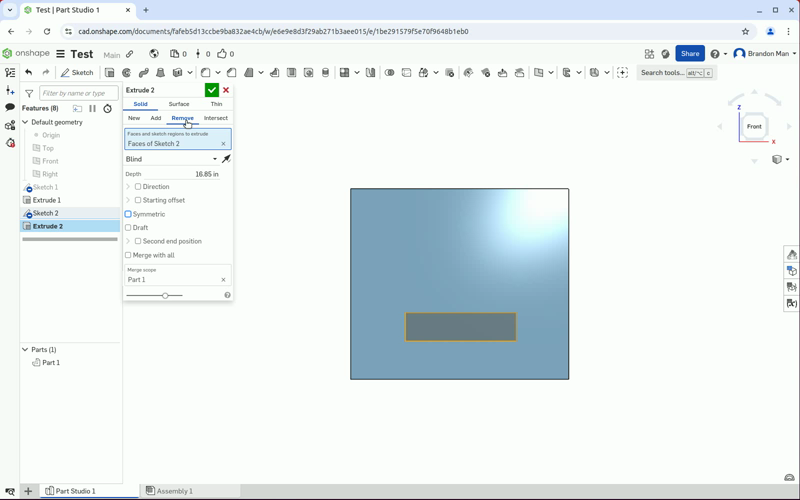
key(space)
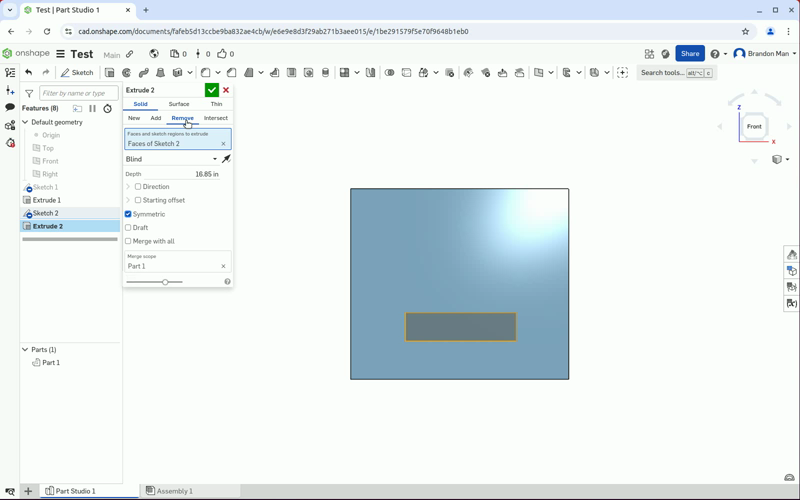
key(tab, 2)
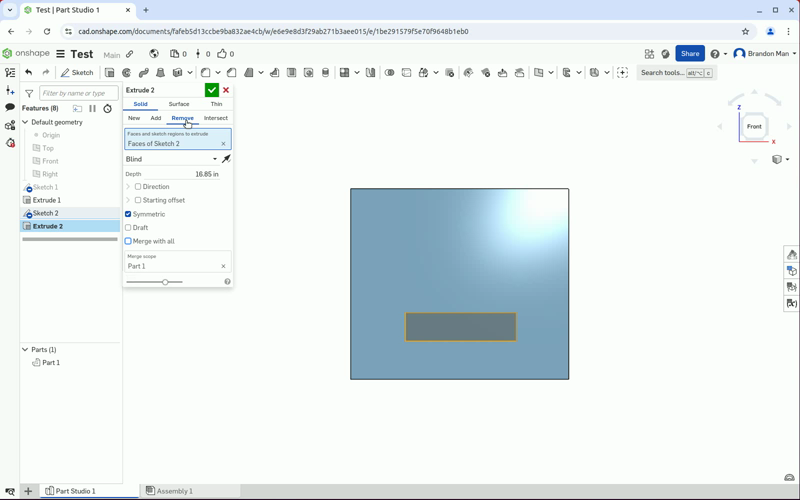
key(space)
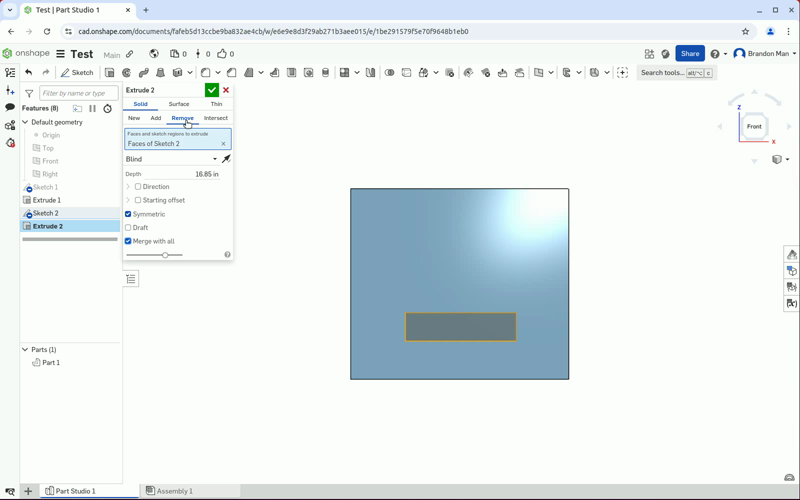
key(enter)
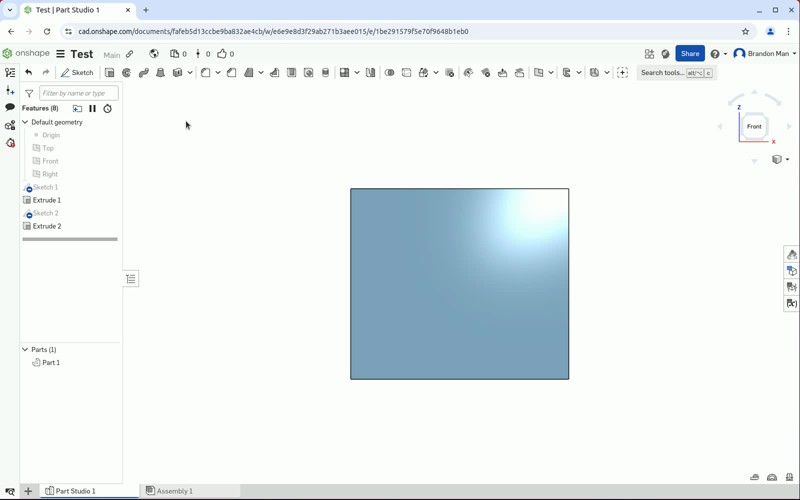
key(shift+h)
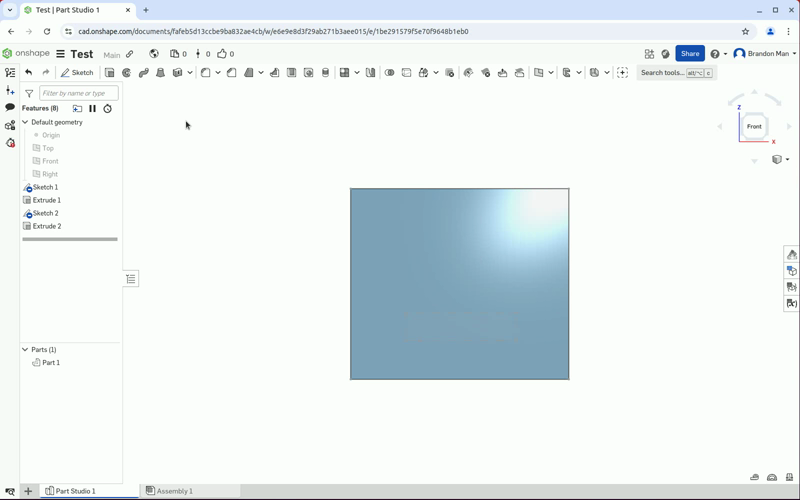
key(shift+h)
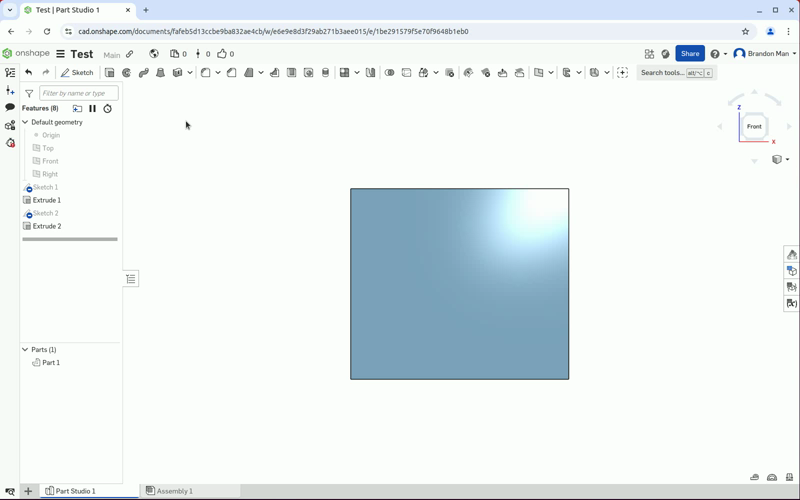
mouse_move(73, 189)
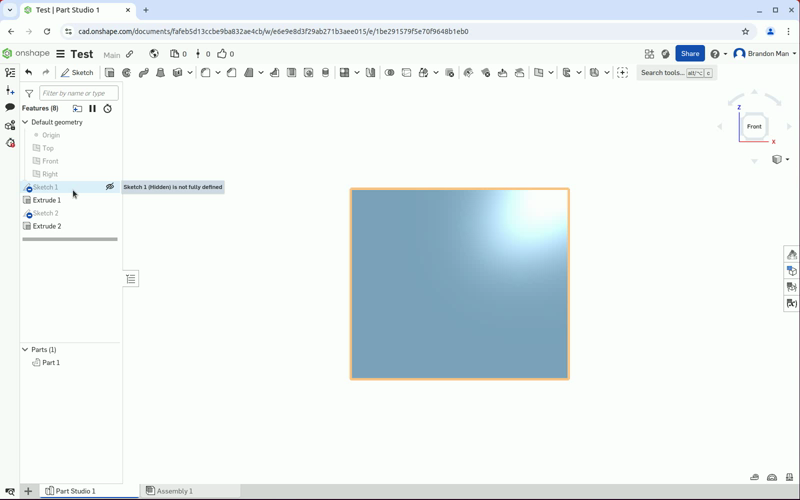
click(73, 189)
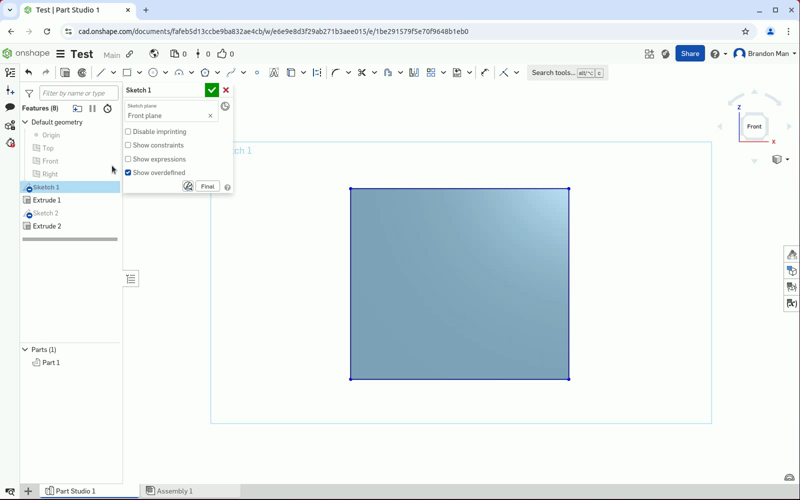
mouse_move(229, 92)
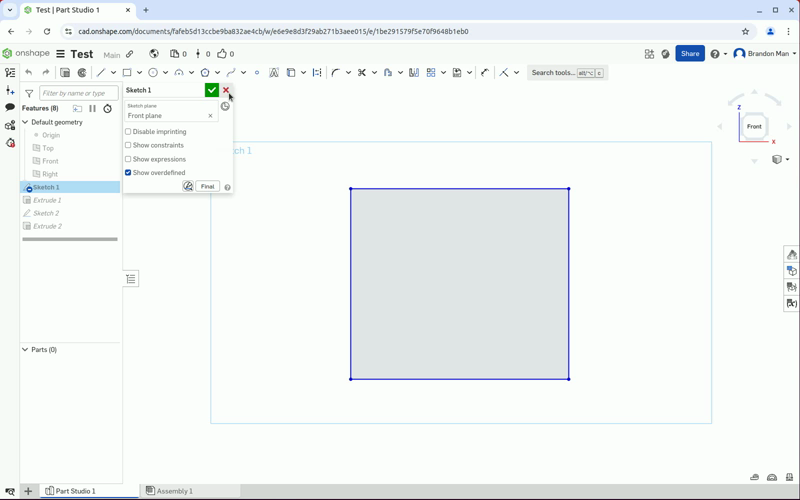
click(229, 92)
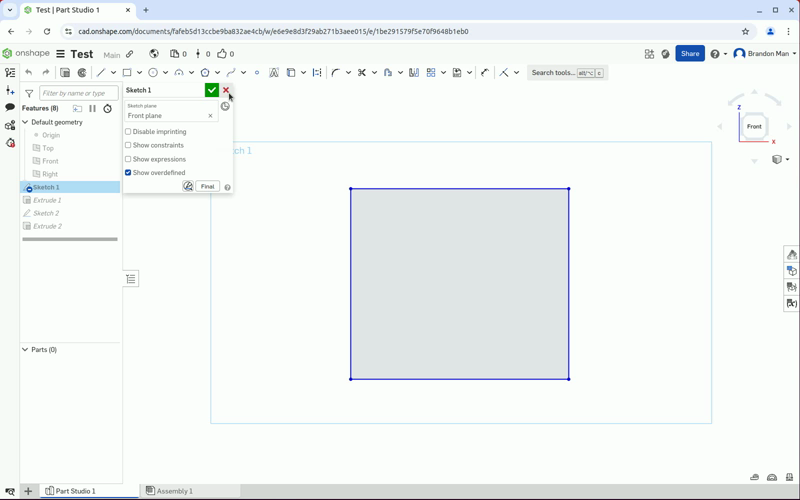
key(shift+s)
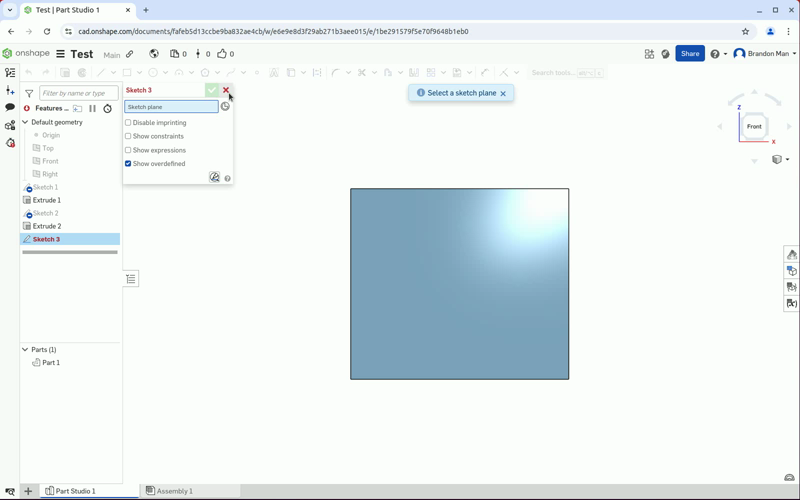
mouse_move(73, 163)
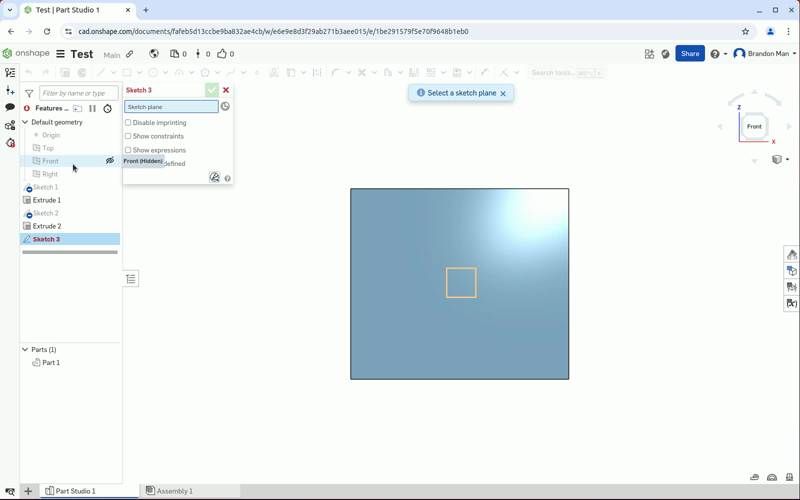
click(73, 163)
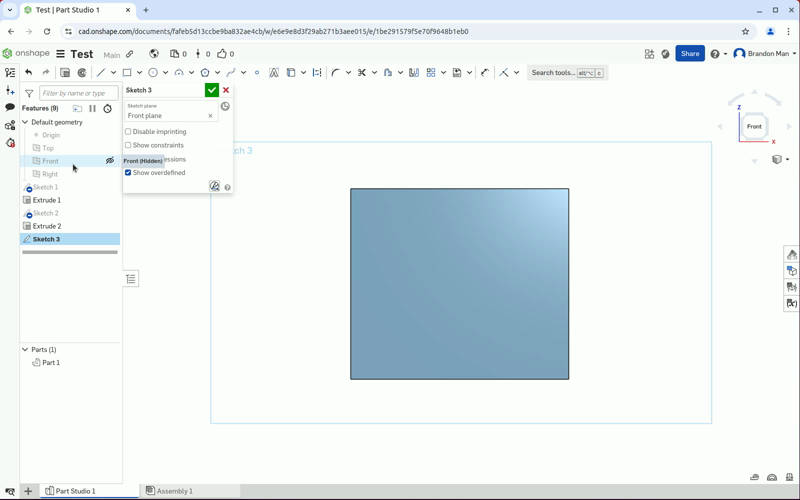
mouse_move(73, 352)
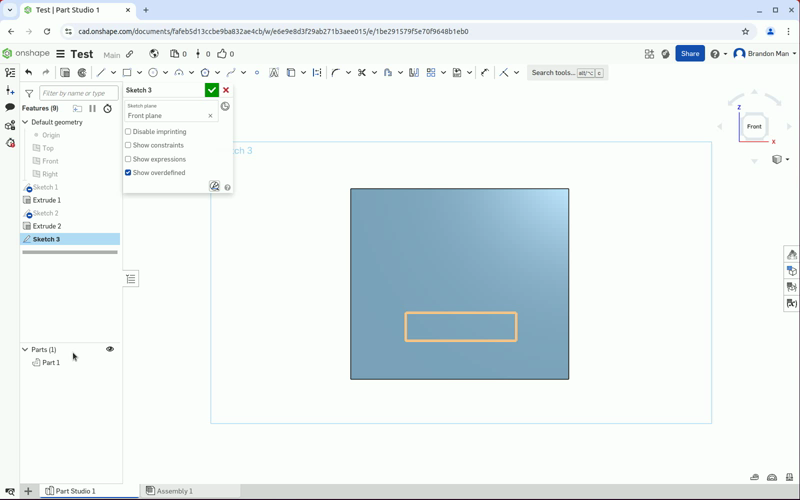
key(y)
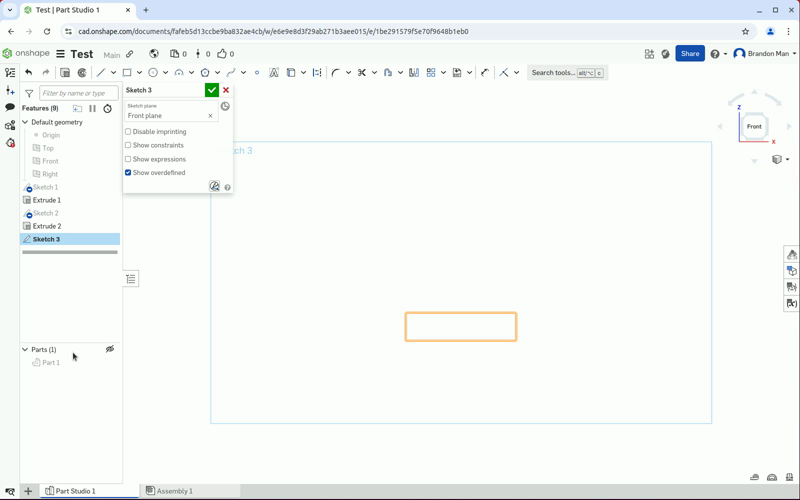
key(l)
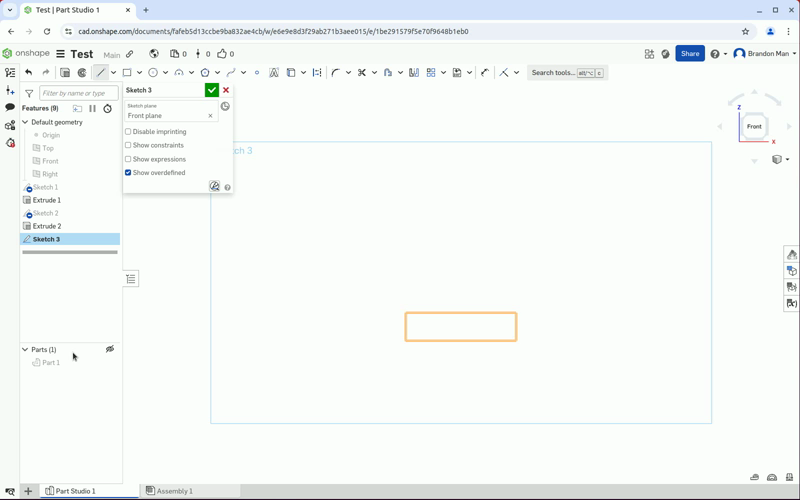
key_down(shift)
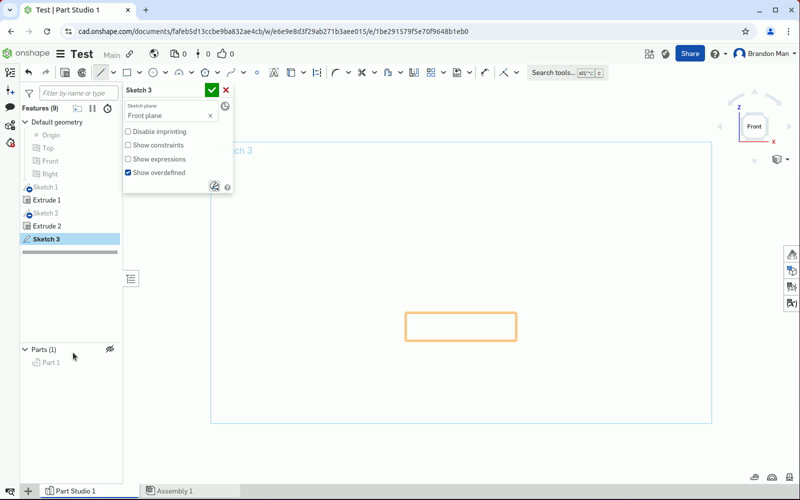
mouse_move(419, 395)
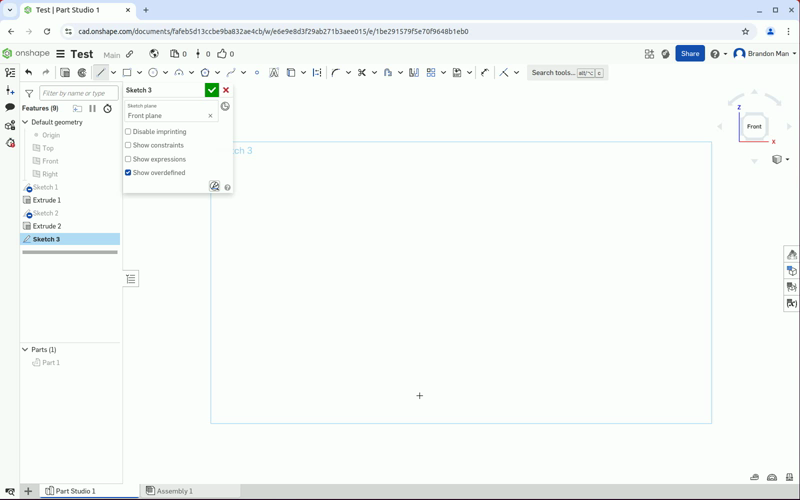
click(419, 395)
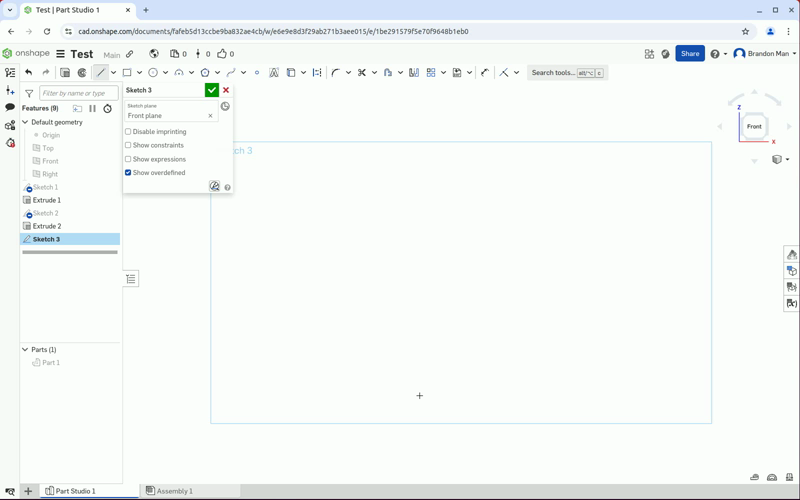
key_up(shift)
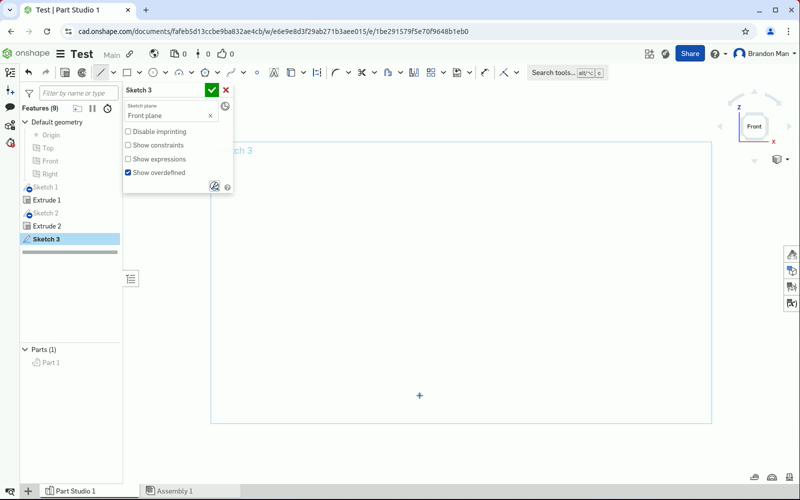
key_down(shift)
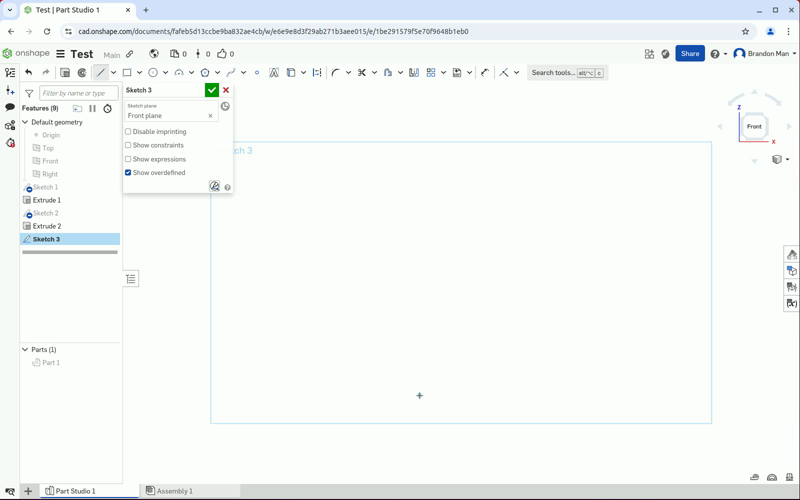
mouse_move(502, 395)
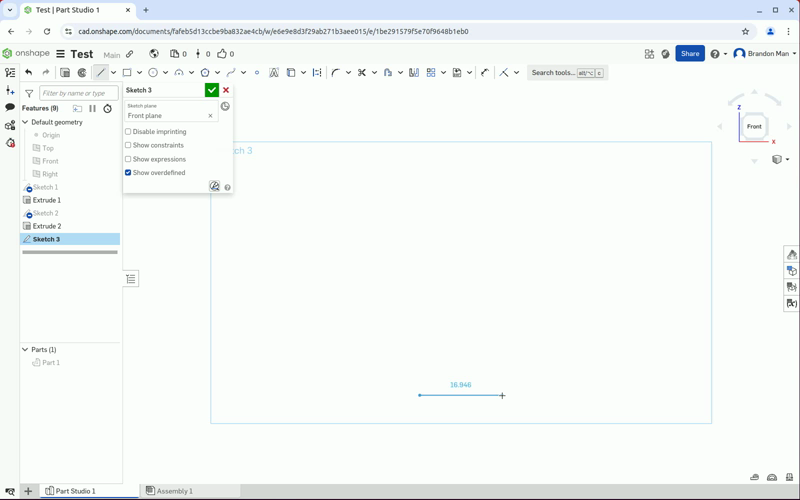
click(502, 395)
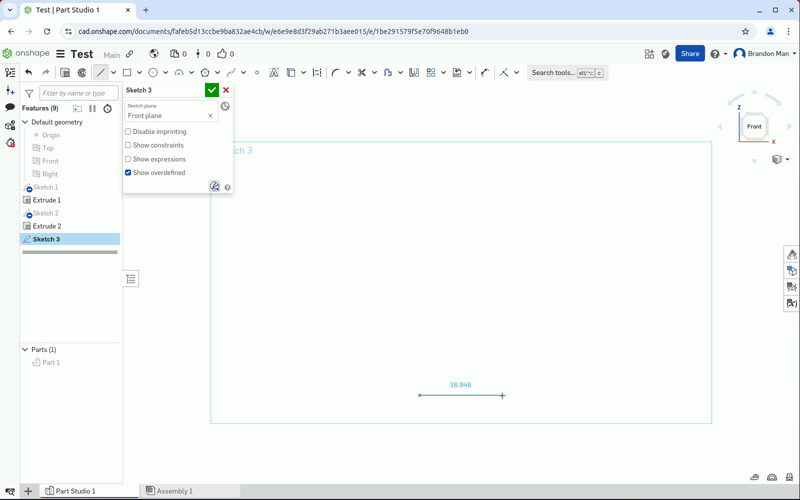
key_up(shift)
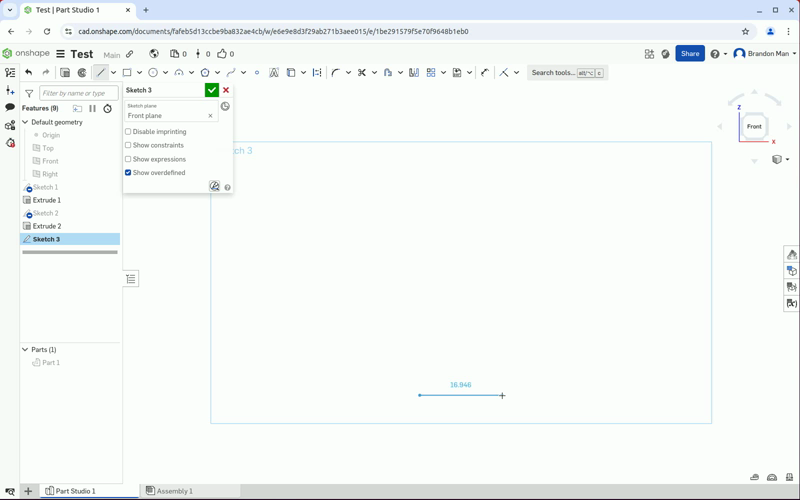
key_down(shift)
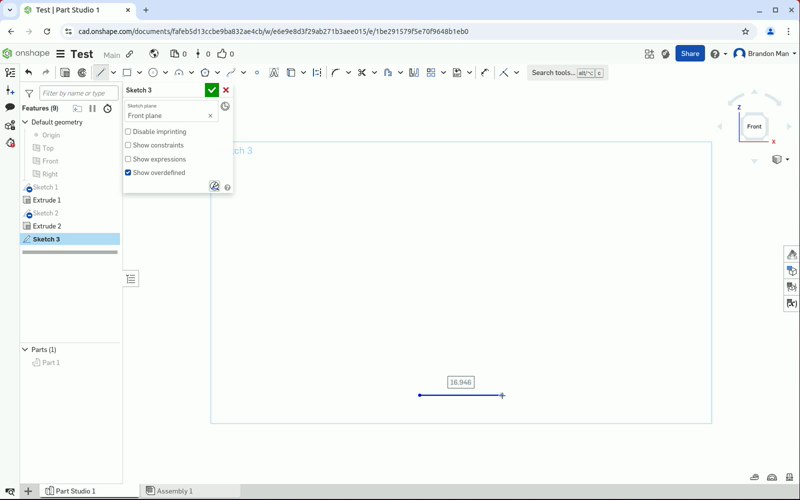
mouse_move(532, 395)
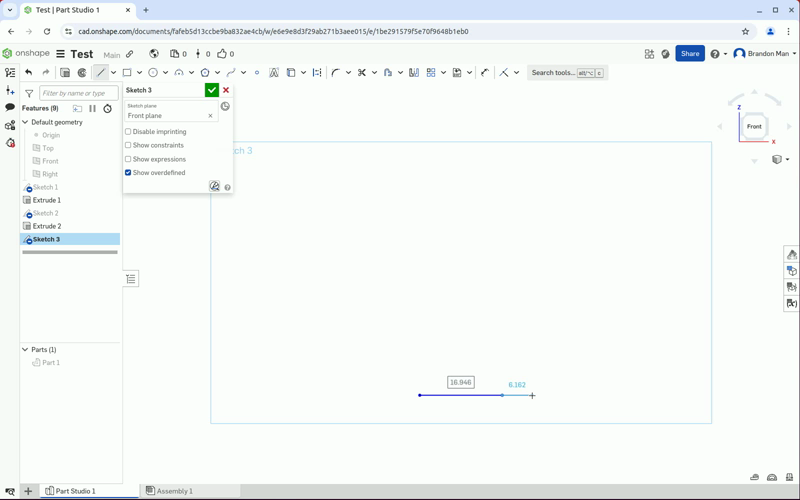
mouse_move(502, 340)
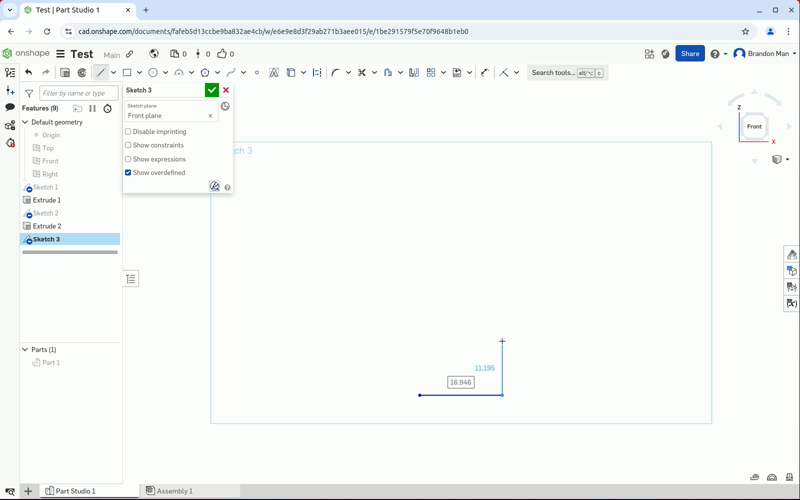
click(502, 340)
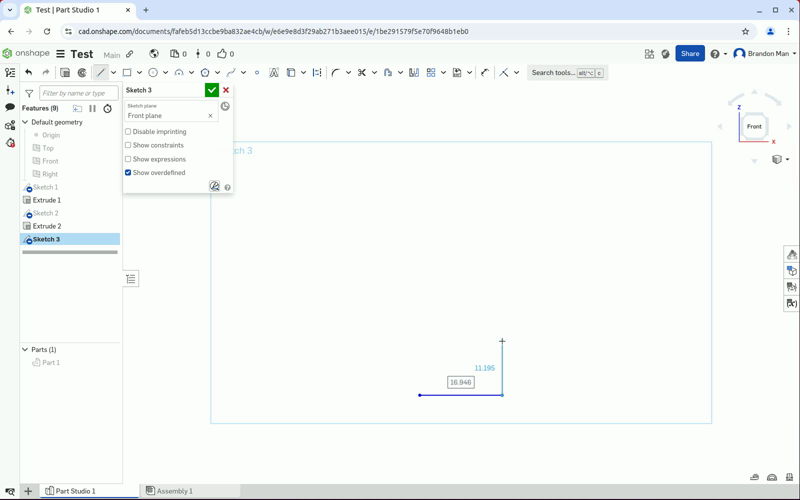
key_up(shift)
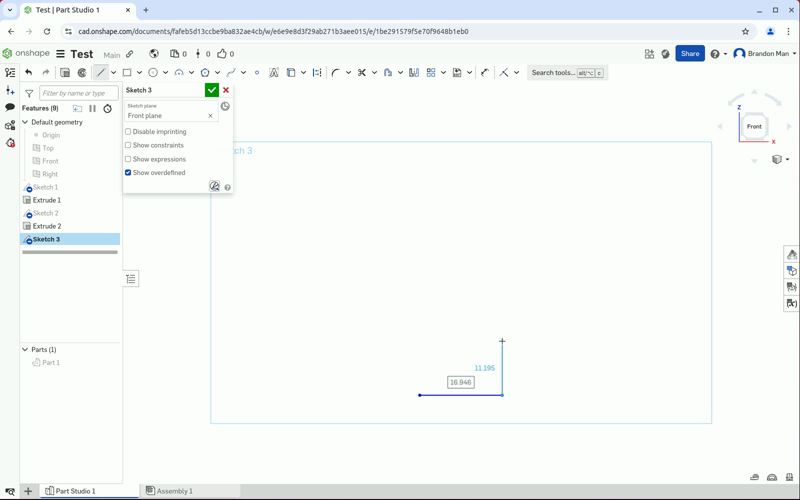
key_down(shift)
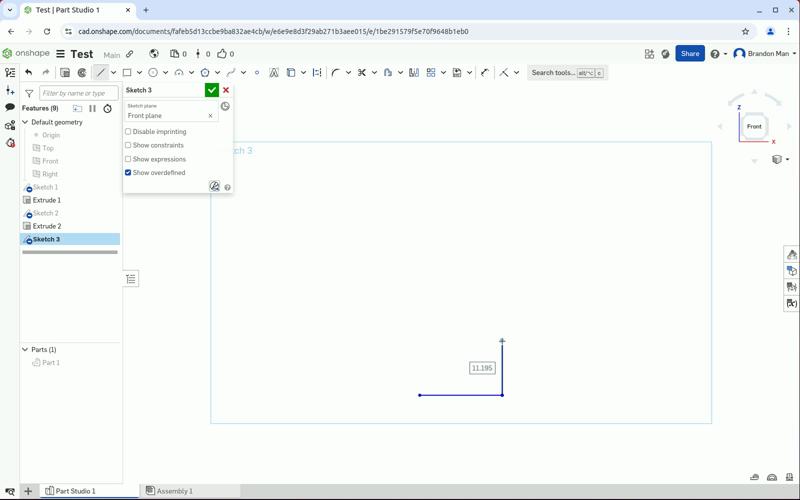
mouse_move(419, 340)
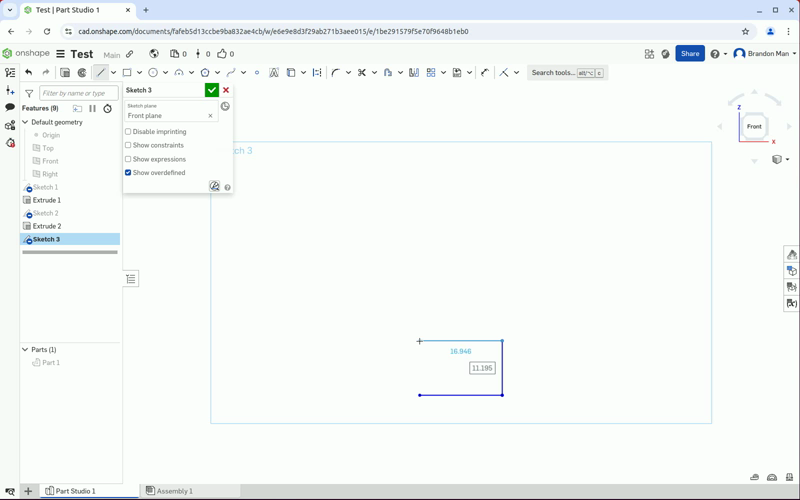
click(419, 340)
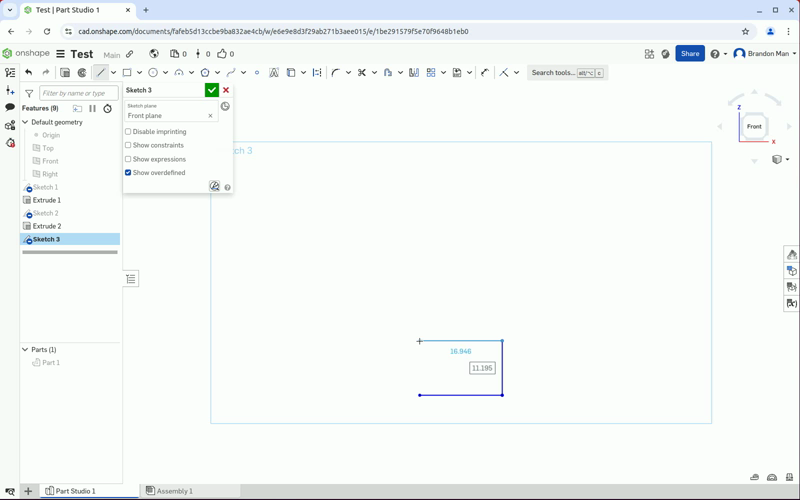
key_up(shift)
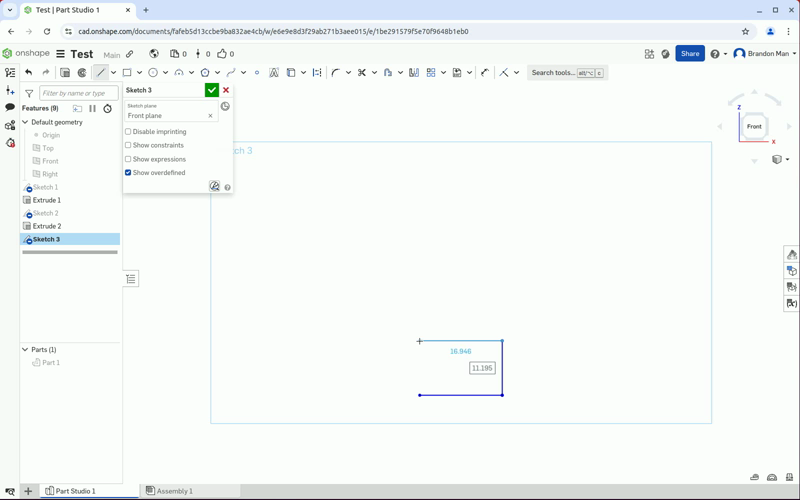
mouse_move(449, 340)
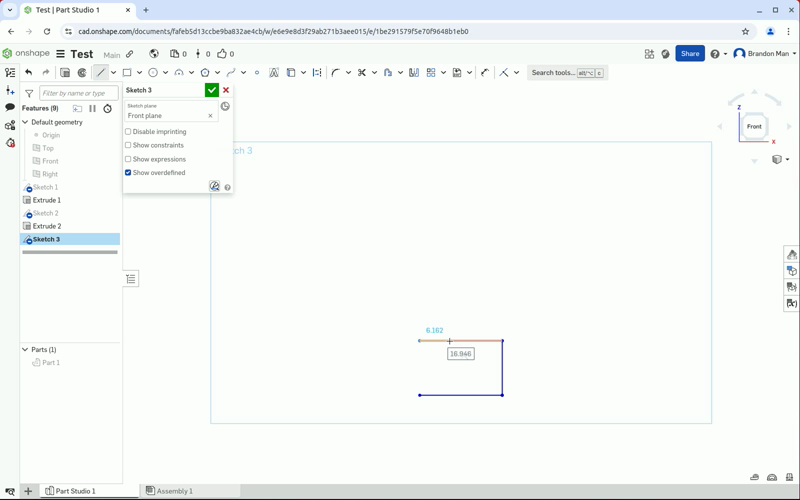
key_down(shift)
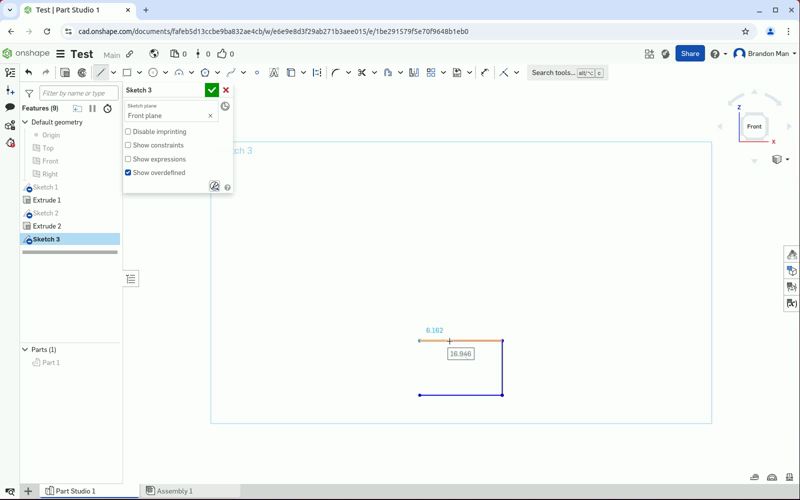
mouse_move(419, 395)
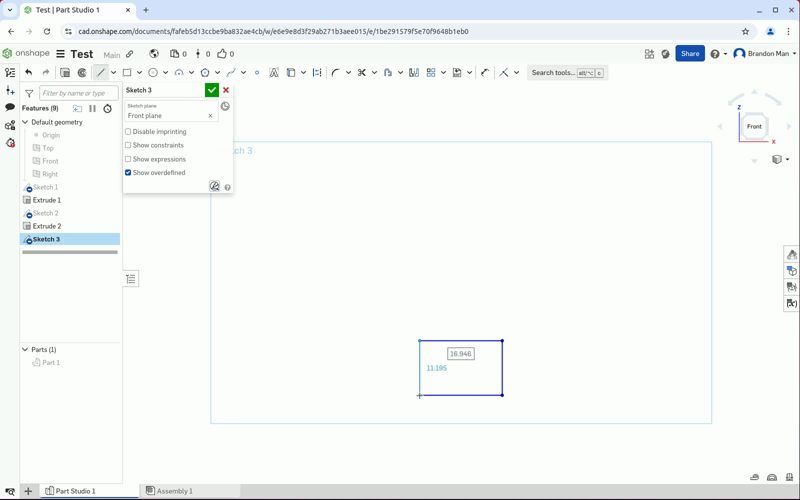
key_up(shift)
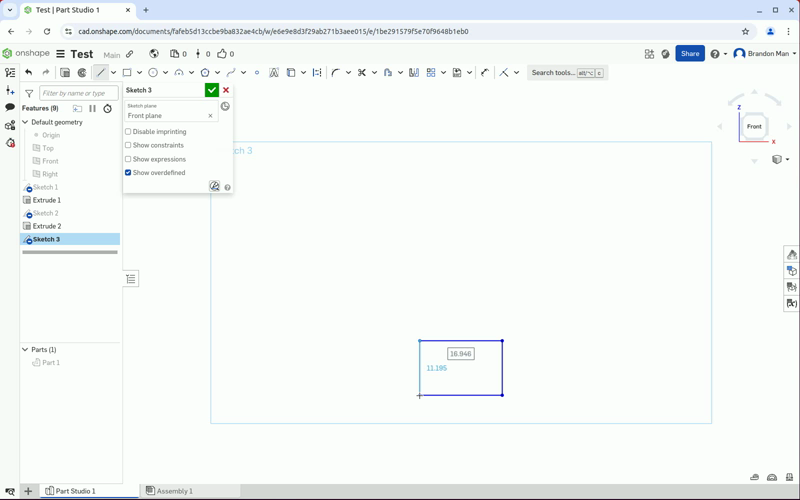
click(419, 395)
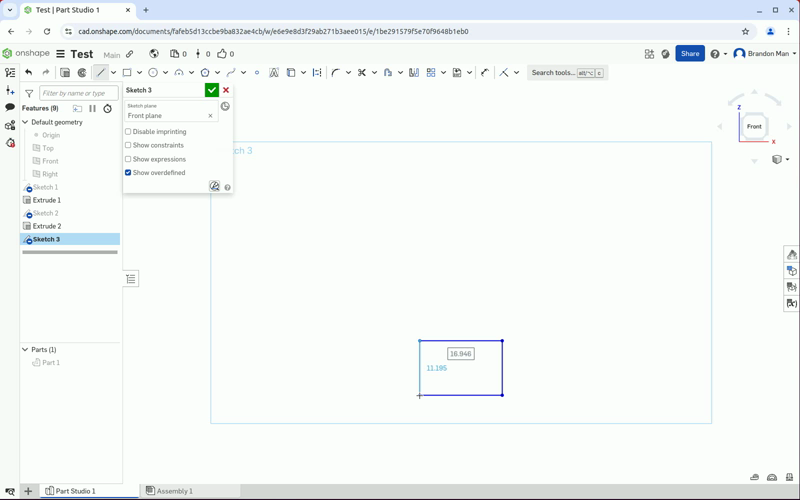
key(esc)
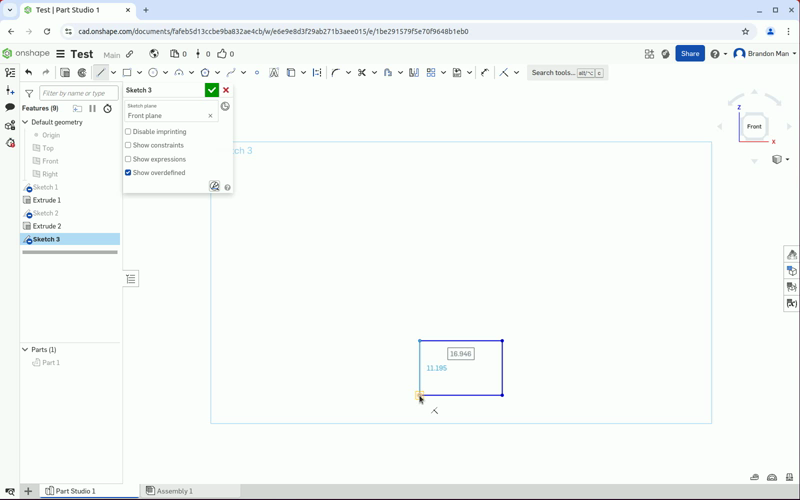
mouse_move(457, 365)
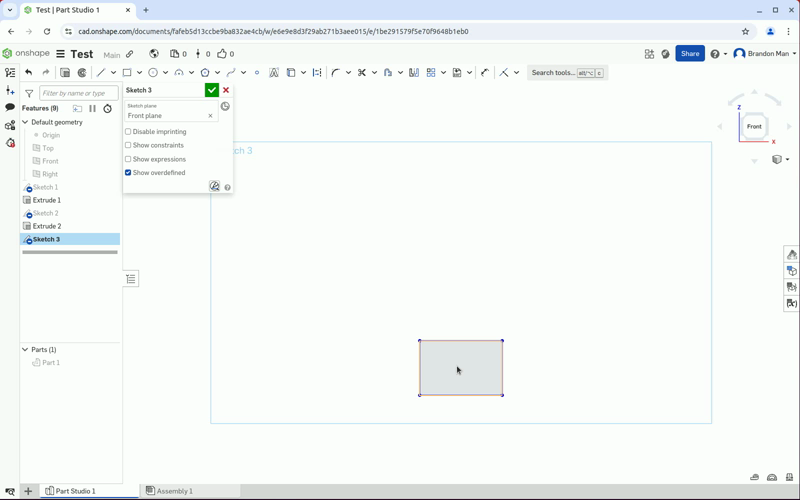
click(457, 365)
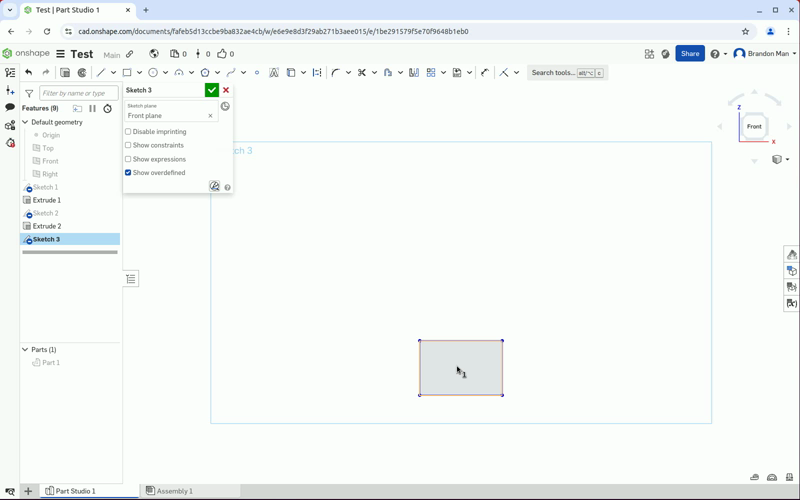
mouse_move(73, 352)
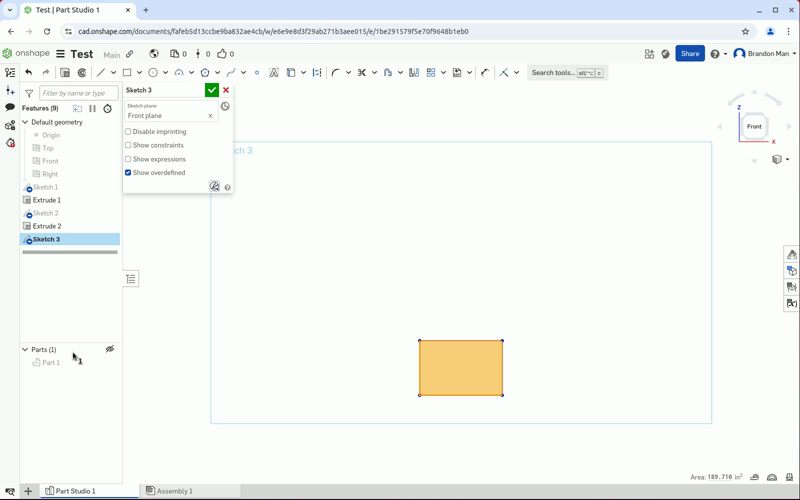
key(shift+y)
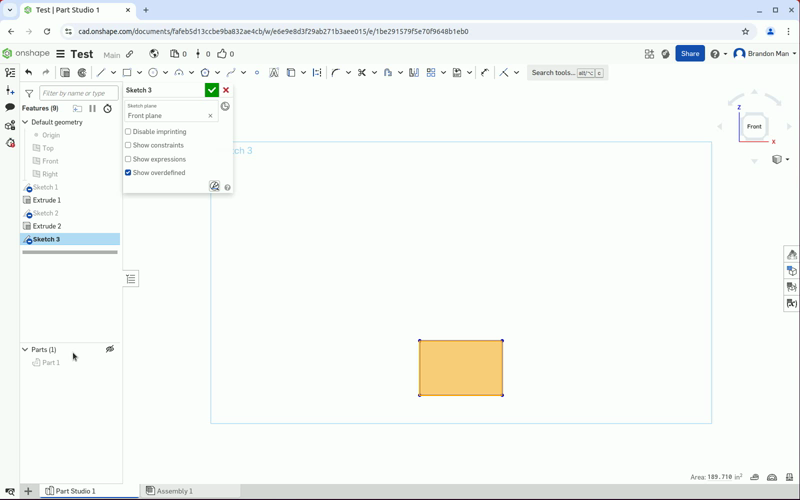
key(shift+e)
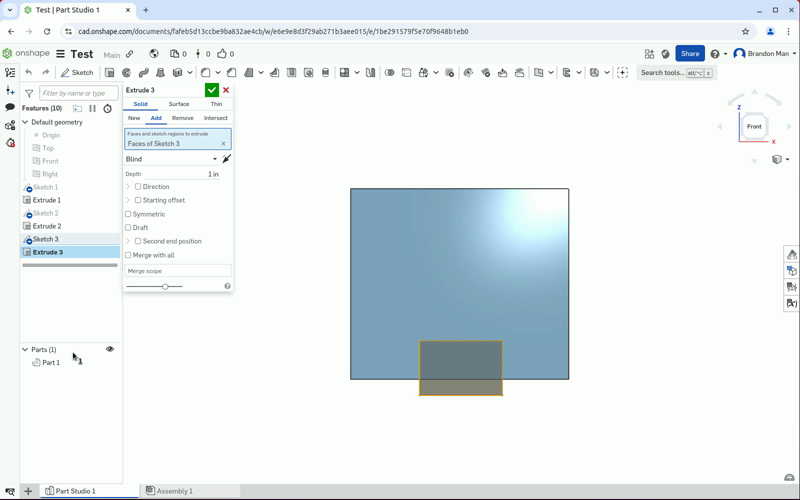
mouse_move(143, 106)
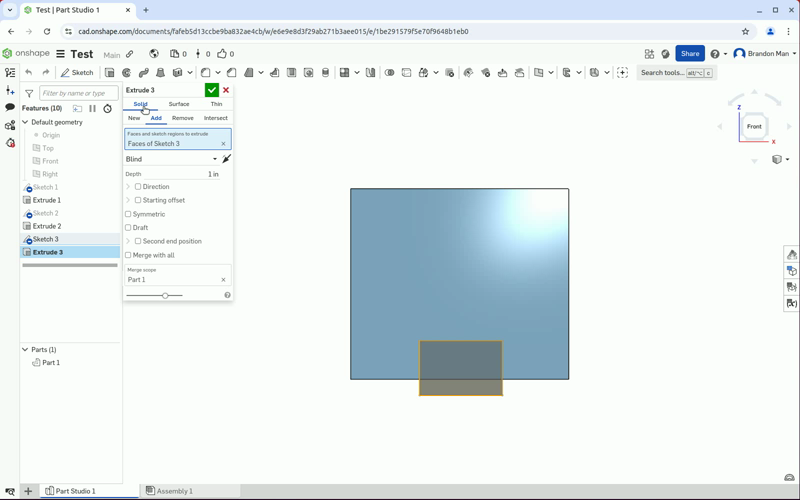
click(143, 106)
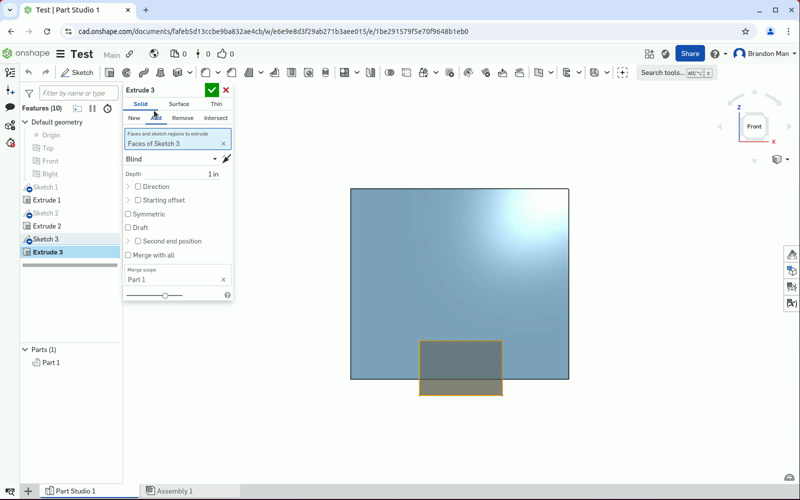
mouse_move(186, 120)
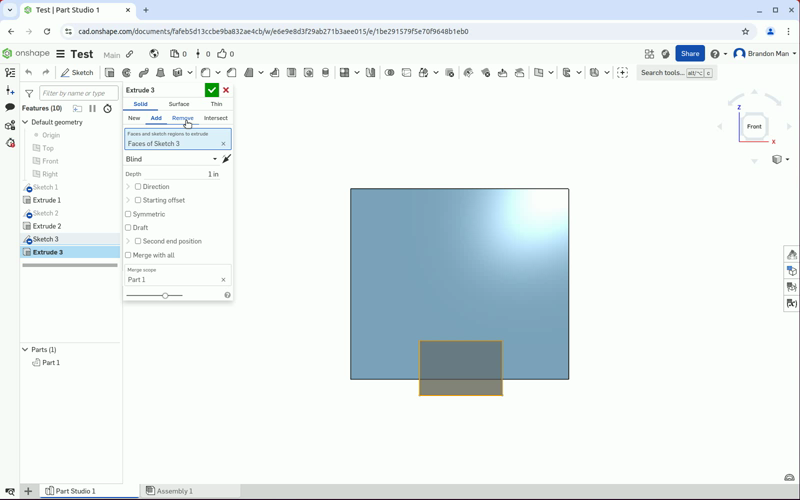
click(186, 120)
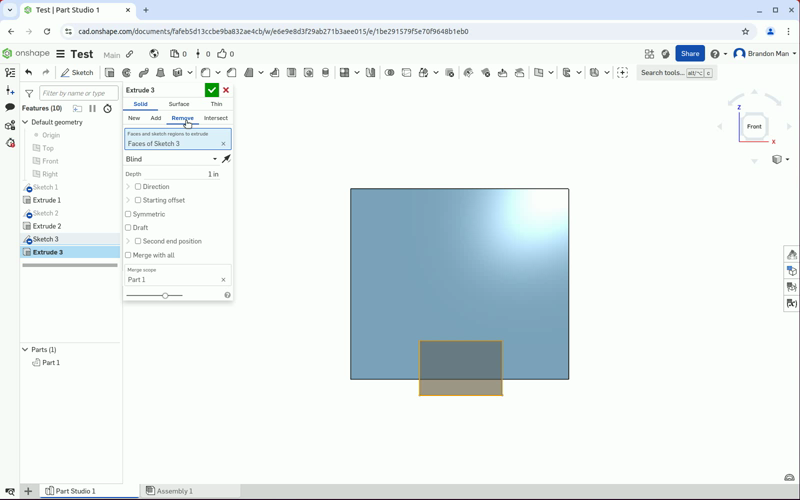
key(tab, 4)
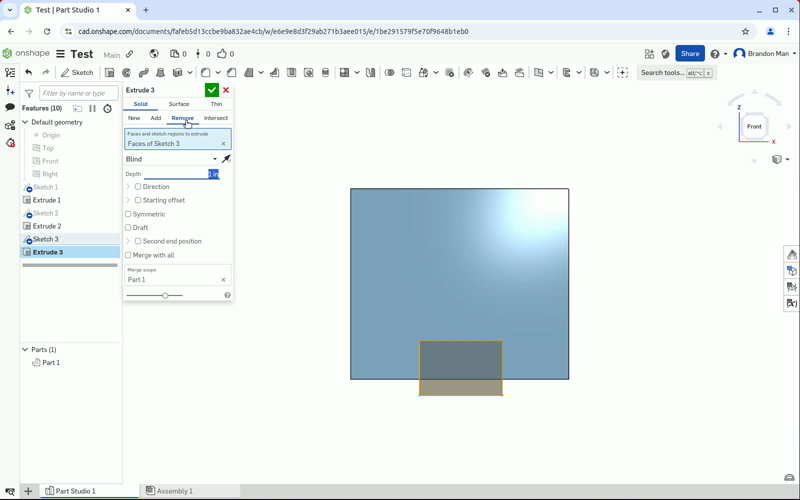
text(16.85)
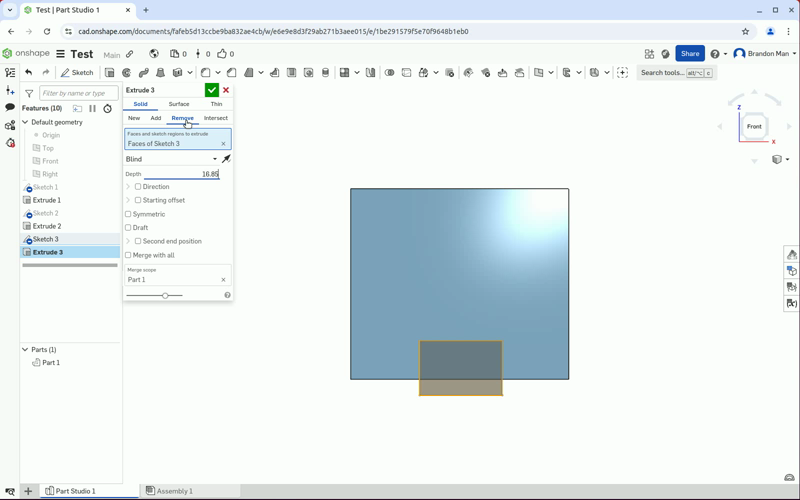
key(tab, 3)
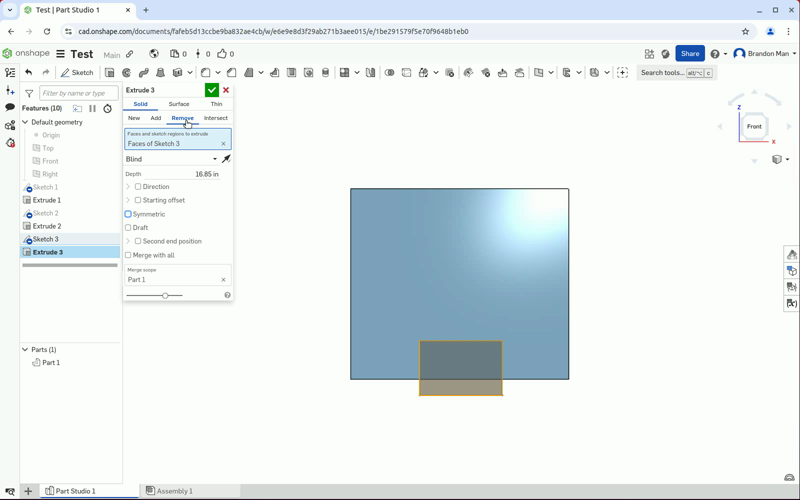
key(space)
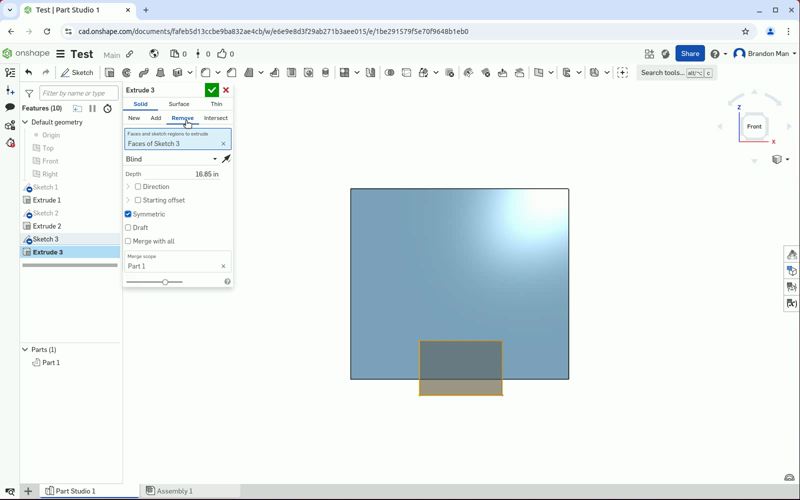
key(tab, 2)
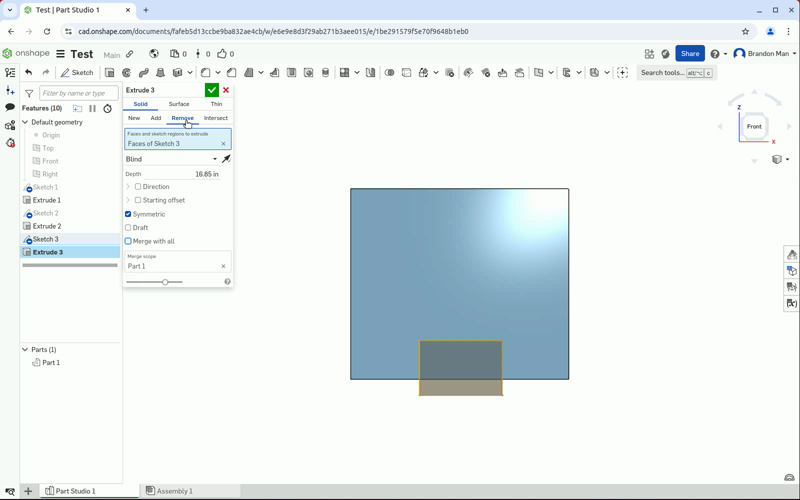
key(space)
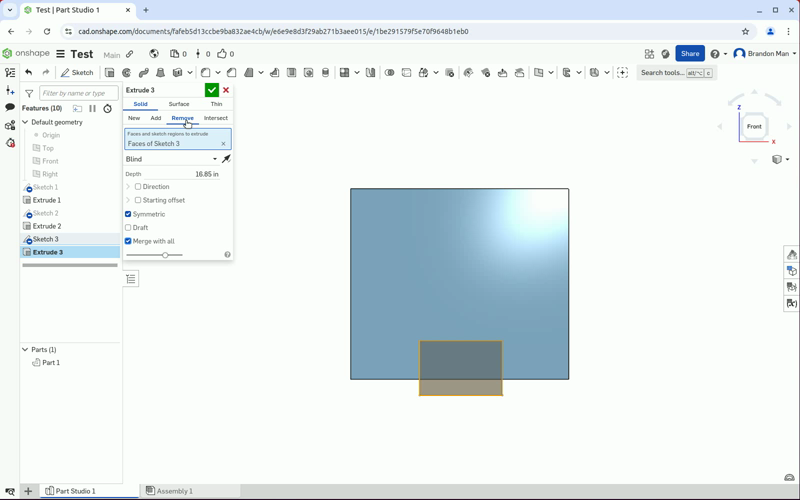
key(enter)
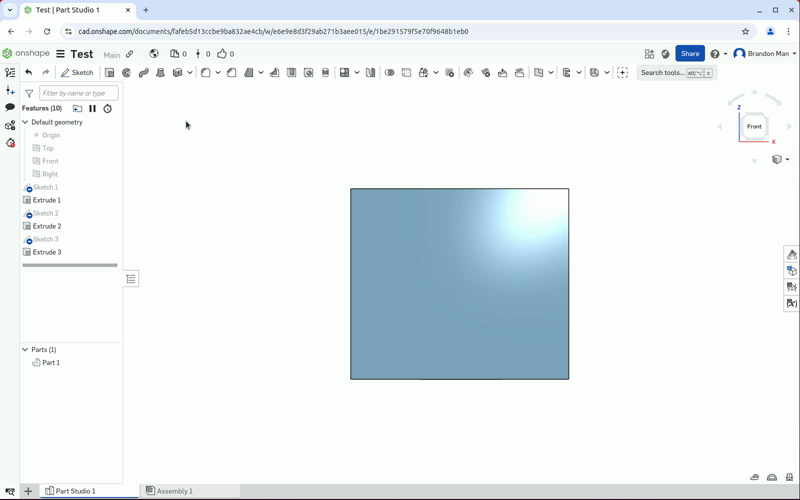
key(shift+h)
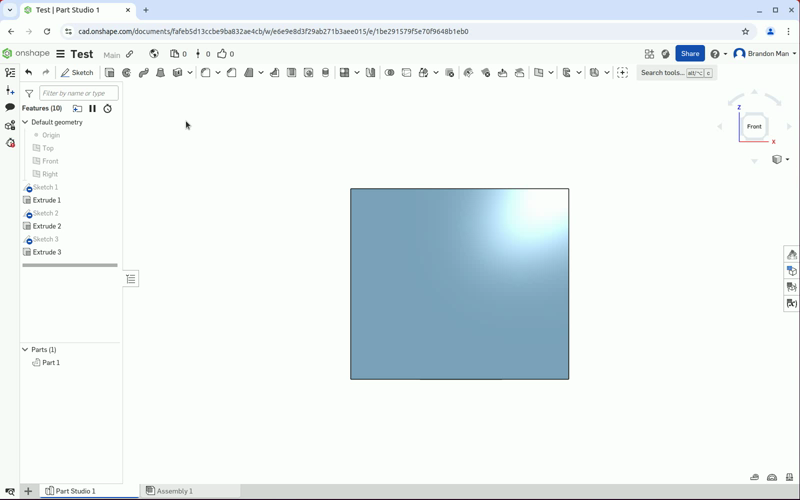
key(shift+h)
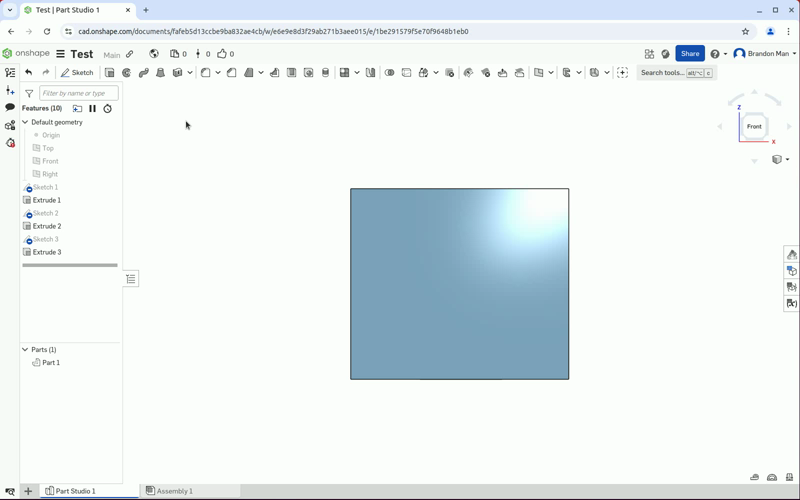
mouse_move(73, 189)
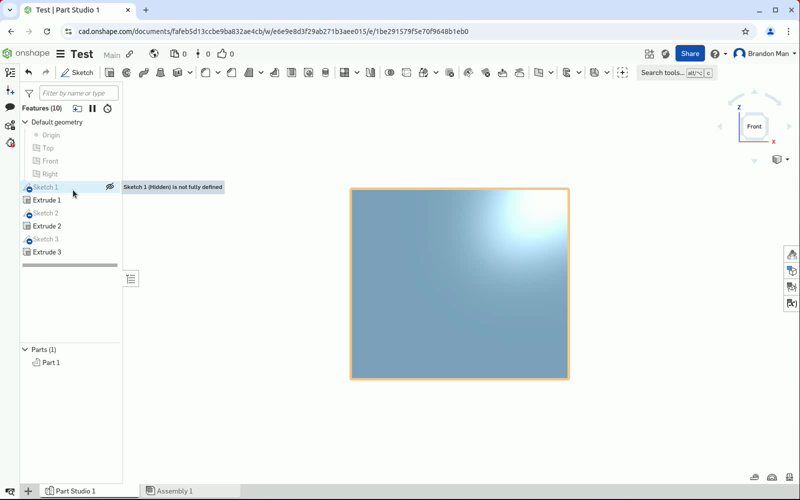
click(73, 189)
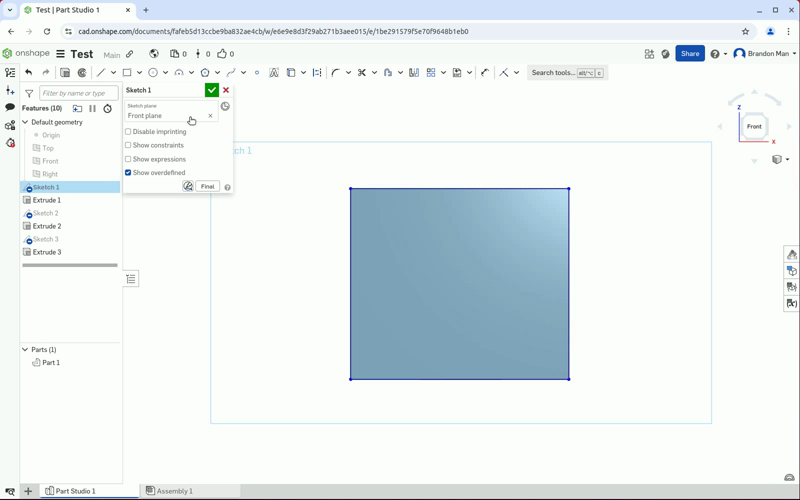
mouse_move(229, 92)
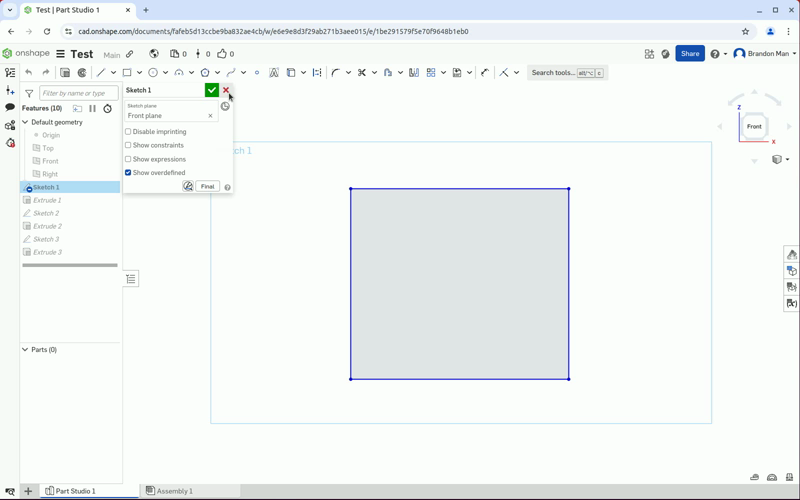
click(229, 92)
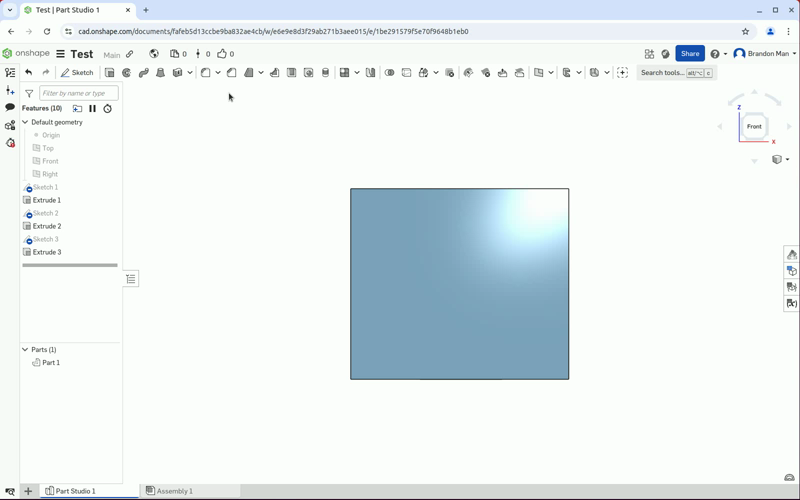
mouse_move(541, 75)
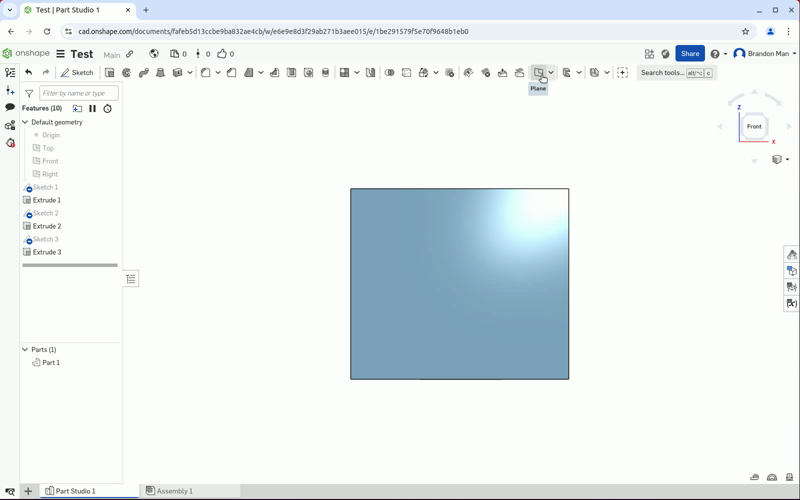
click(541, 75)
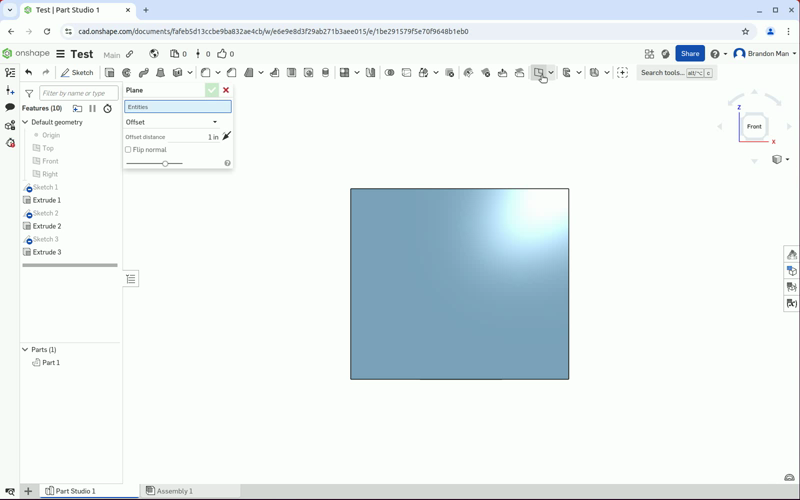
mouse_move(73, 163)
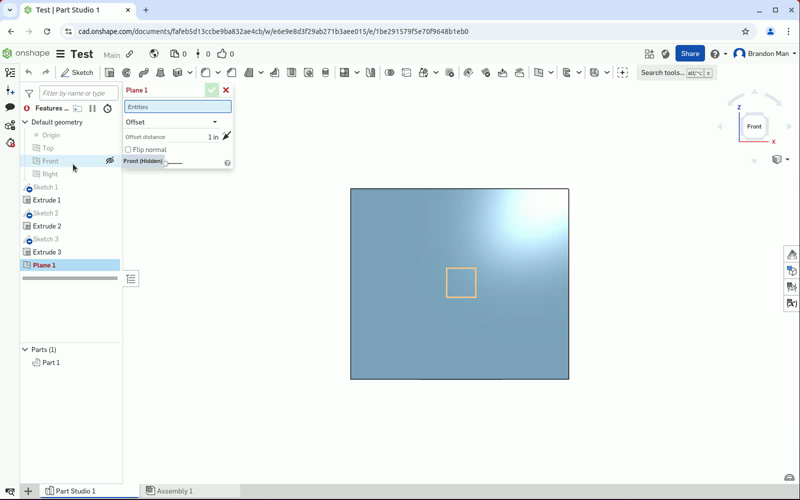
click(73, 163)
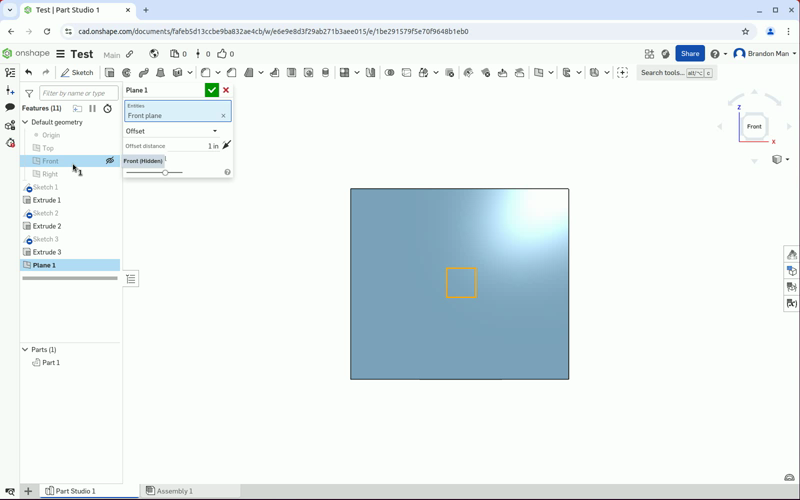
key(tab, 2)
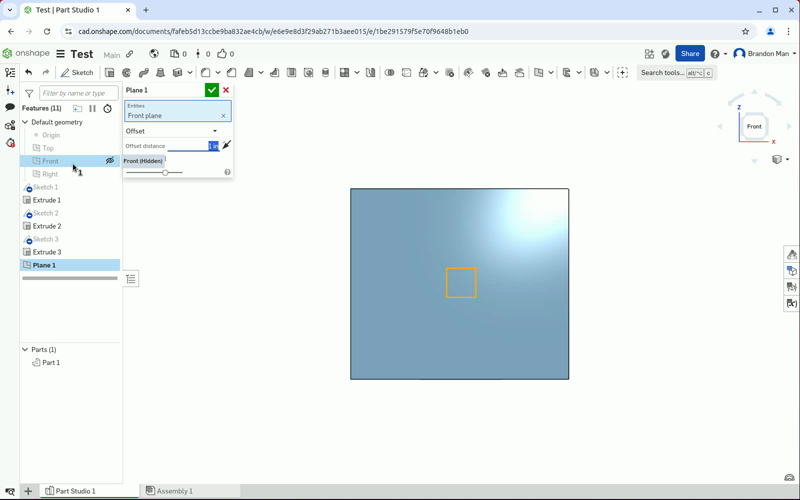
text(19.75)
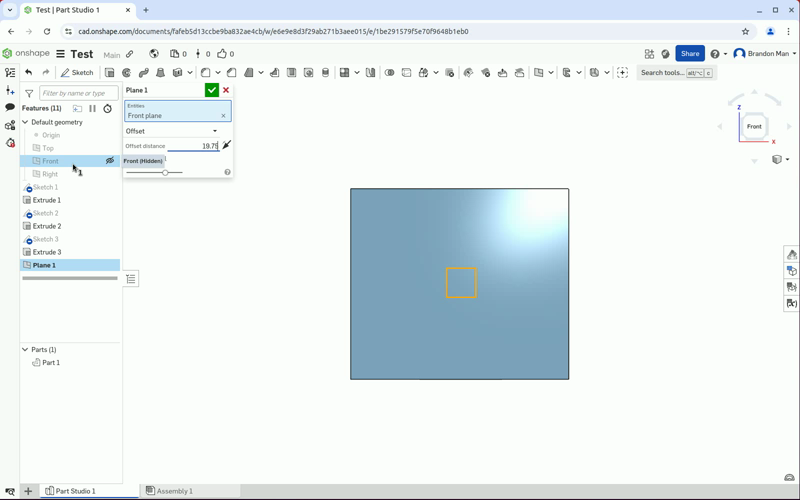
key(enter, 2)
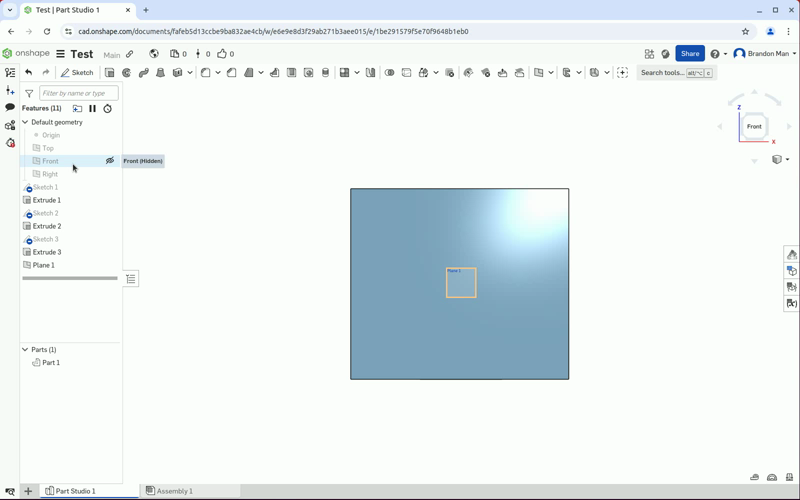
key(shift+s)
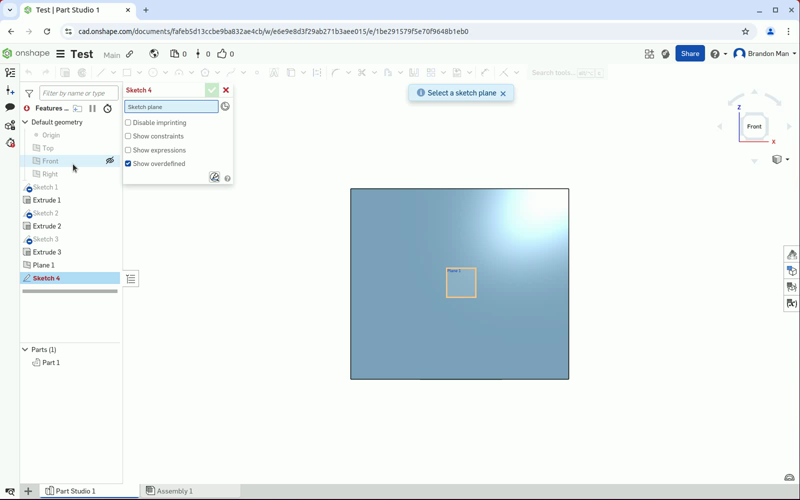
mouse_move(73, 267)
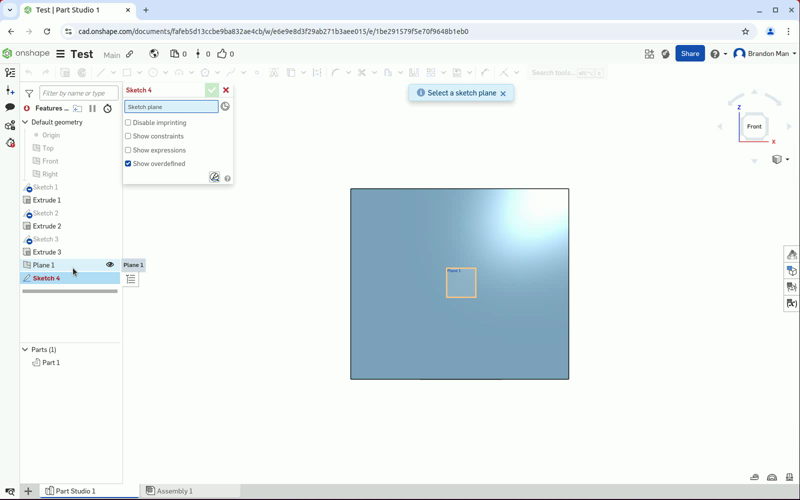
click(73, 267)
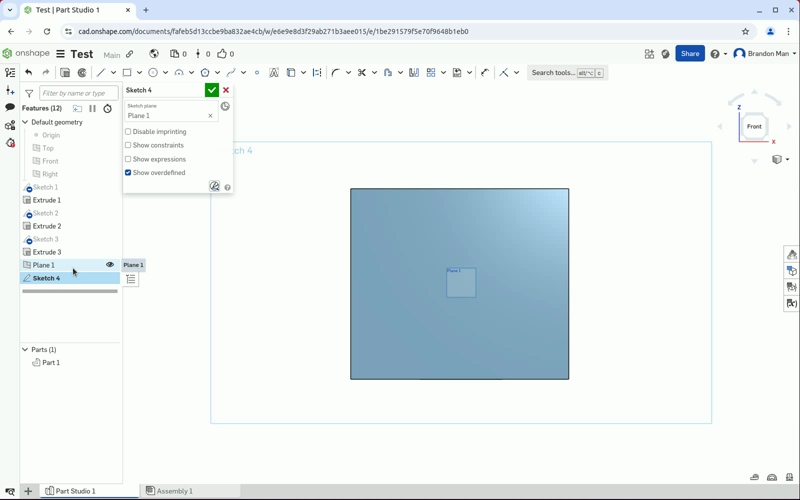
mouse_move(73, 352)
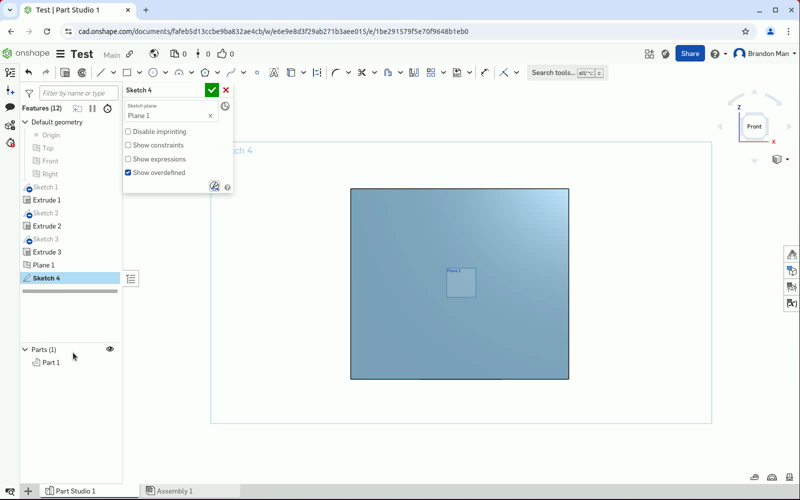
key(y)
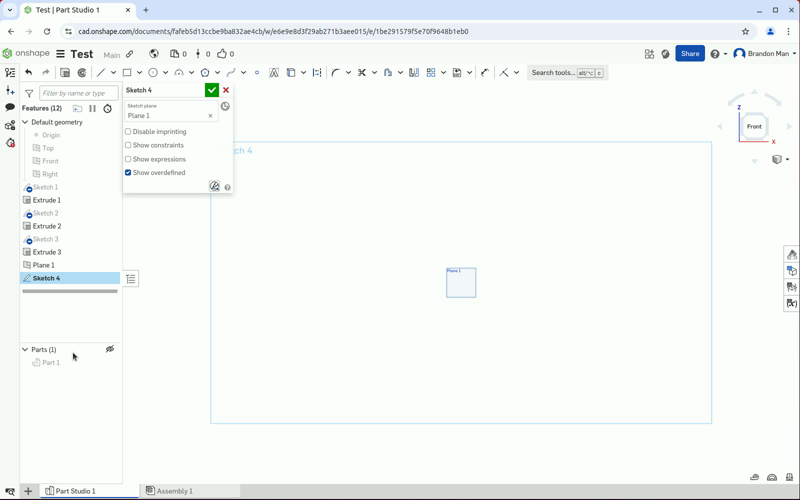
key(c)
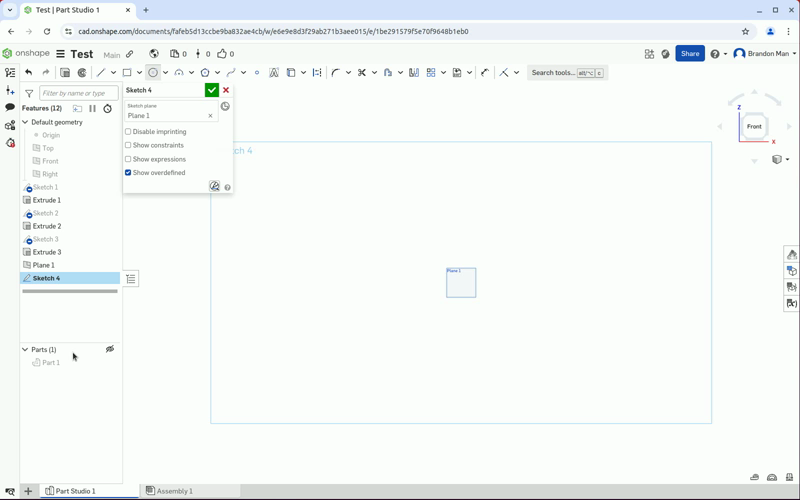
key_down(shift)
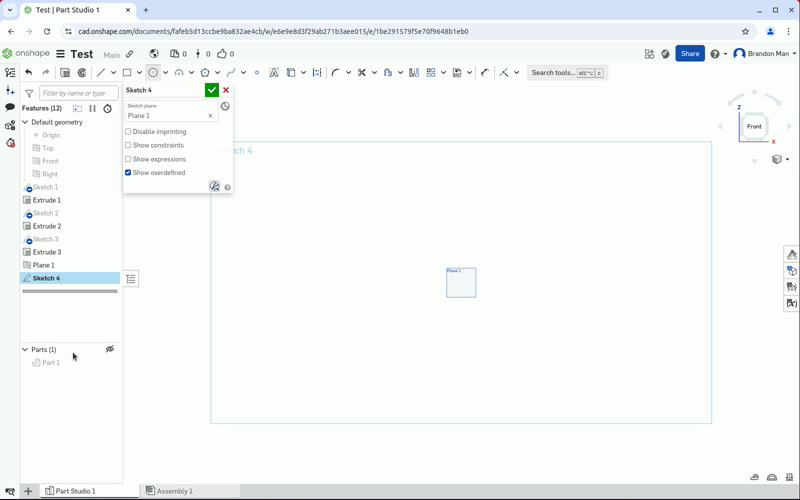
mouse_move(412, 233)
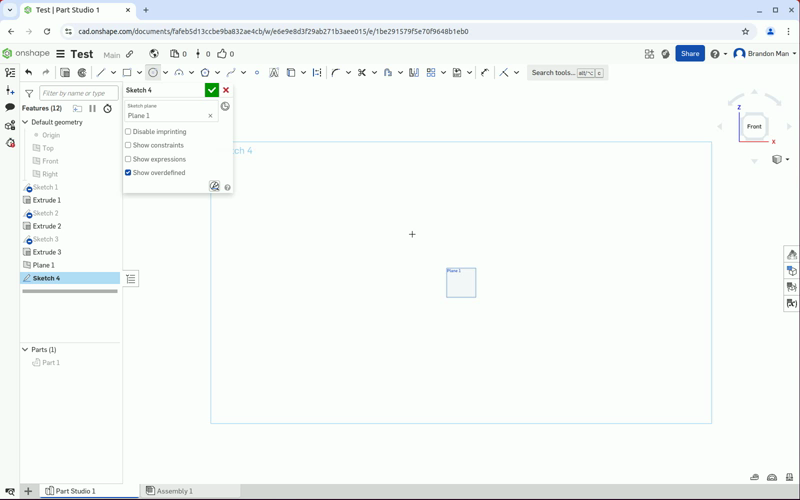
click(412, 233)
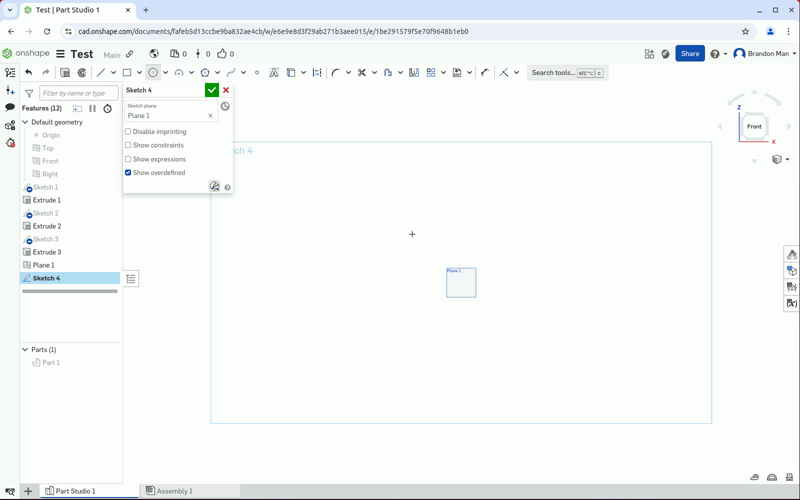
key_up(shift)
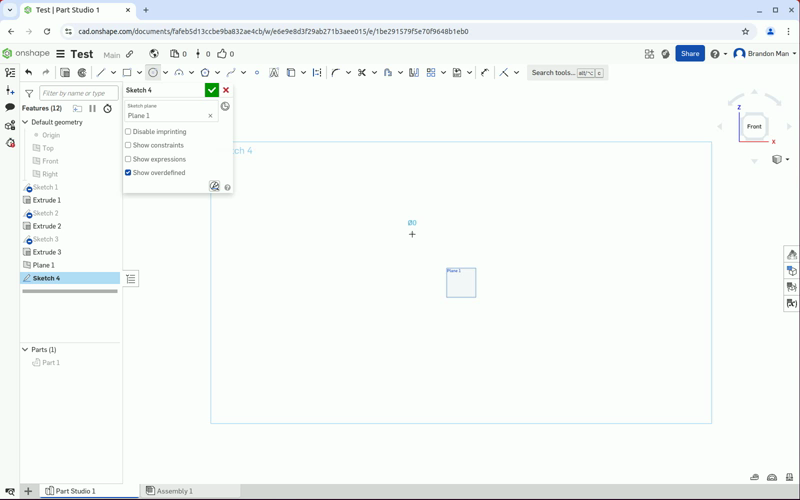
mouse_move(444, 233)
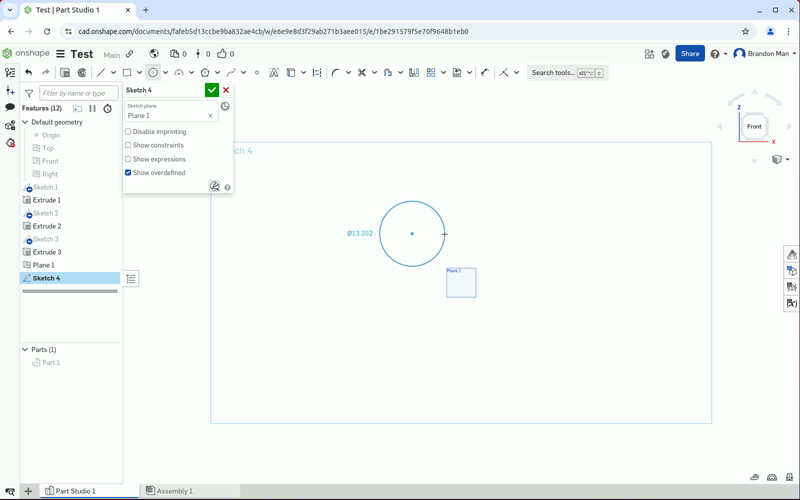
click(444, 233)
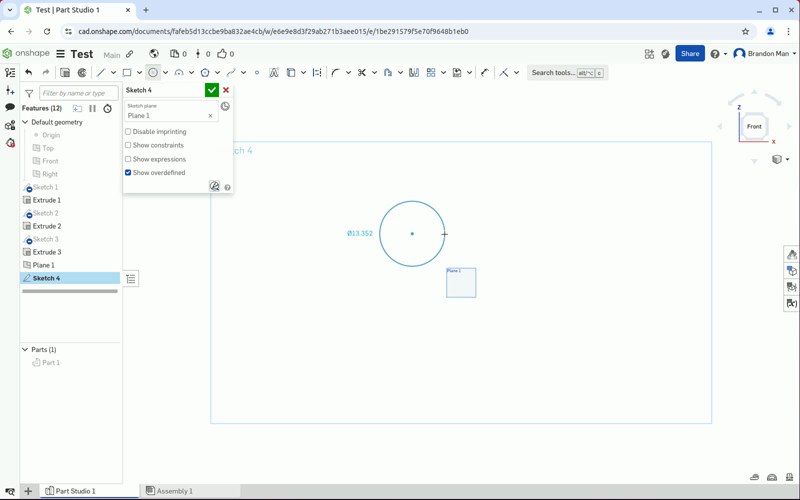
key(esc)
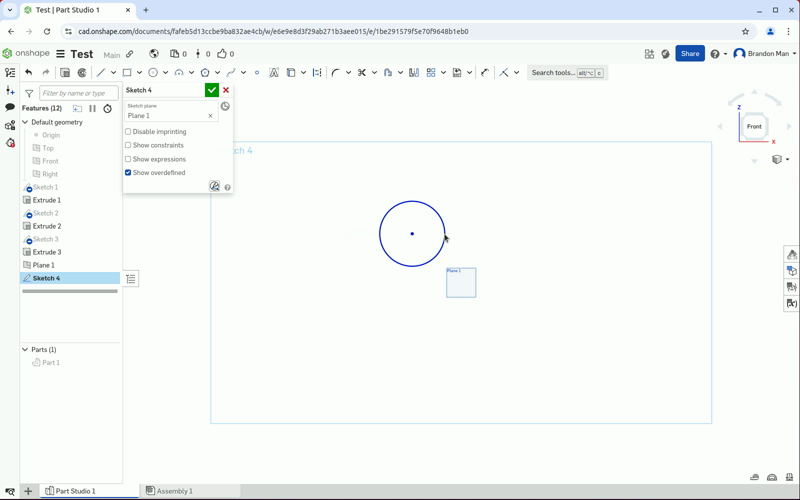
mouse_move(418, 232)
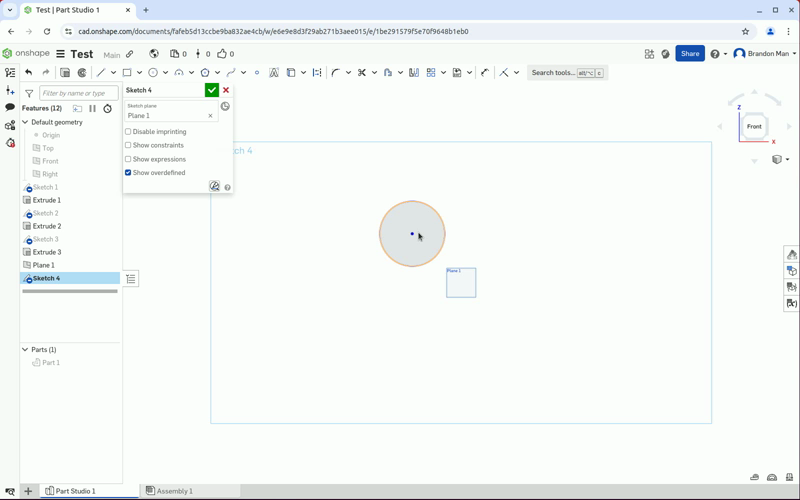
click(418, 232)
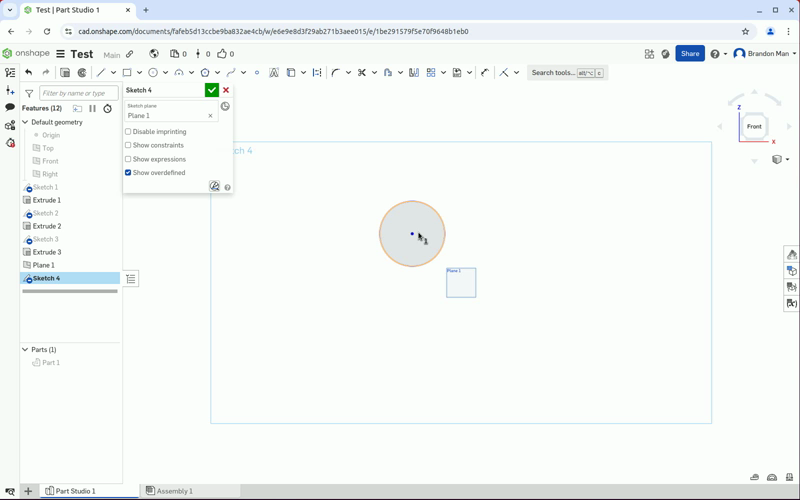
mouse_move(73, 352)
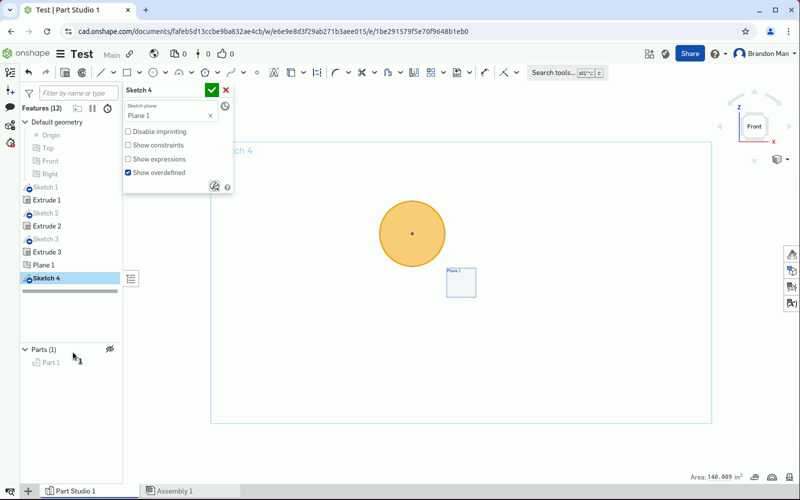
key(shift+y)
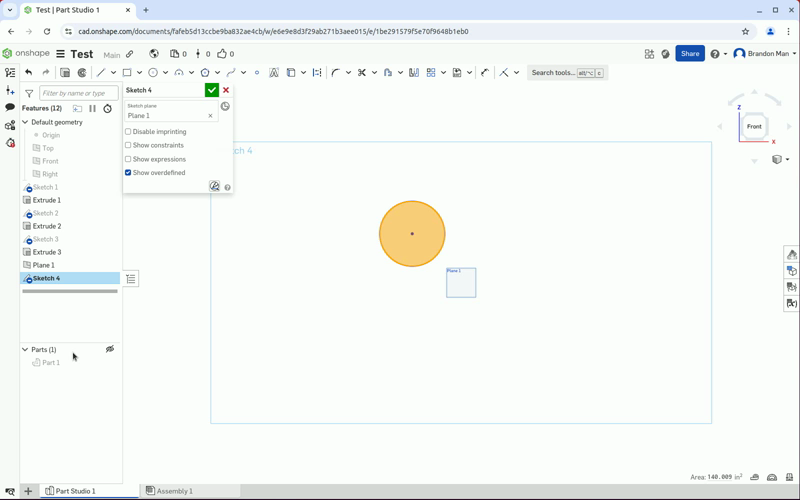
key(shift+e)
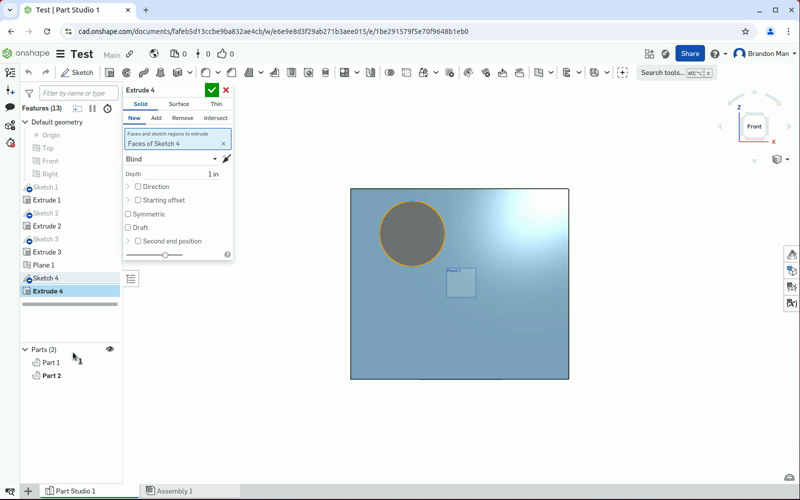
mouse_move(143, 106)
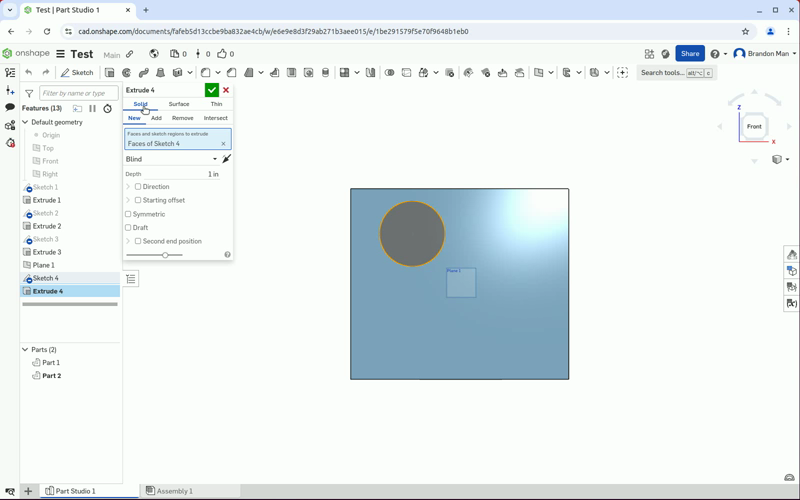
click(143, 106)
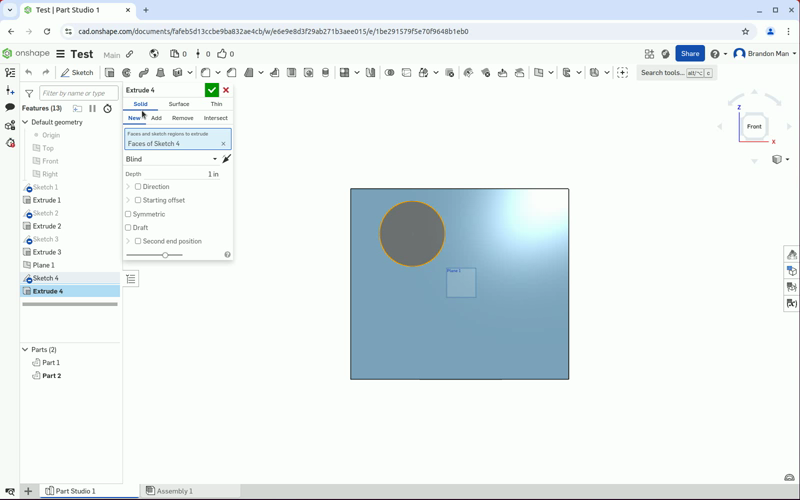
mouse_move(137, 120)
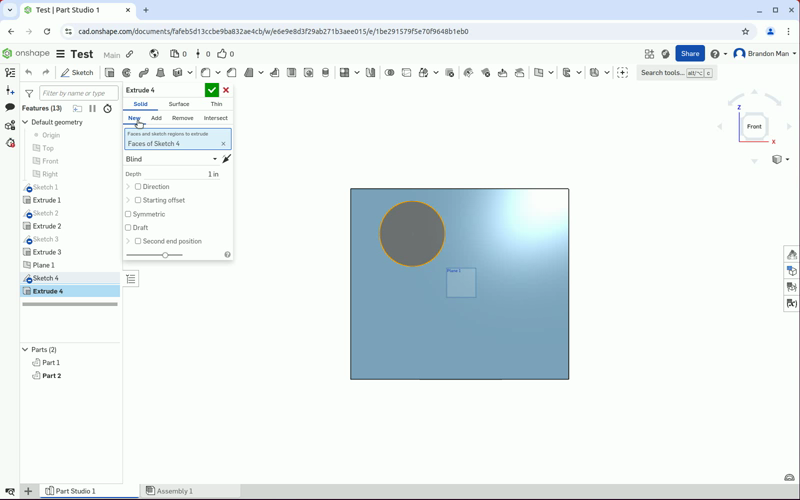
click(137, 120)
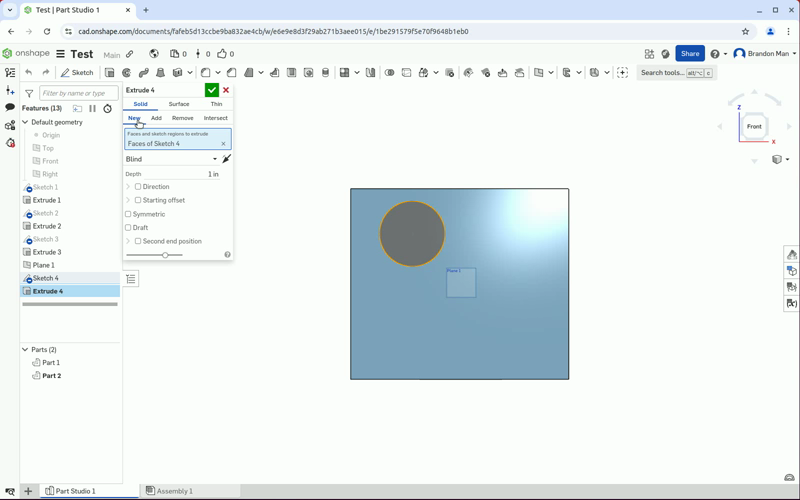
key(tab, 4)
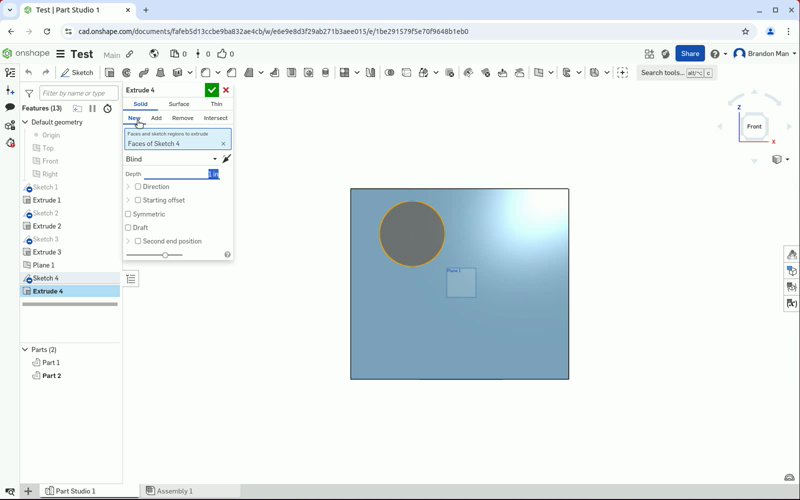
text(3.37)
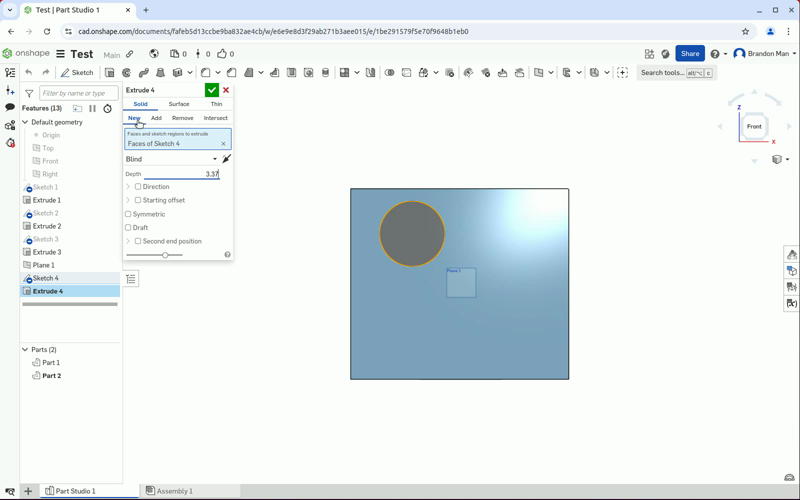
key(enter)
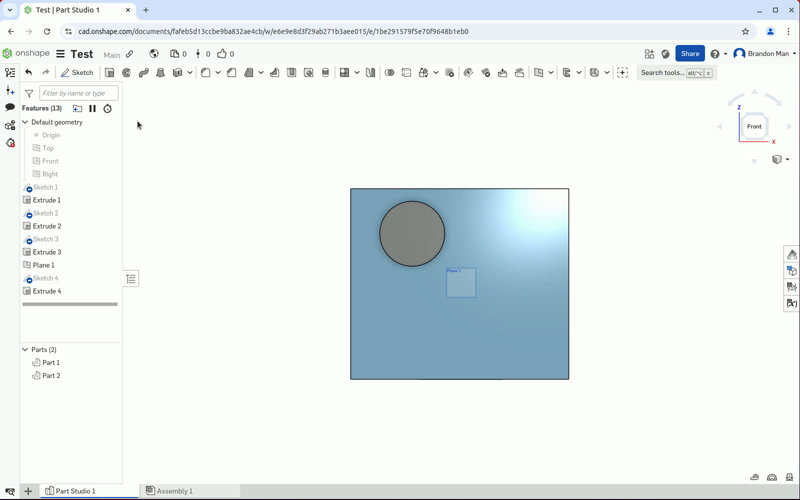
key(shift+h)
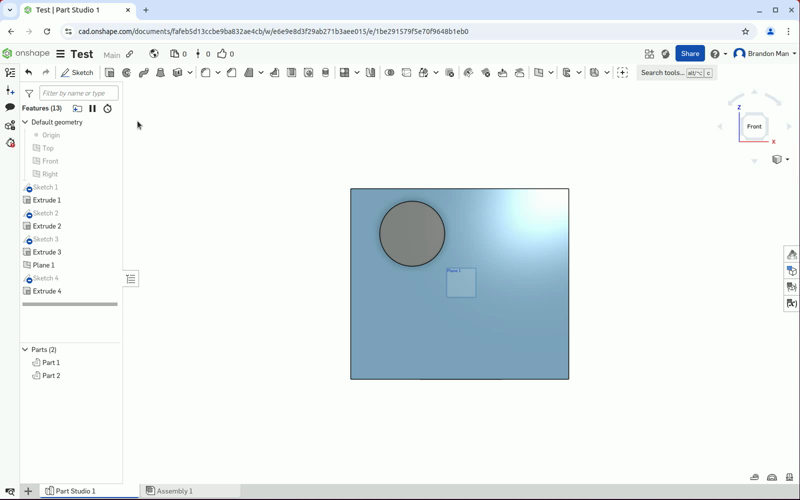
key(shift+h)
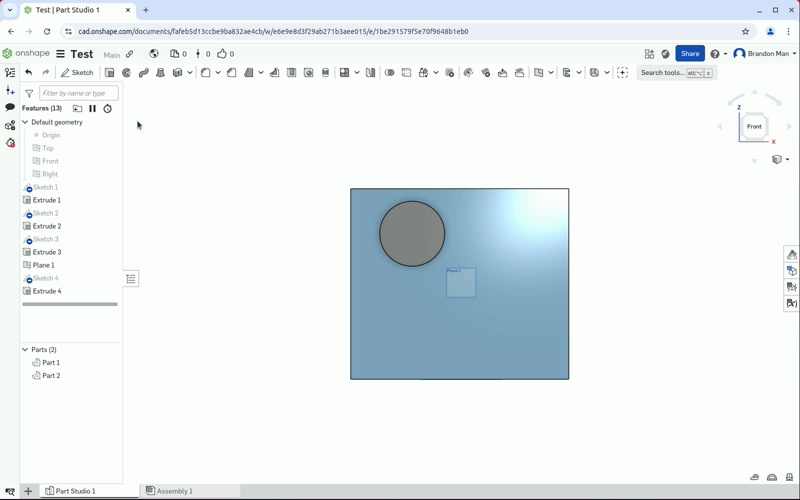
mouse_move(73, 189)
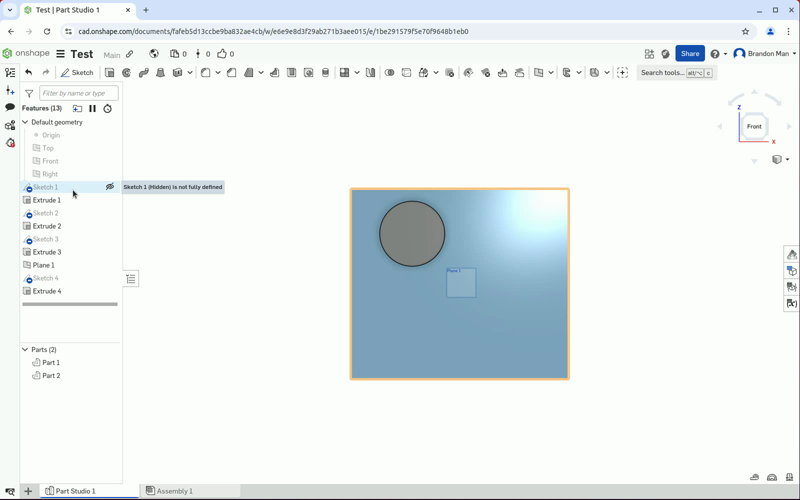
click(73, 189)
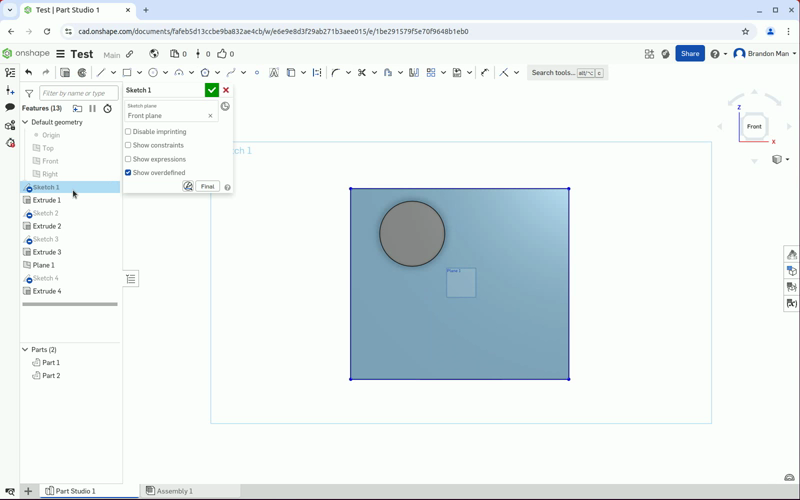
mouse_move(229, 92)
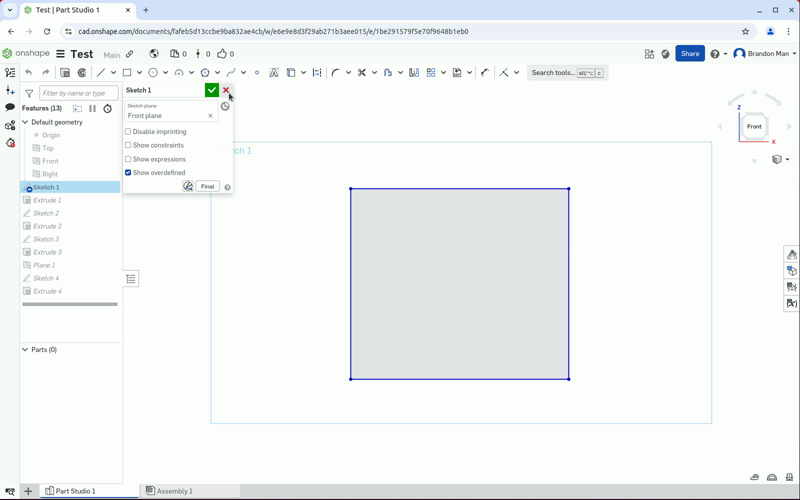
click(229, 92)
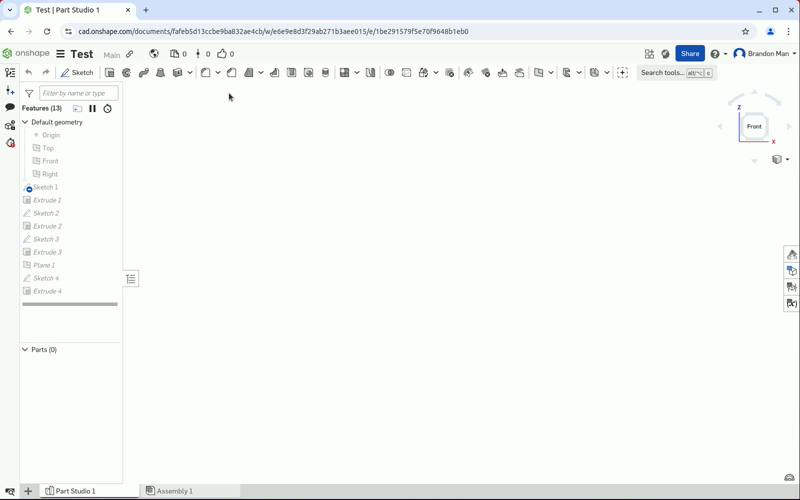
key(shift+s)
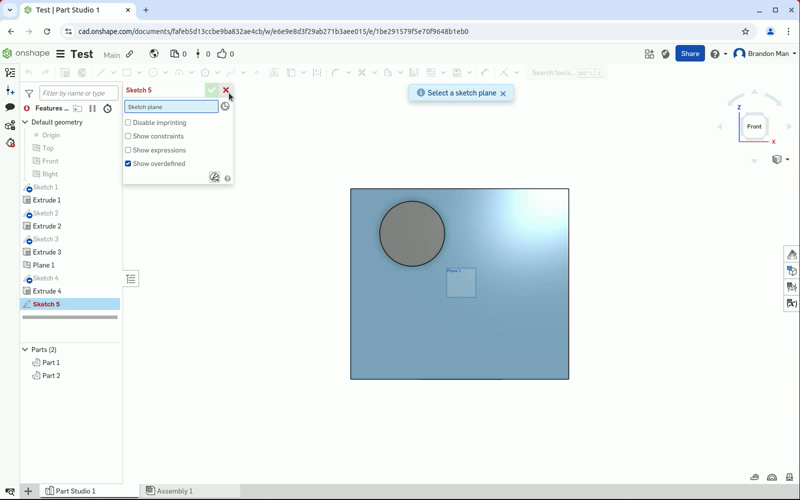
mouse_move(73, 267)
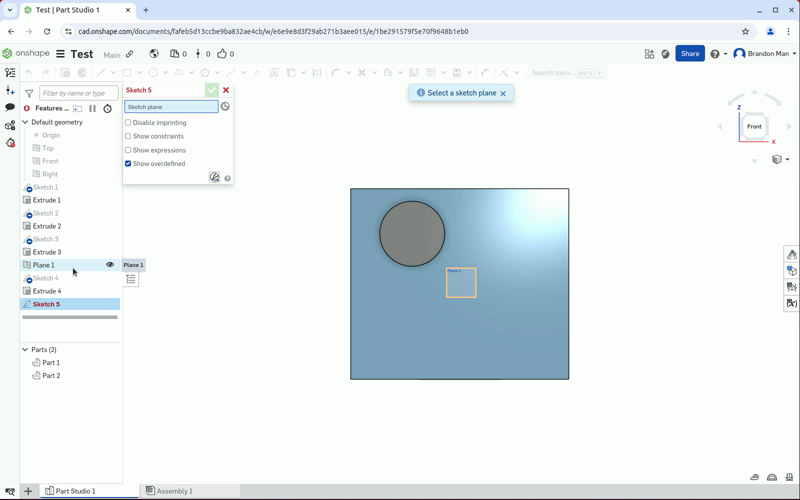
click(73, 267)
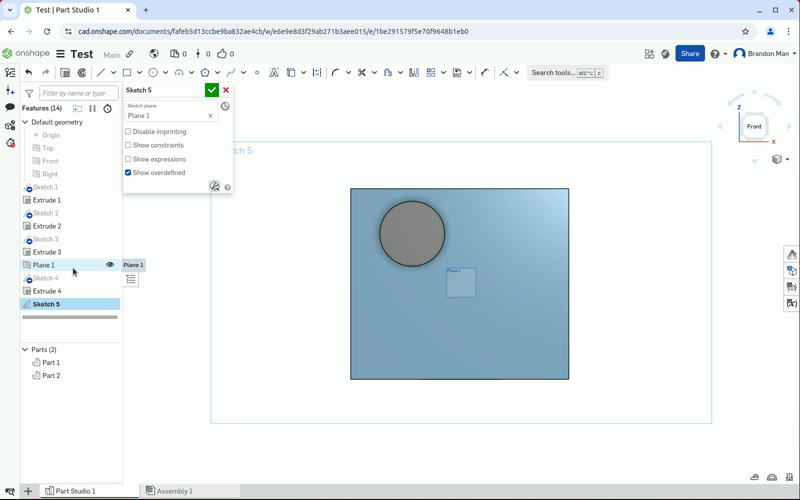
mouse_move(73, 352)
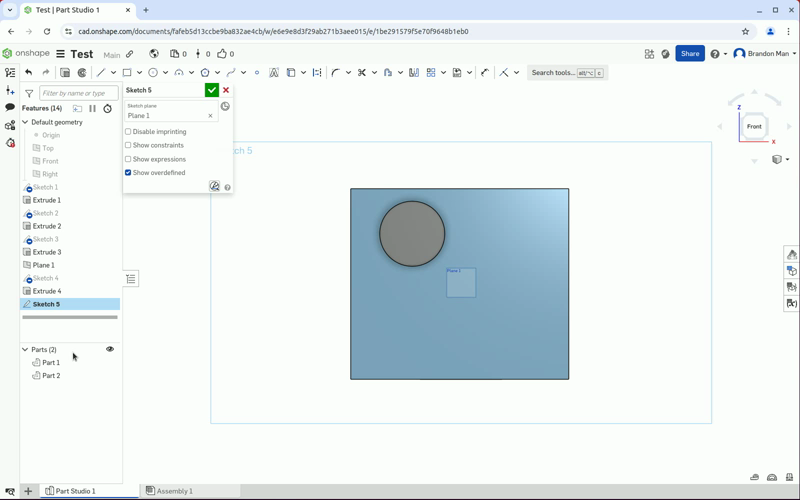
key(y)
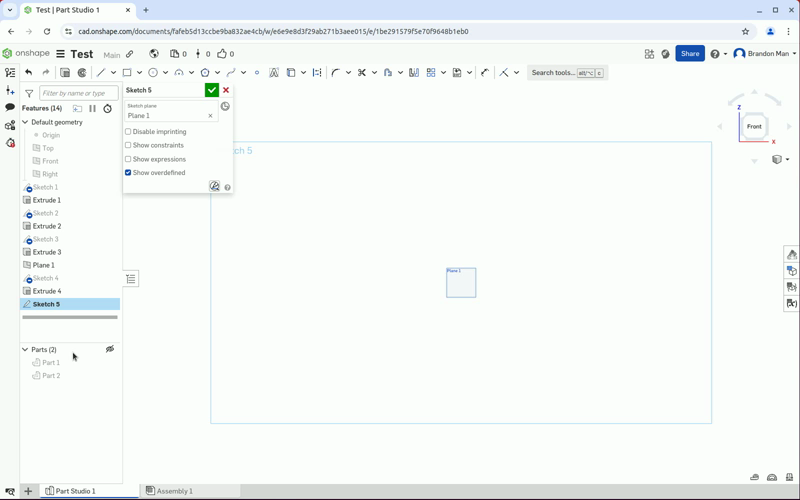
key(c)
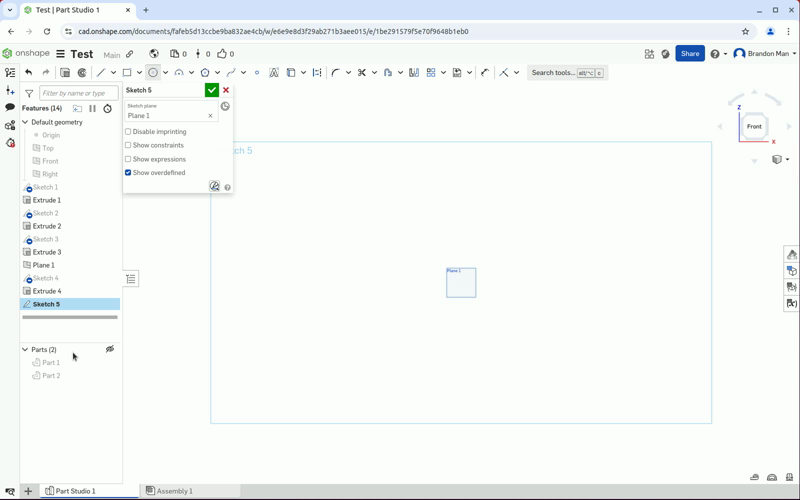
key_down(shift)
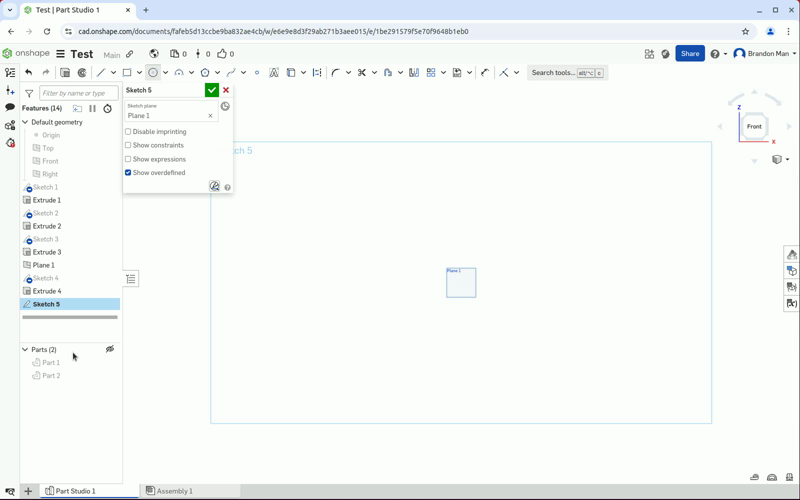
mouse_move(503, 233)
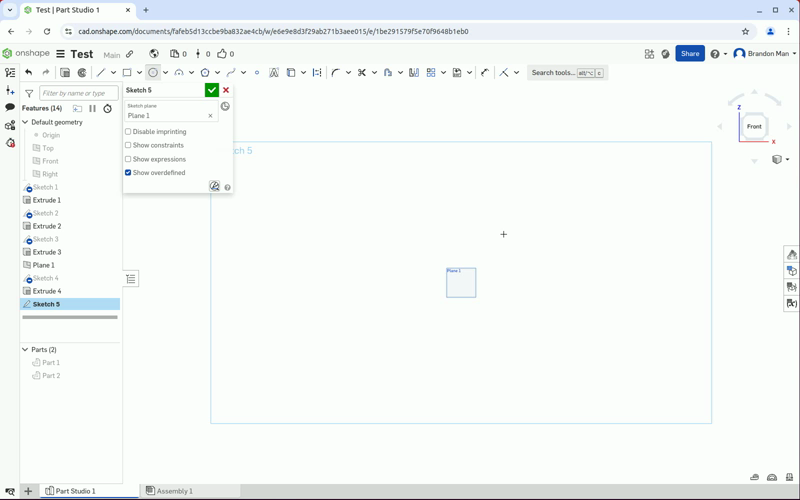
click(503, 233)
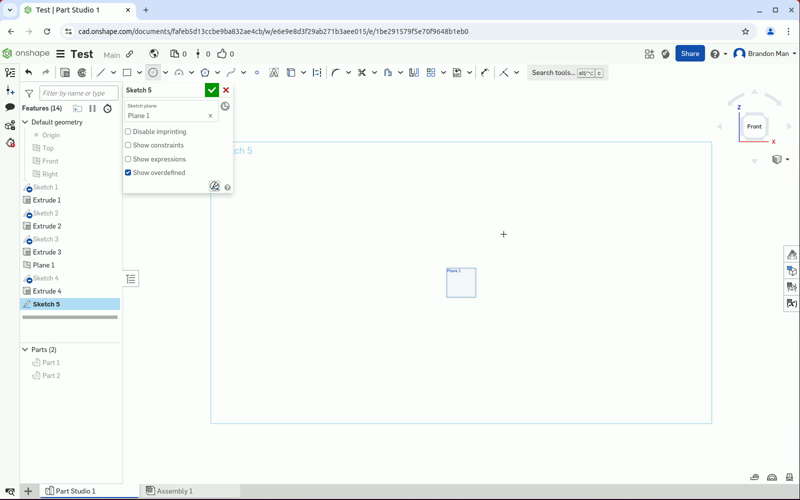
key_up(shift)
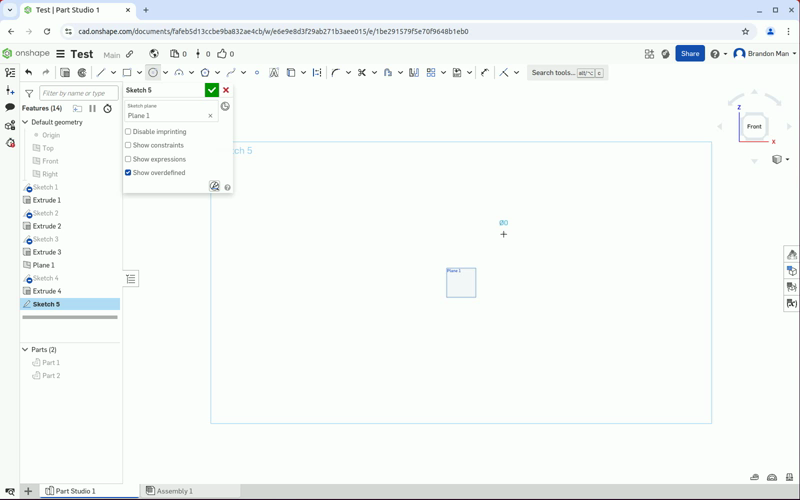
mouse_move(538, 233)
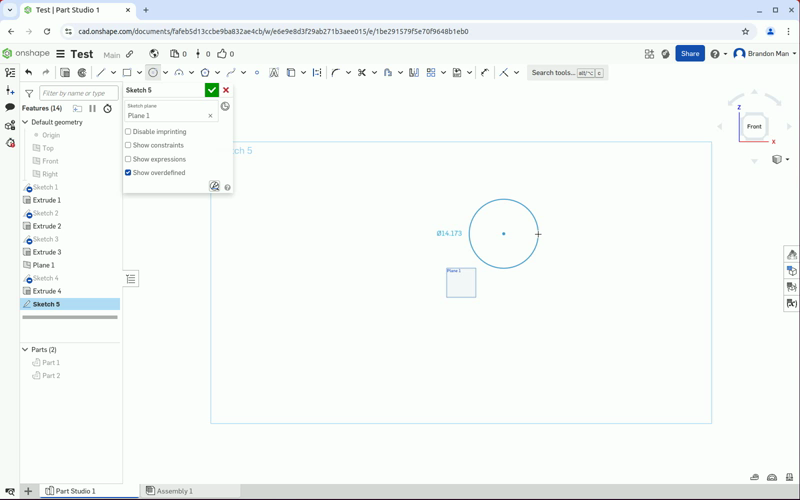
click(538, 233)
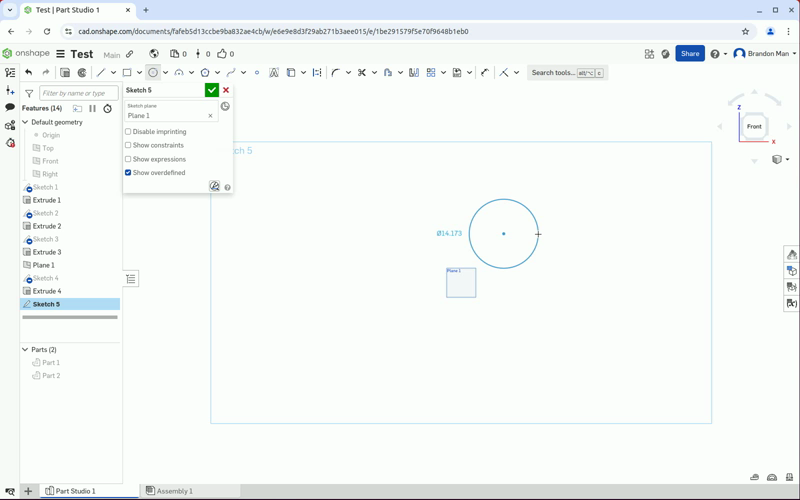
key(esc)
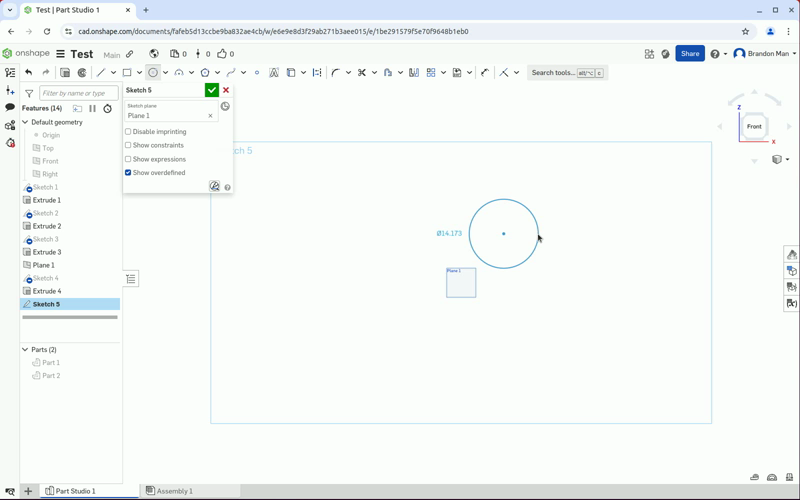
mouse_move(499, 246)
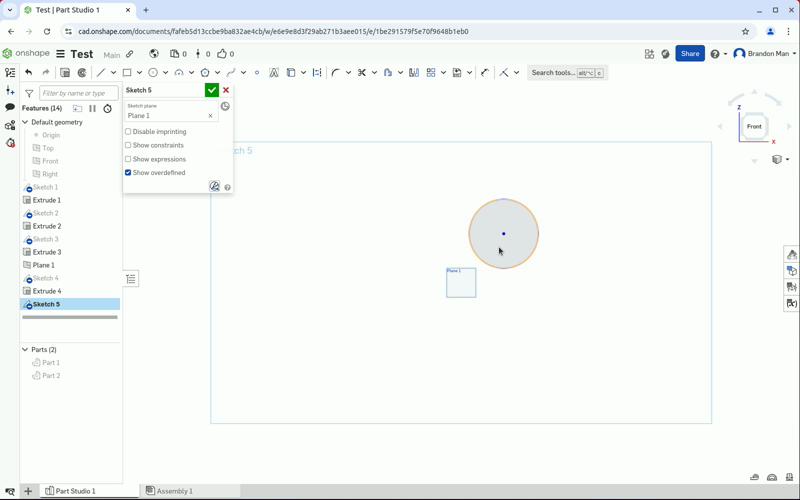
click(499, 246)
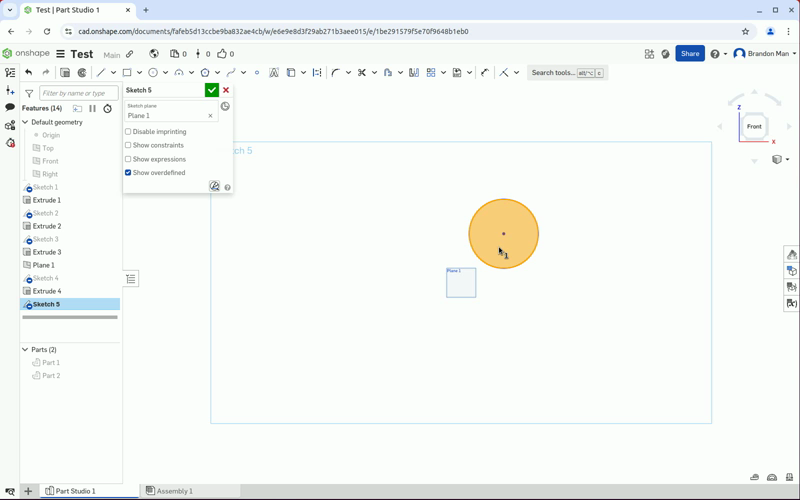
mouse_move(73, 352)
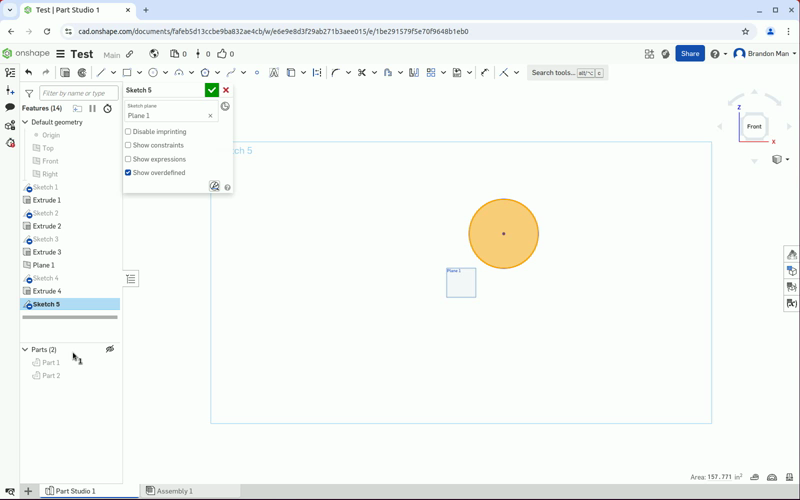
key(shift+y)
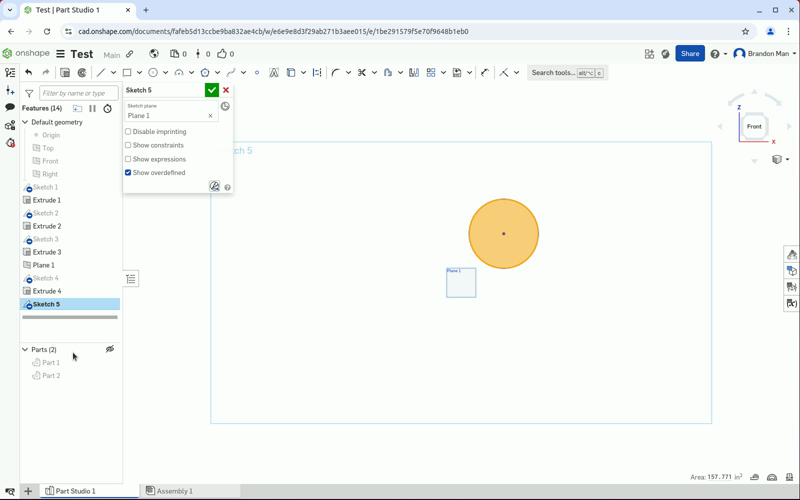
key(shift+e)
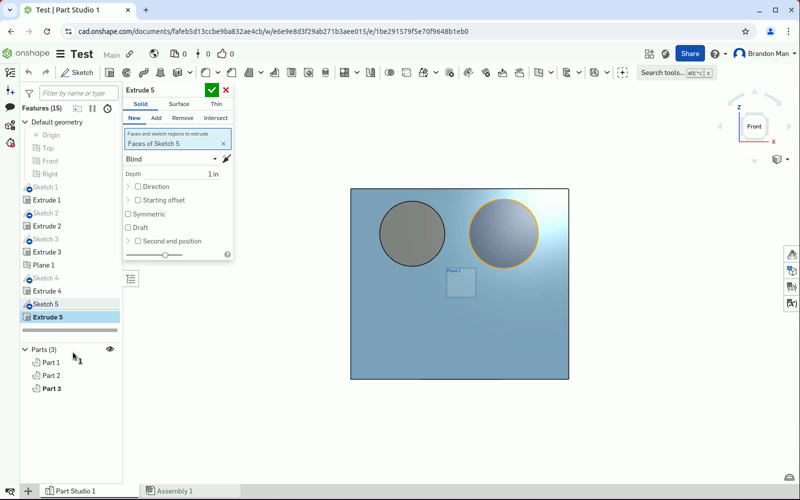
mouse_move(143, 106)
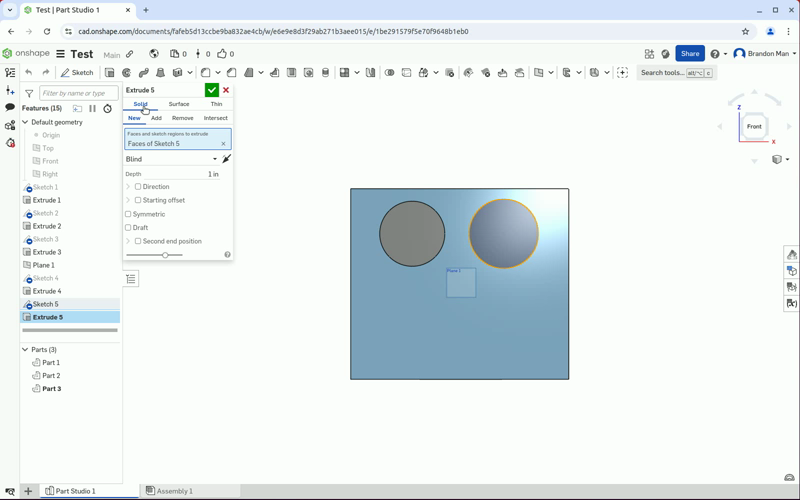
click(143, 106)
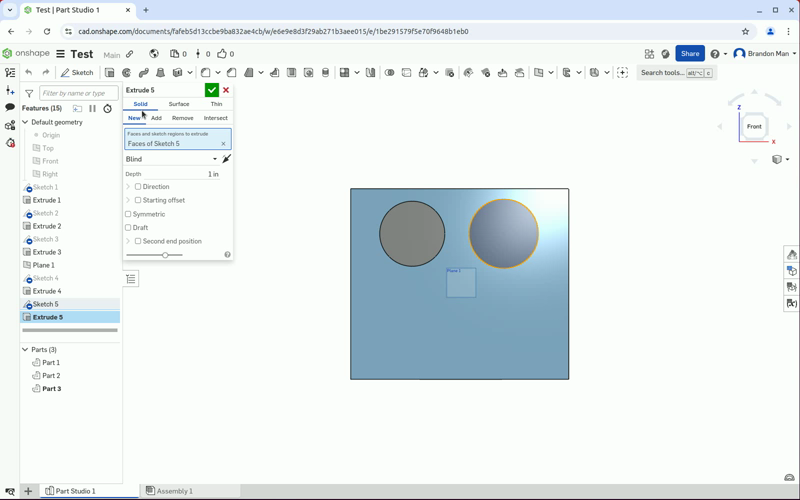
mouse_move(137, 120)
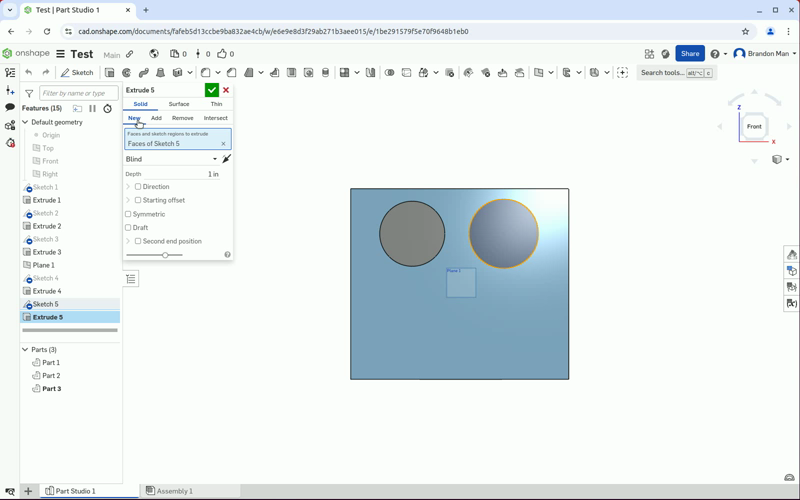
click(137, 120)
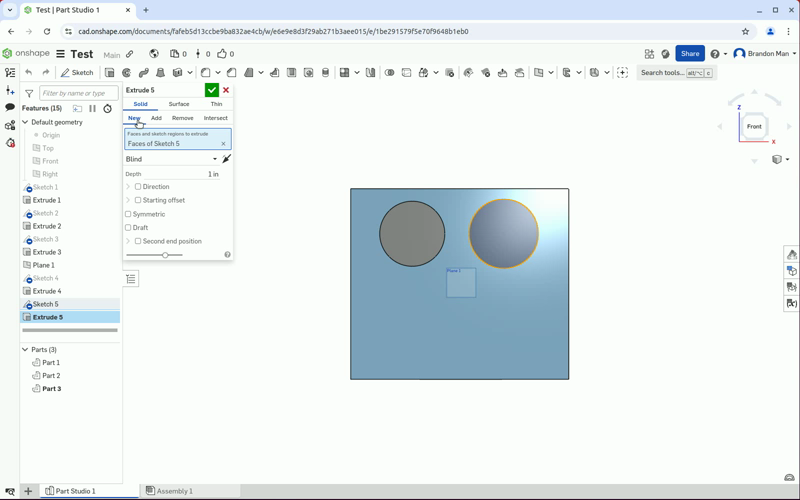
key(tab, 4)
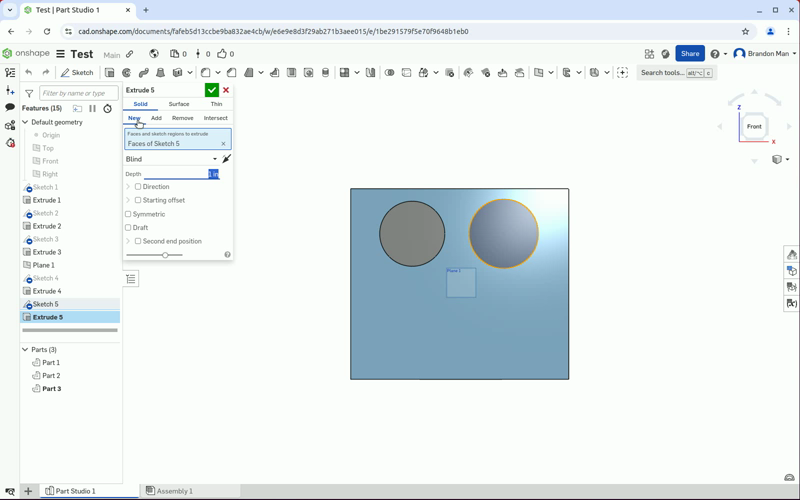
text(3.37)
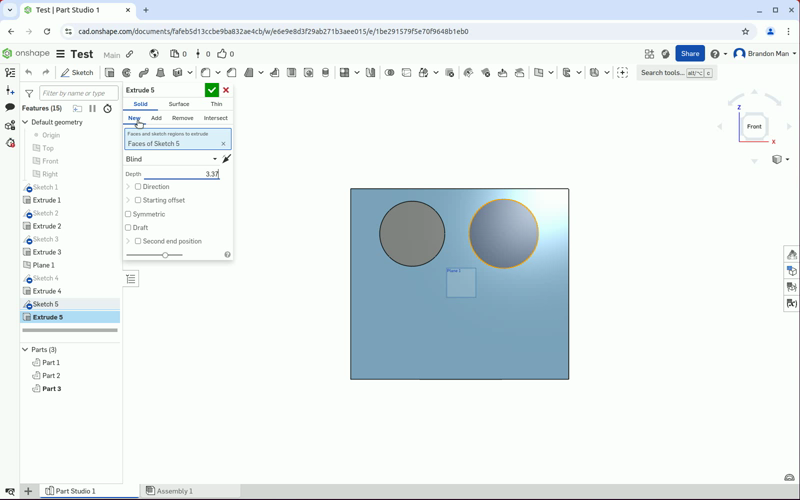
key(enter)
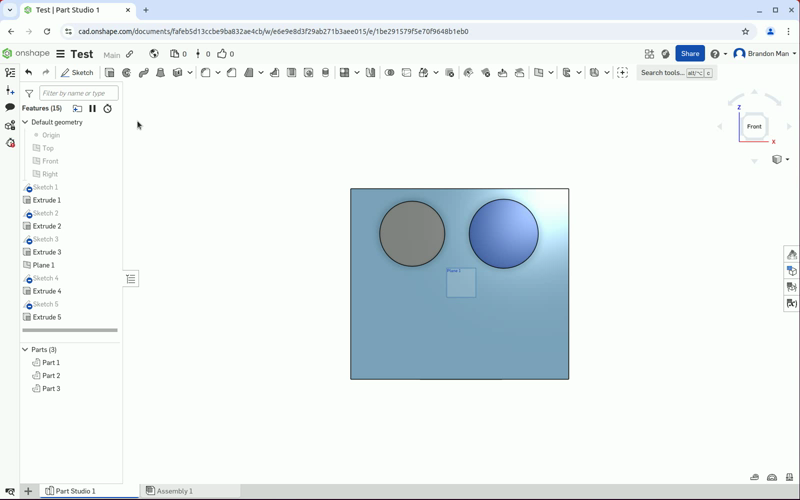
key(shift+h)
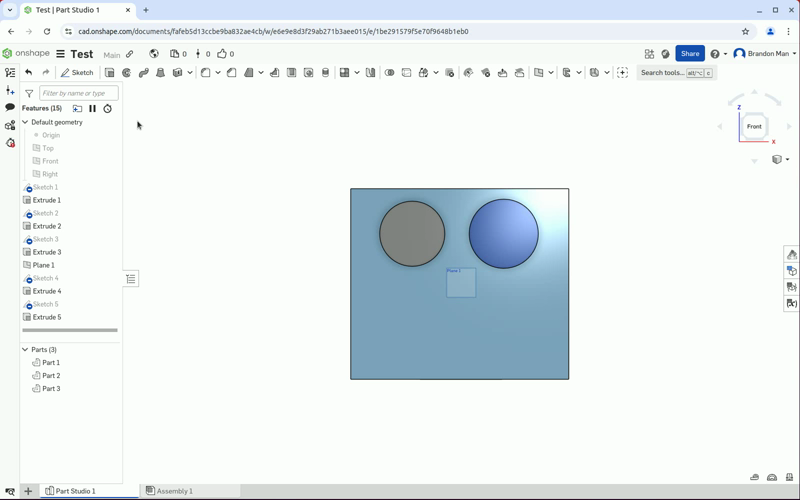
key(shift+h)
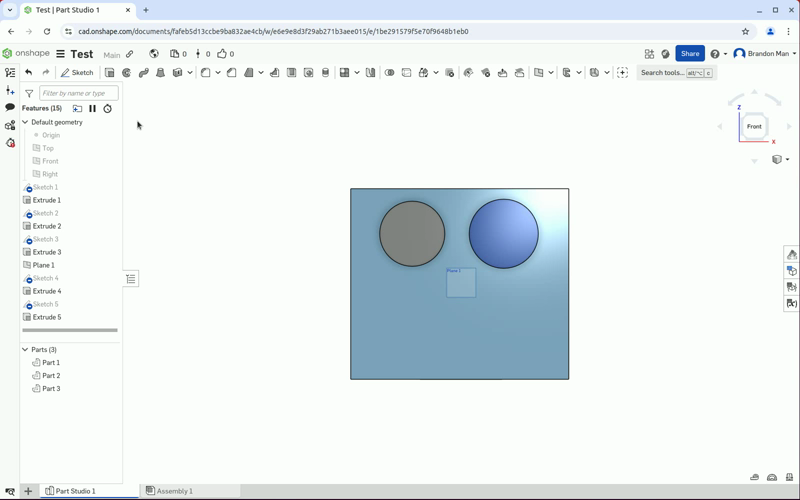
mouse_move(73, 189)
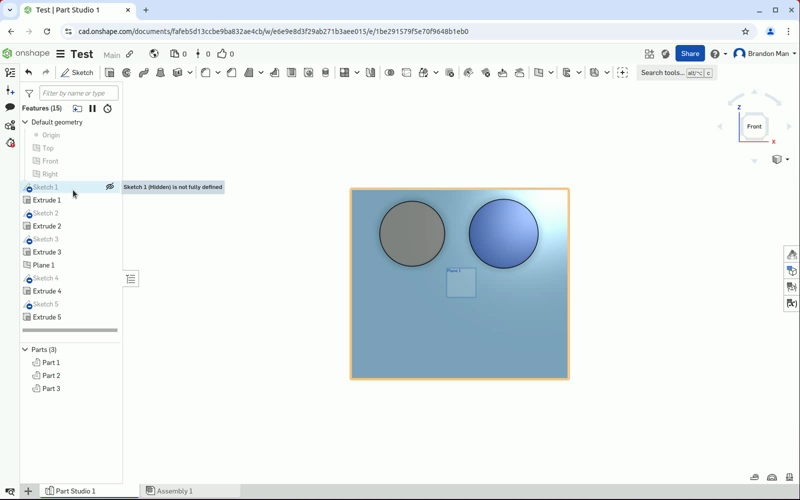
click(73, 189)
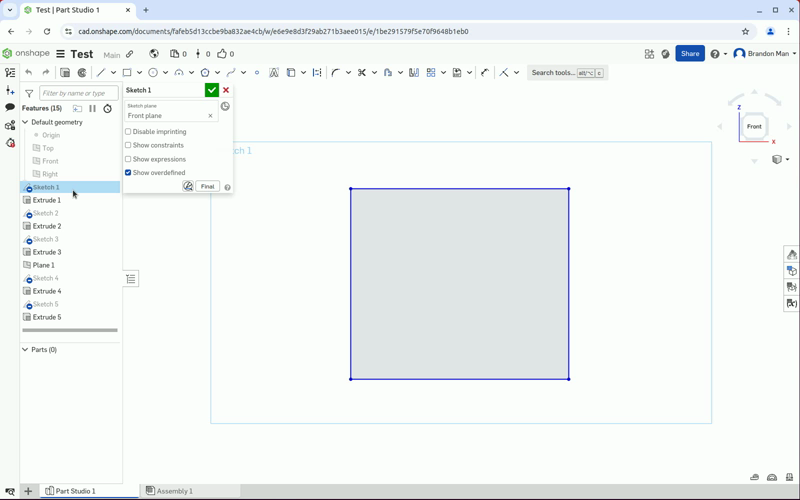
mouse_move(229, 92)
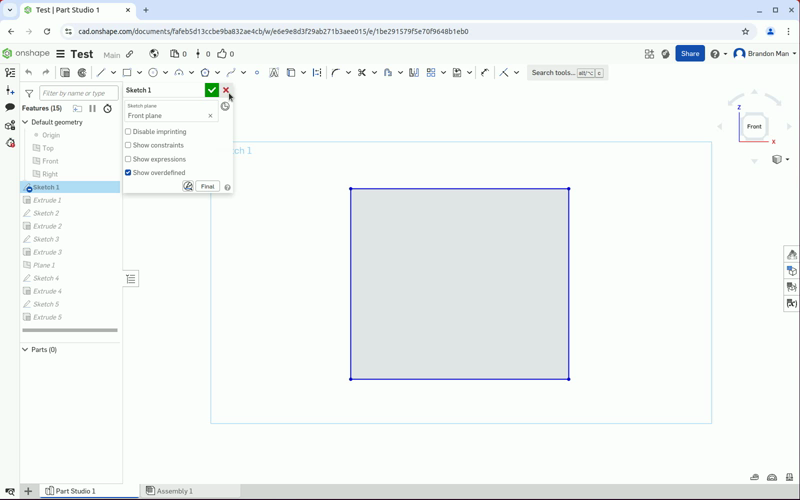
click(229, 92)
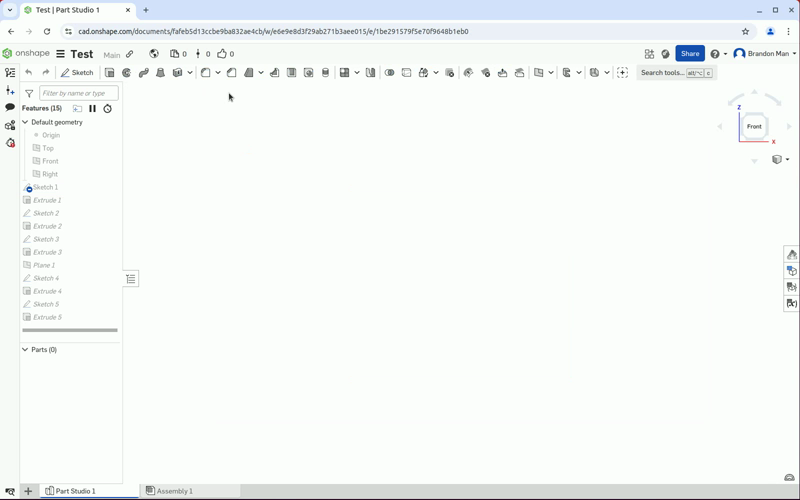
key(shift+s)
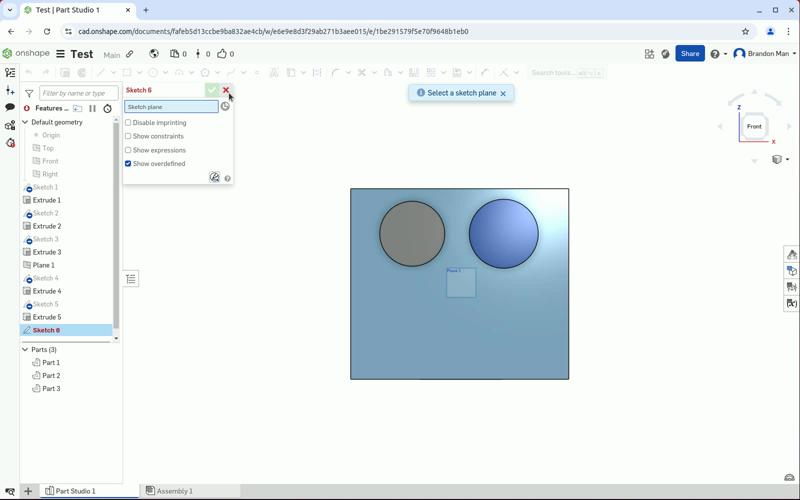
mouse_move(69, 267)
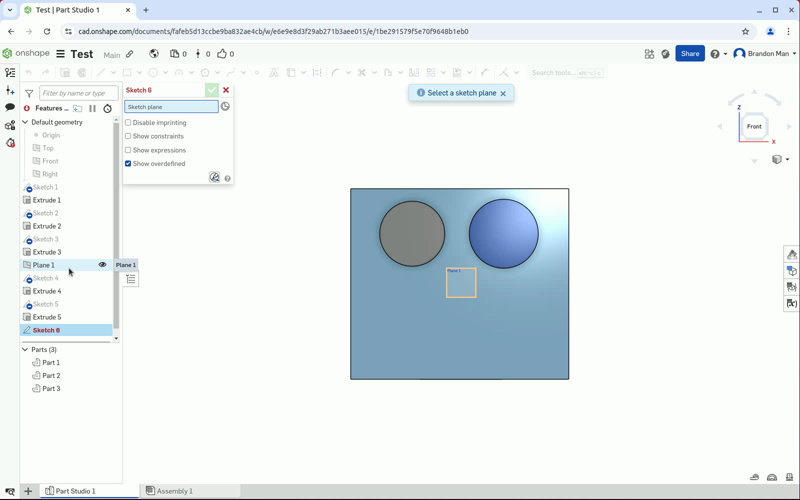
click(69, 267)
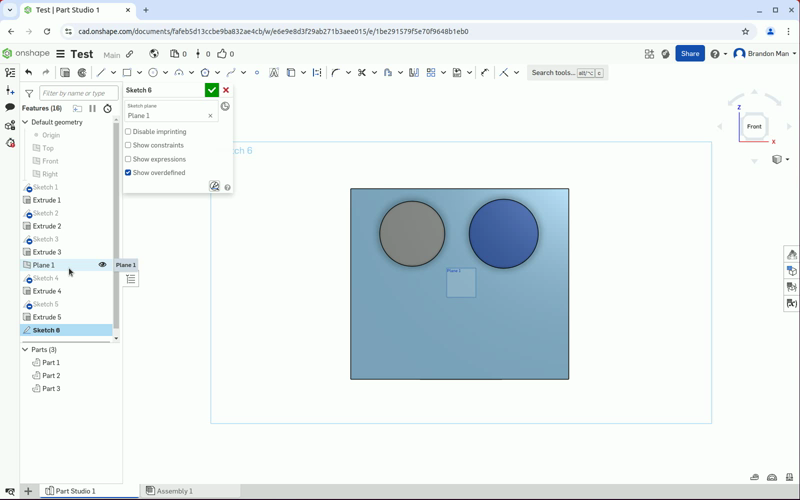
mouse_move(73, 352)
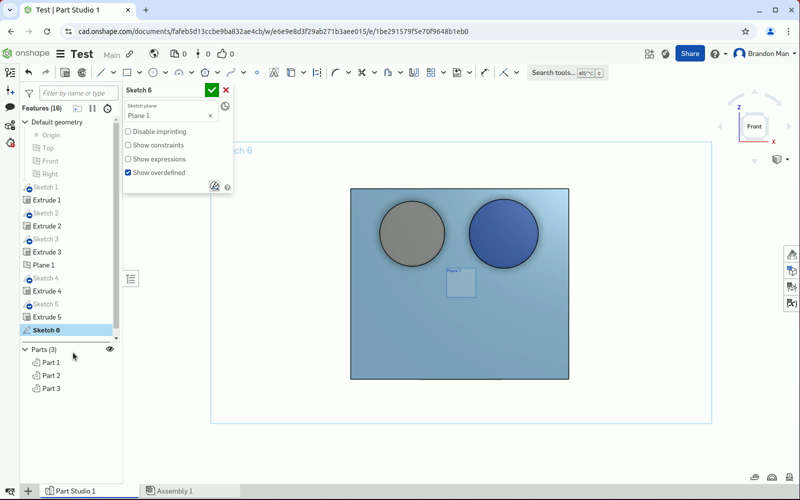
key(y)
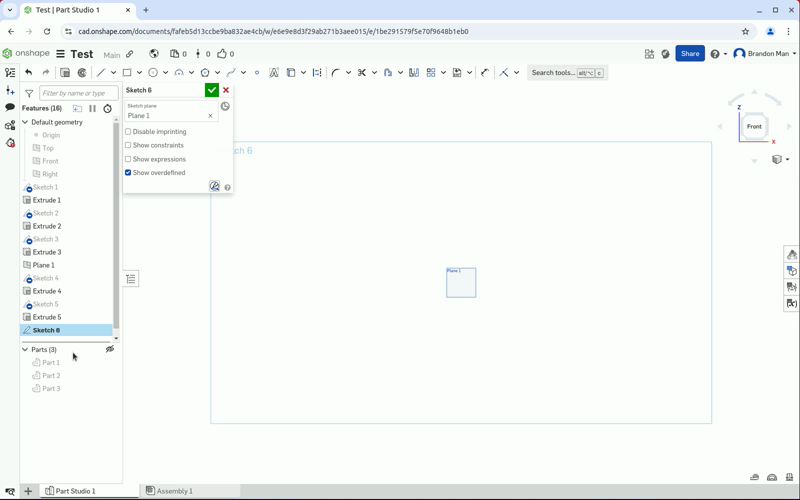
key(a)
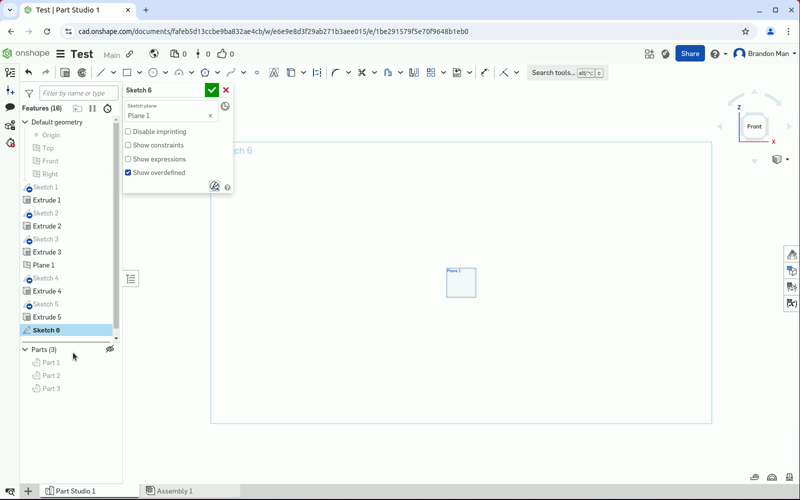
key_down(shift)
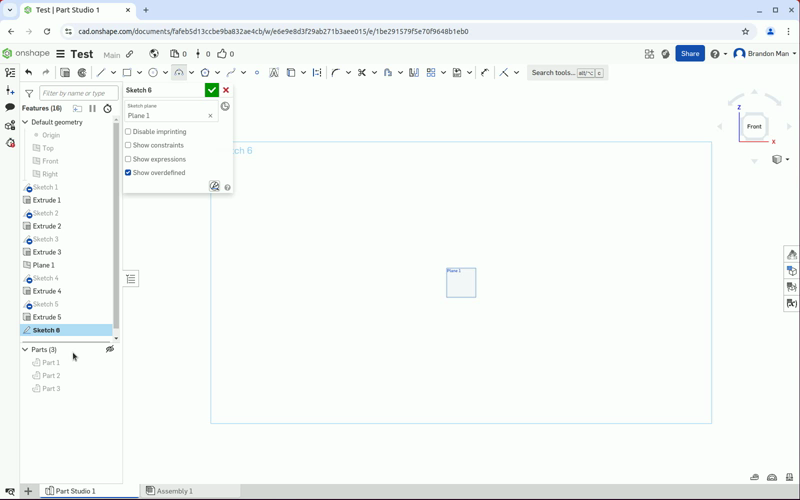
mouse_move(399, 337)
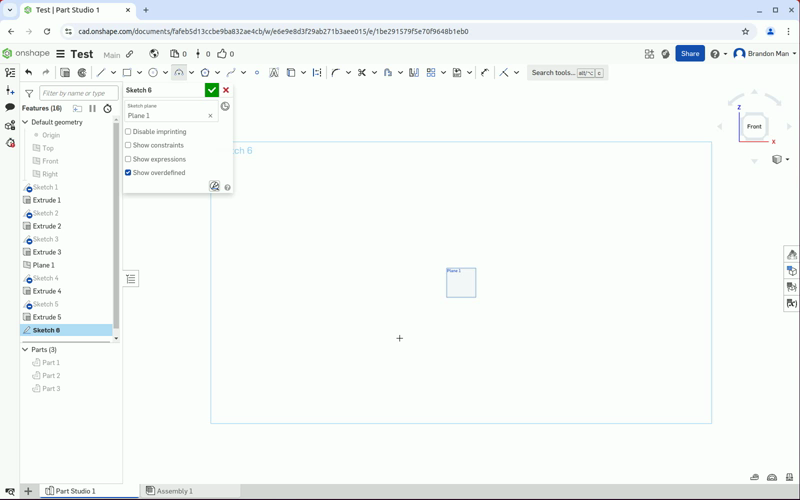
click(399, 337)
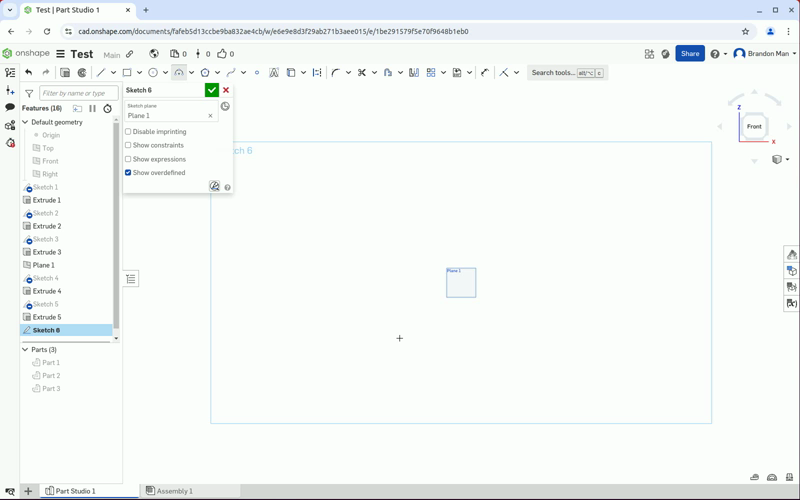
key_up(shift)
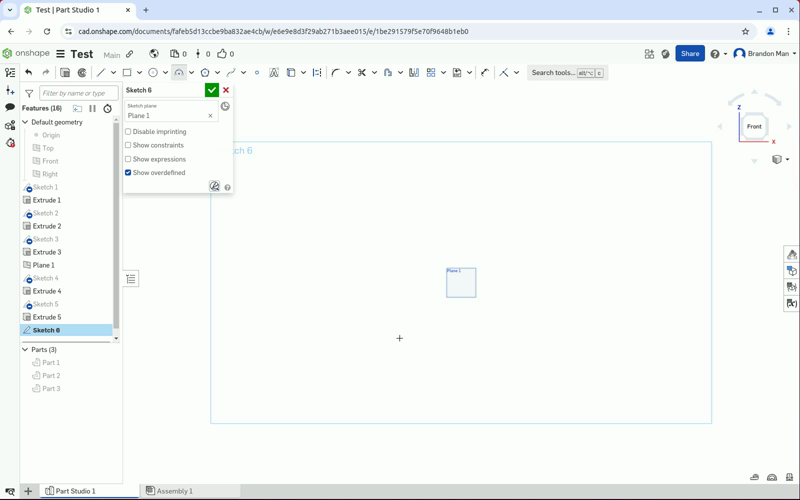
key_down(shift)
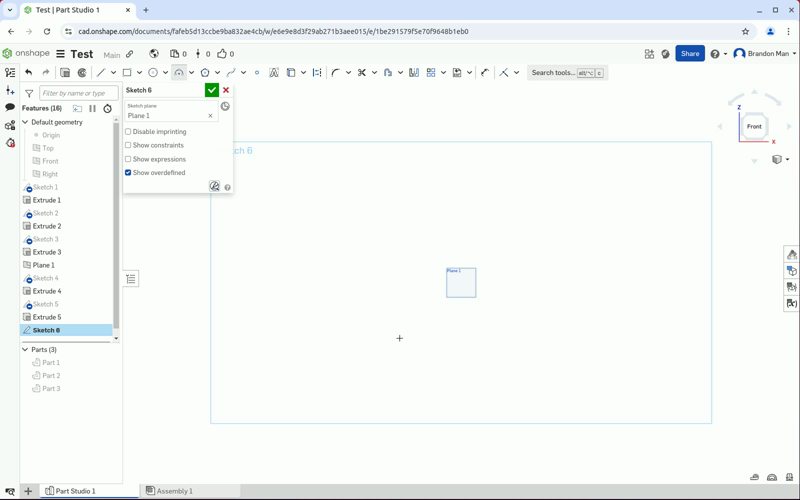
mouse_move(531, 336)
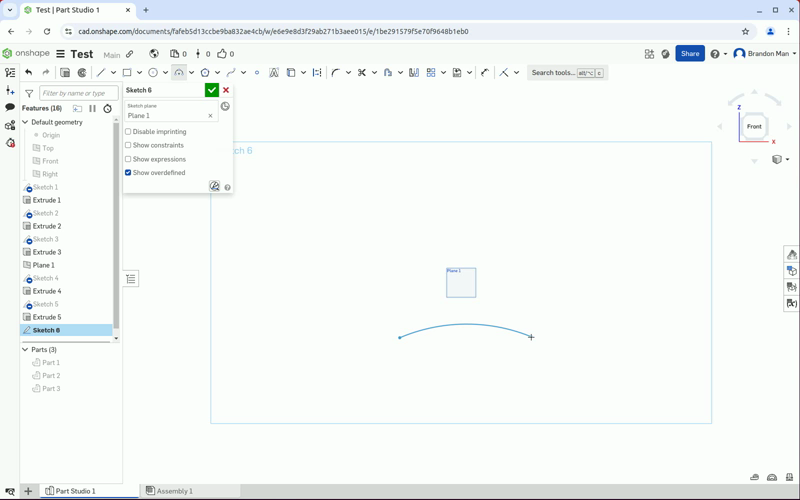
click(531, 336)
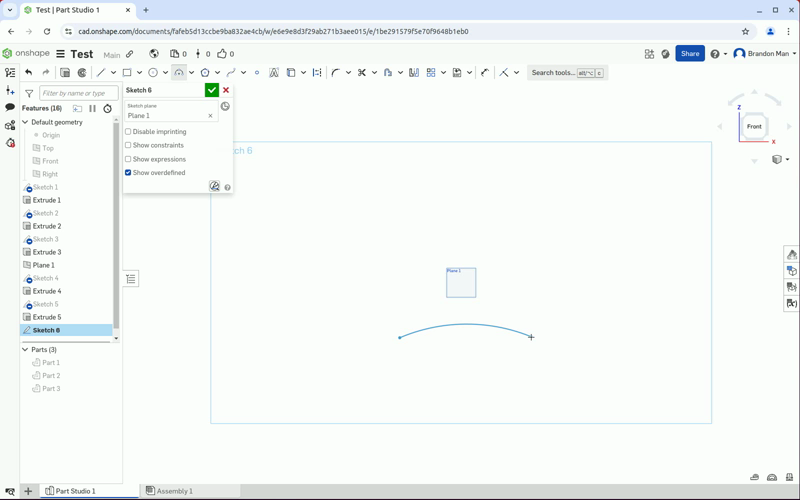
mouse_move(465, 375)
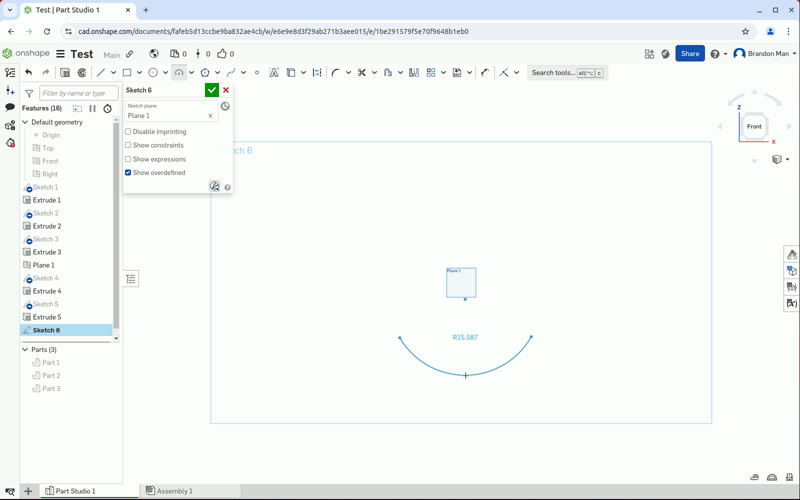
click(465, 375)
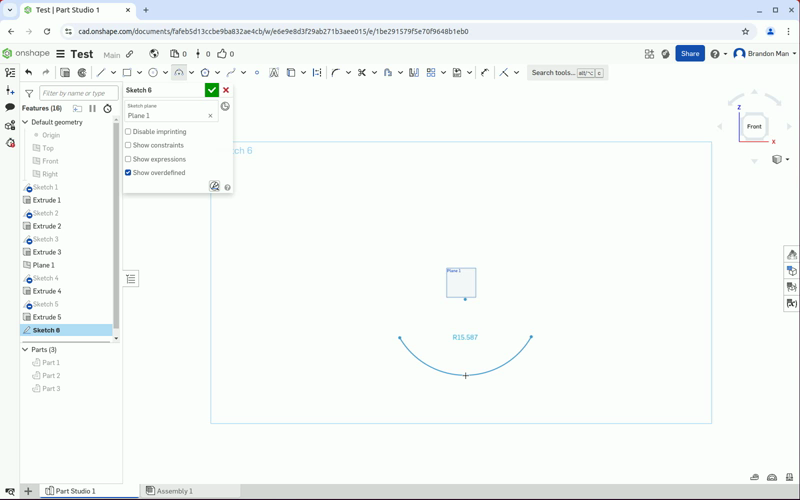
key_up(shift)
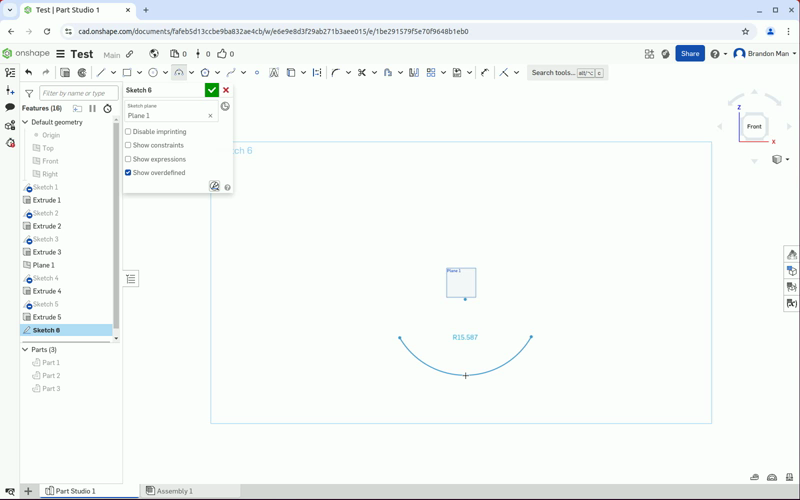
mouse_move(531, 336)
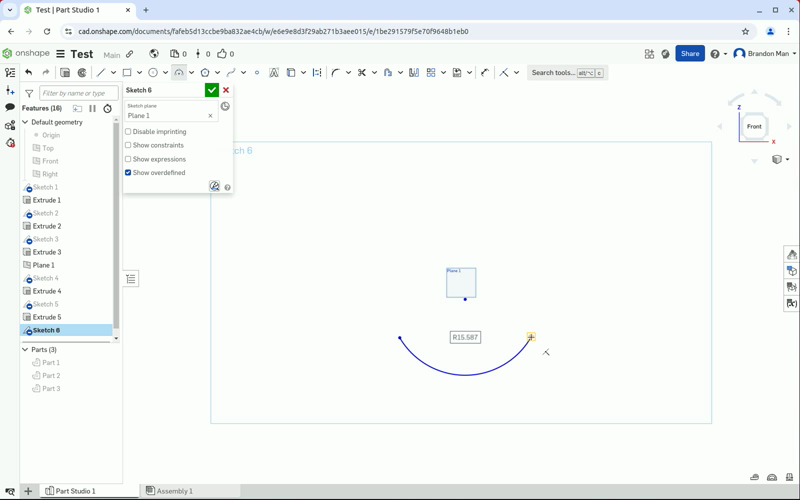
click(531, 336)
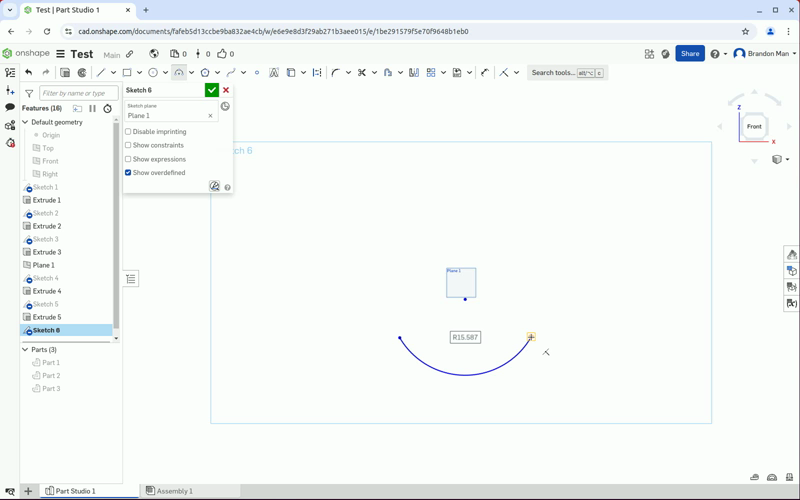
mouse_move(399, 337)
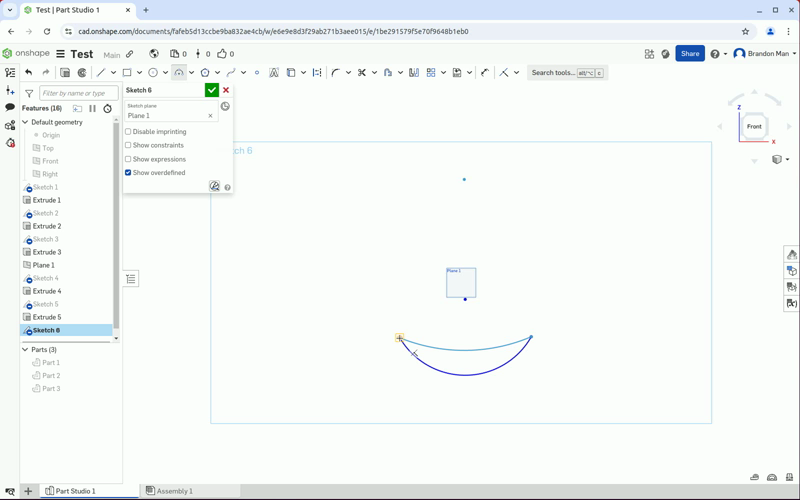
click(399, 337)
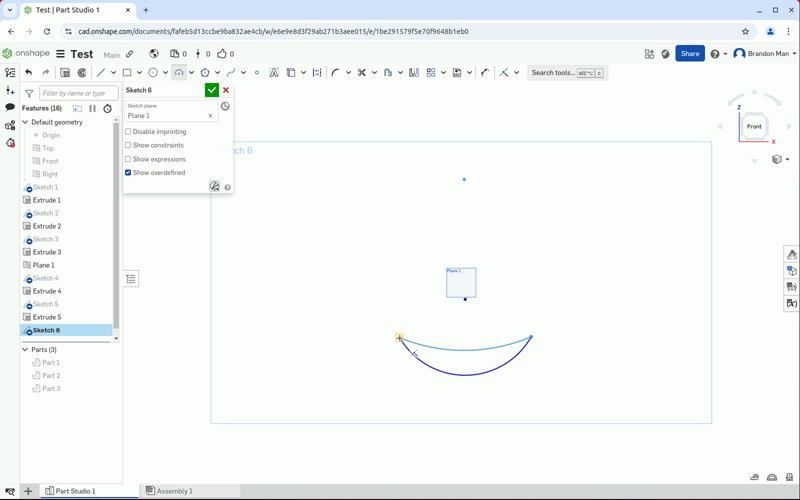
key_down(shift)
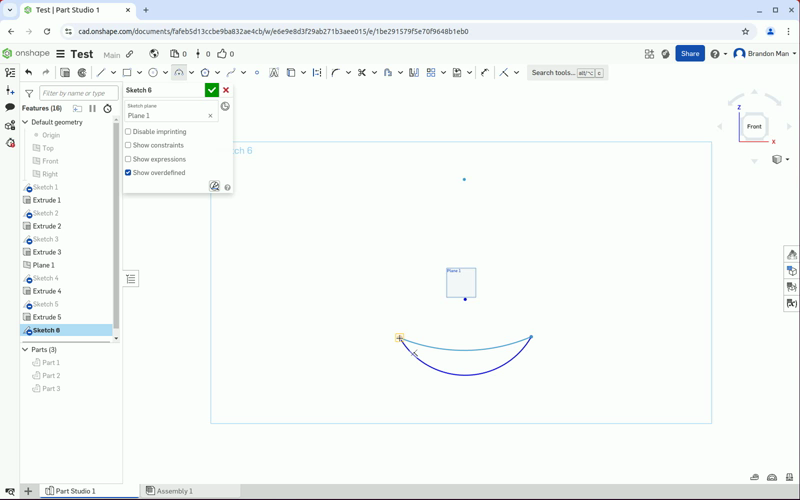
mouse_move(465, 357)
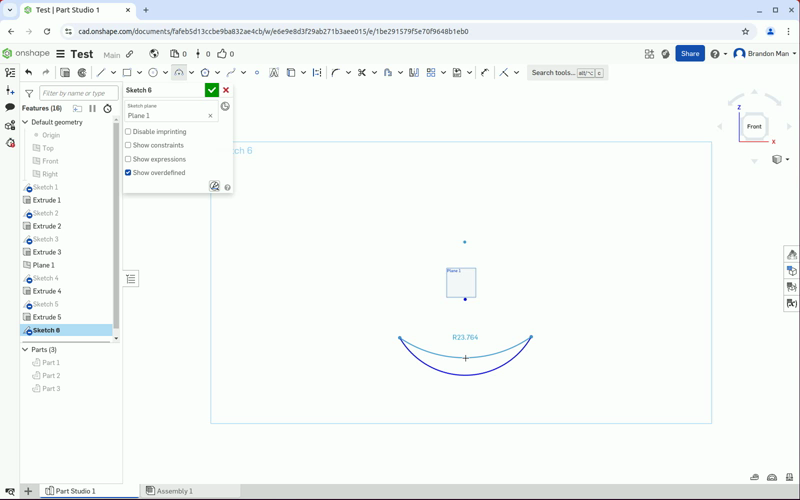
click(465, 357)
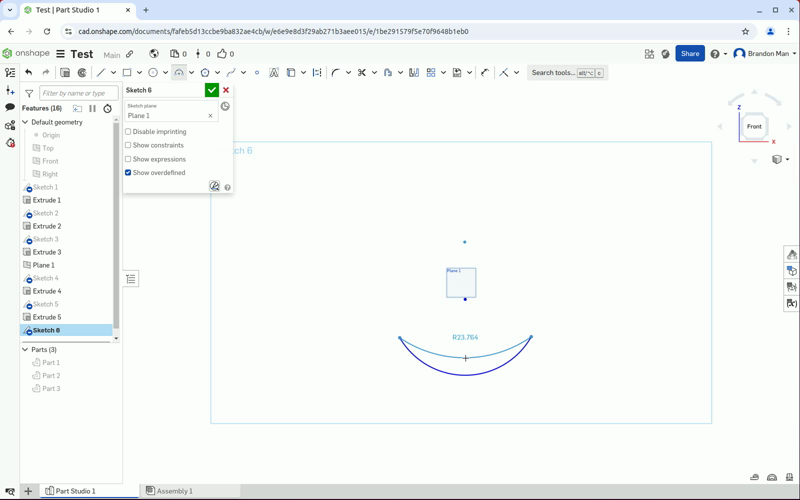
key_up(shift)
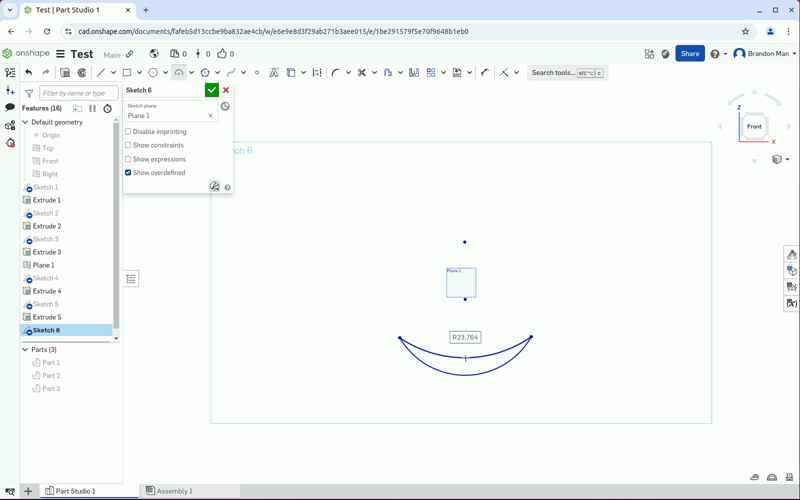
key(esc)
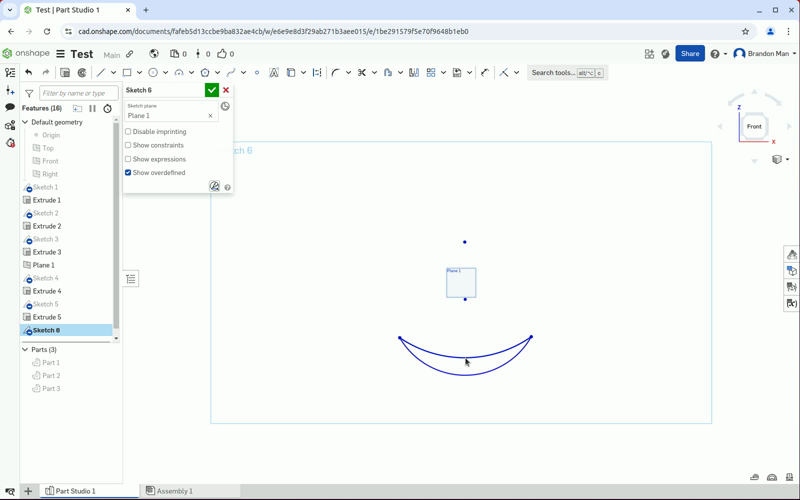
mouse_move(448, 365)
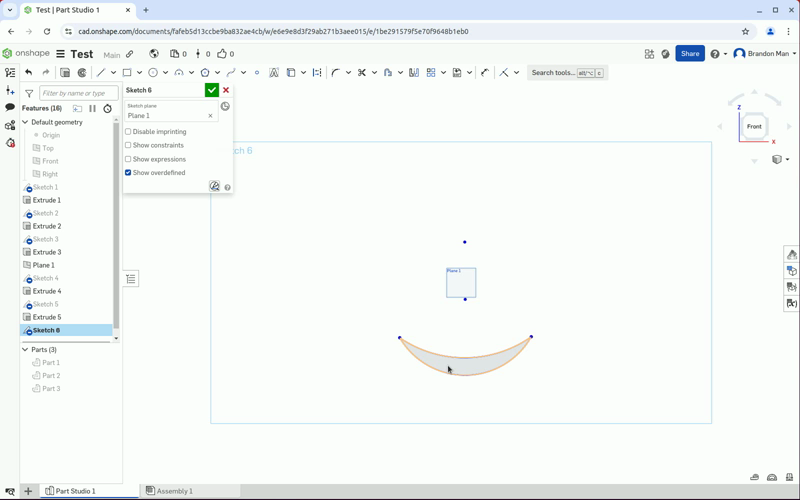
scroll(6)
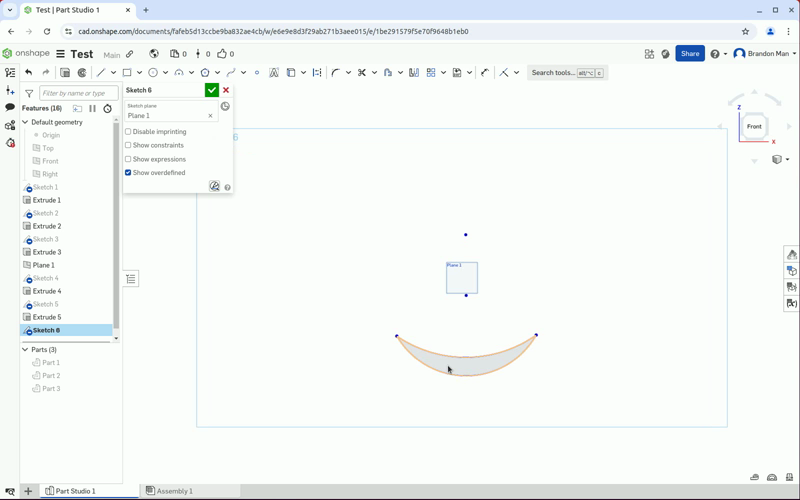
scroll(6)
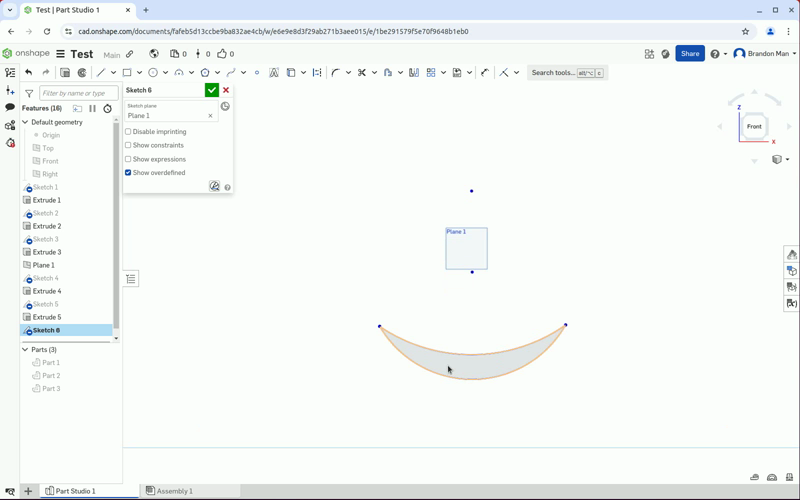
scroll(6)
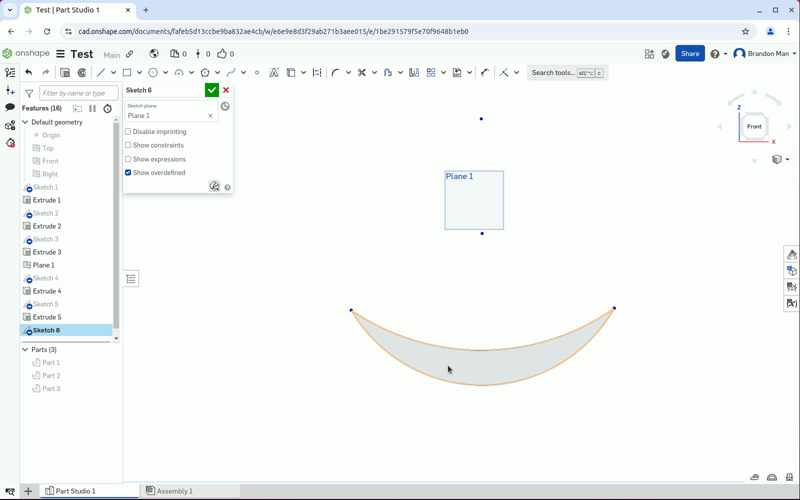
scroll(6)
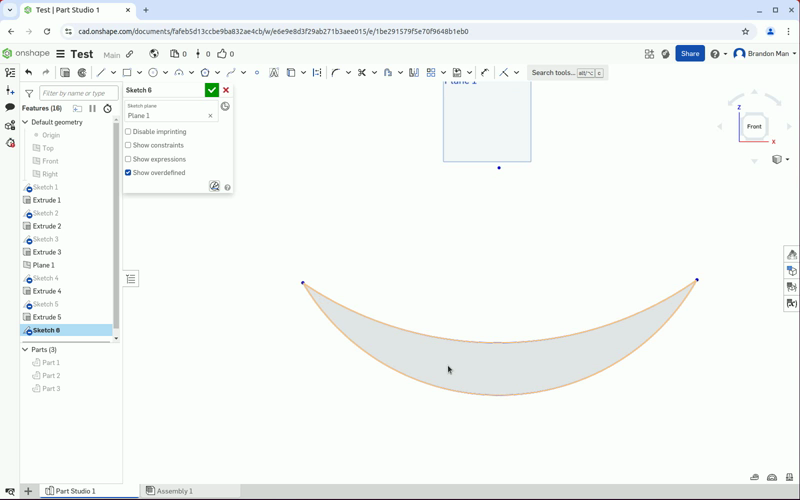
scroll(6)
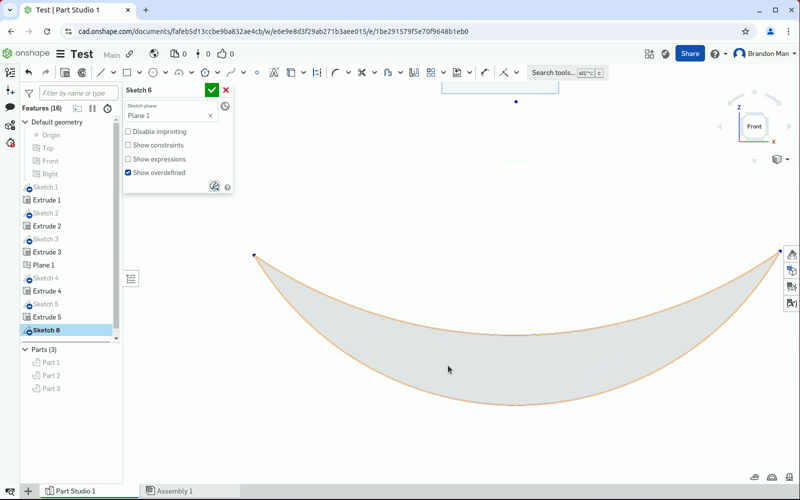
scroll(6)
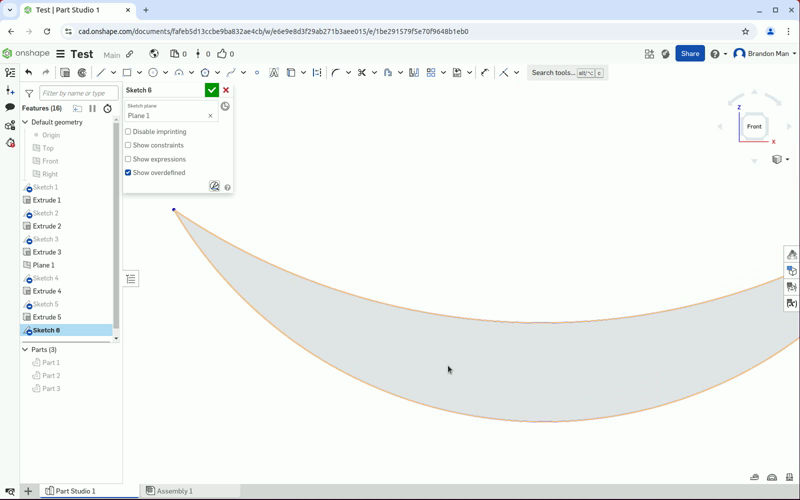
scroll(6)
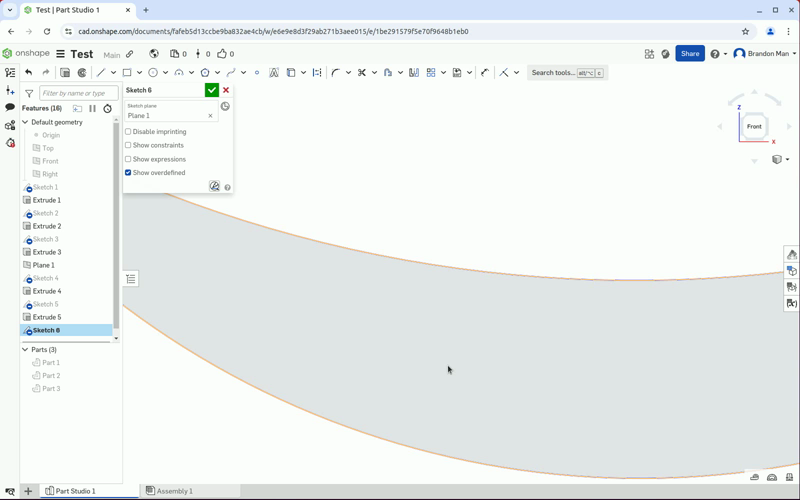
click(448, 365)
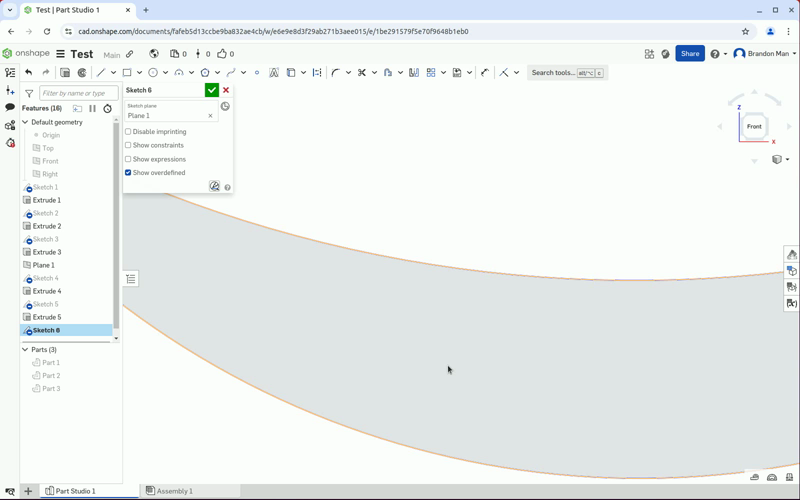
scroll(-6)
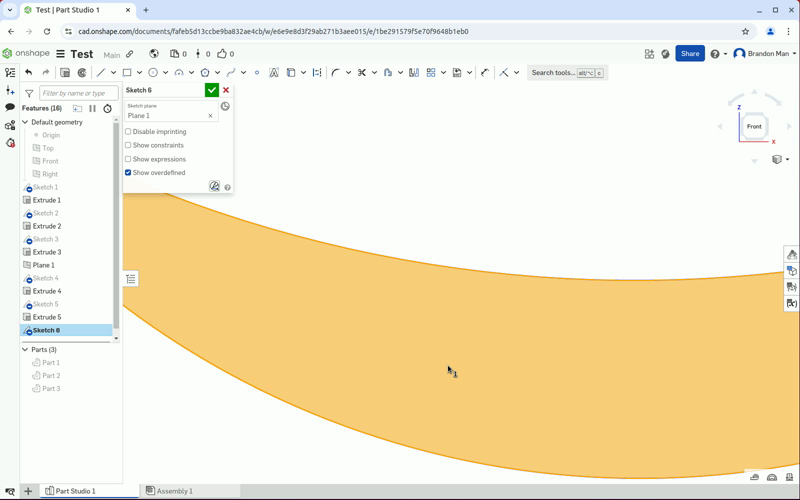
scroll(-6)
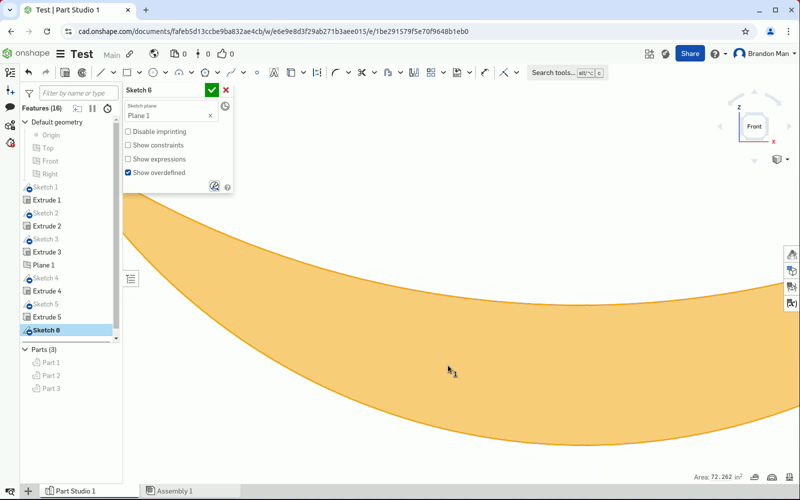
scroll(-6)
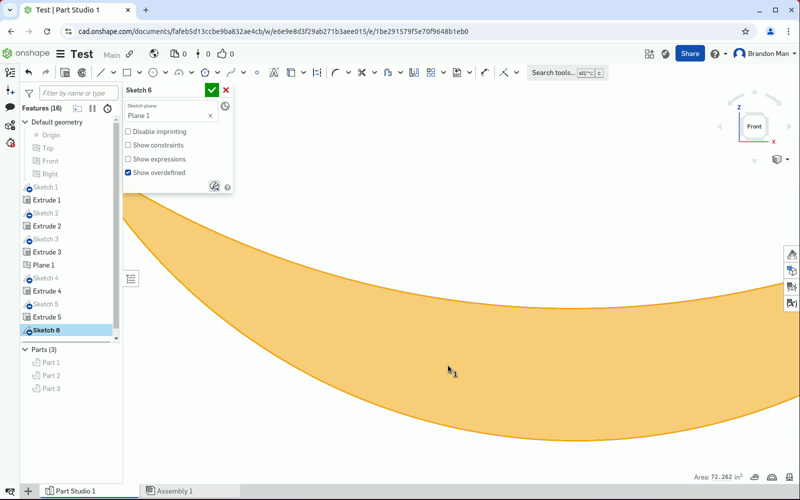
scroll(-6)
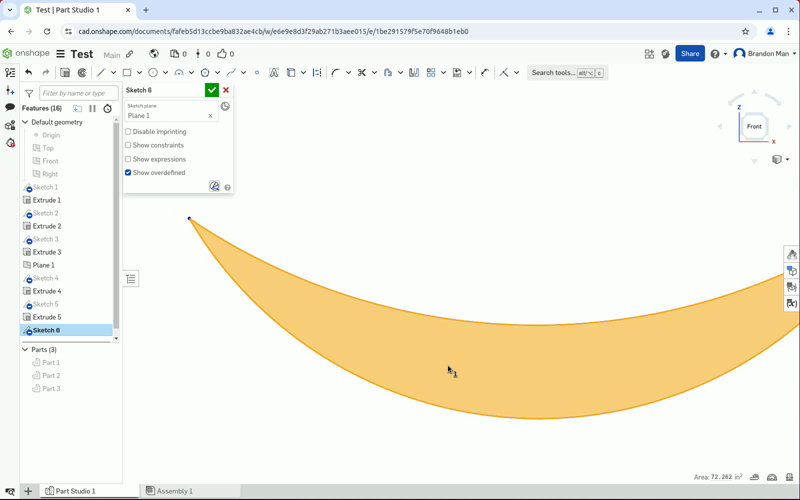
scroll(-6)
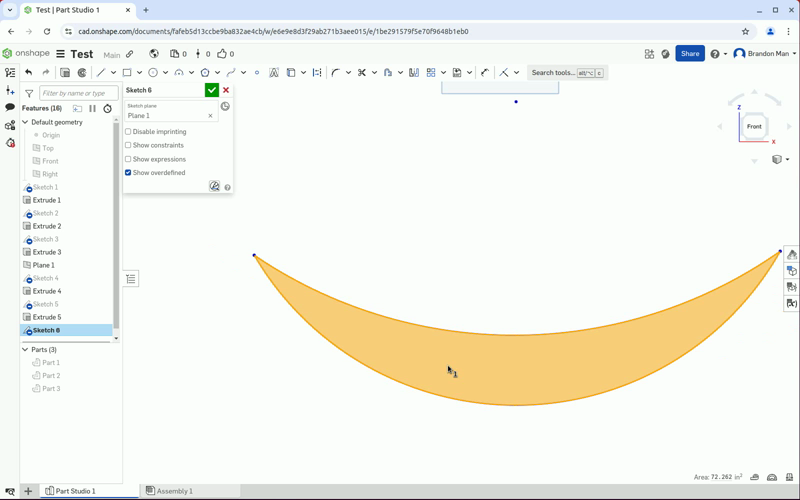
scroll(-6)
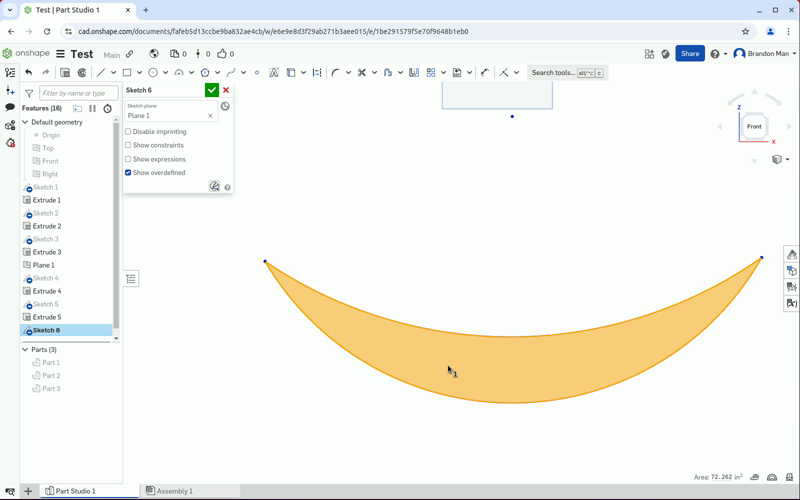
scroll(-6)
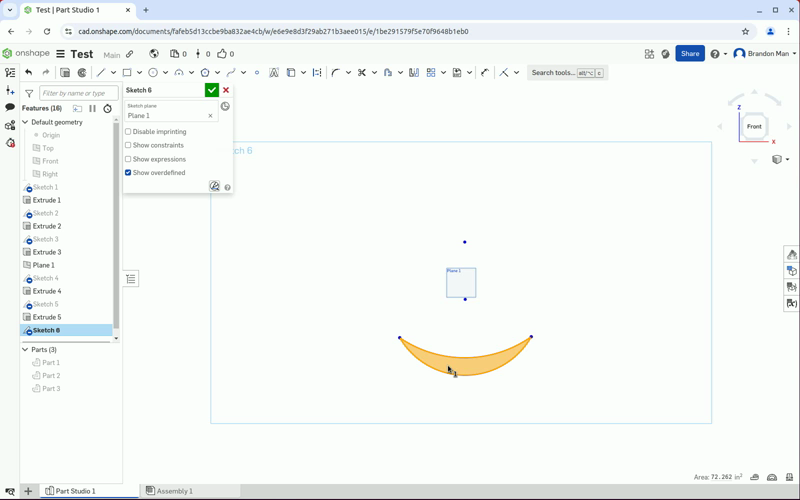
mouse_move(73, 352)
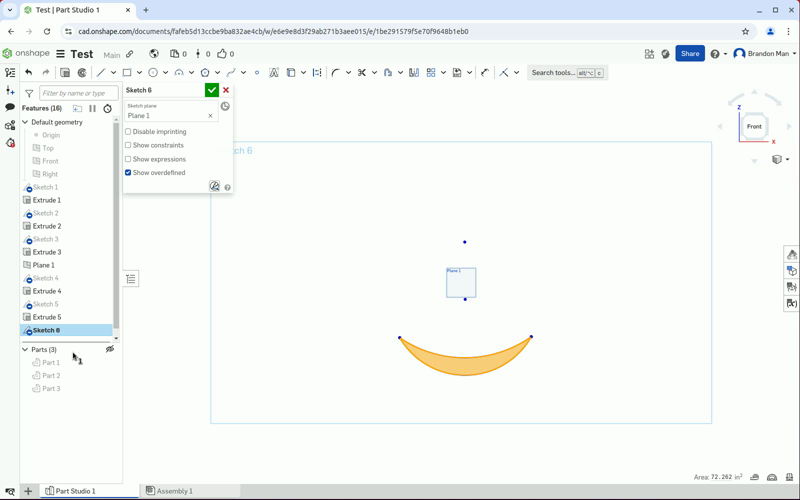
key(shift+y)
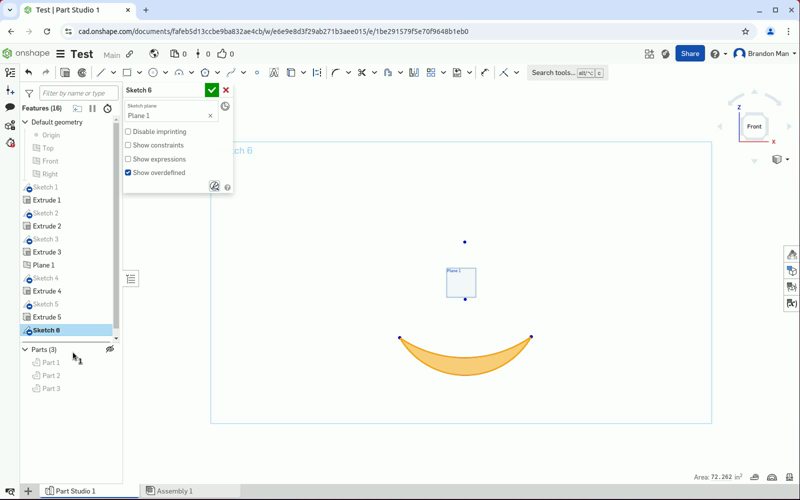
key(shift+e)
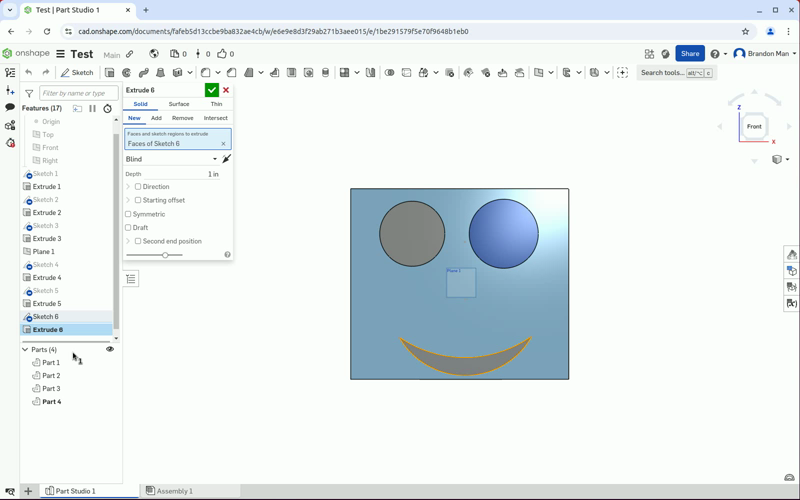
mouse_move(143, 106)
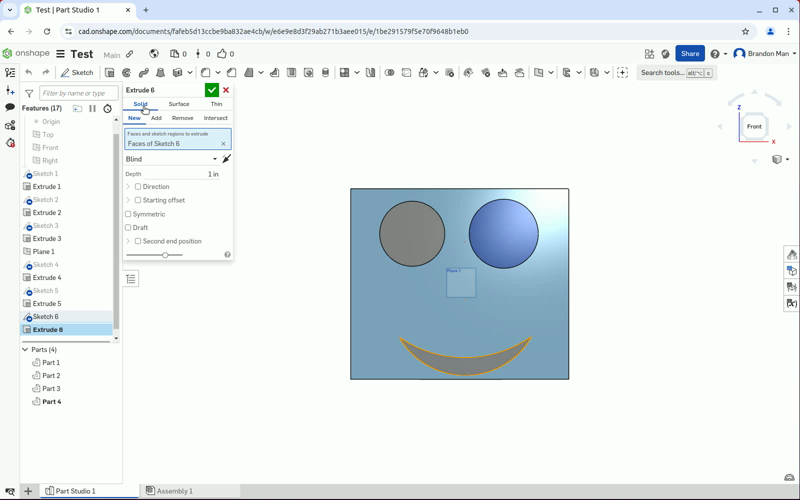
click(143, 106)
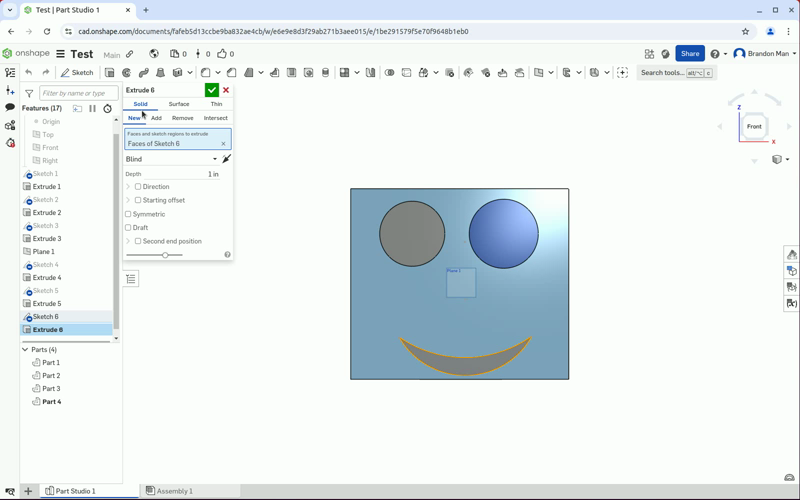
mouse_move(137, 120)
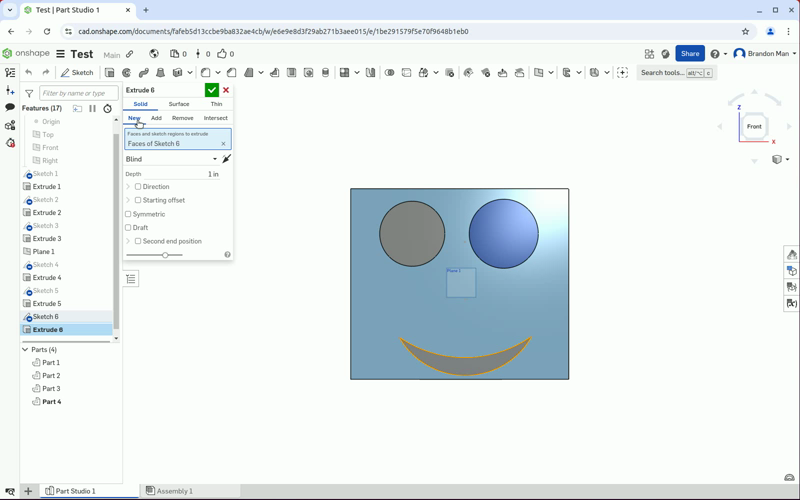
click(137, 120)
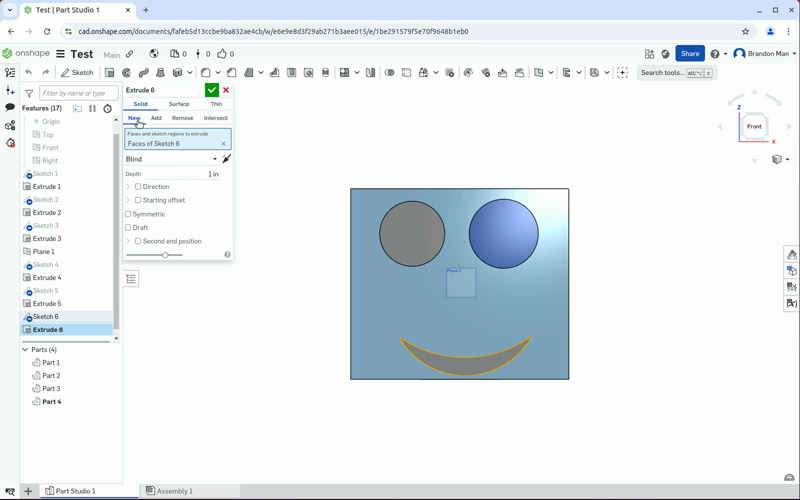
key(tab, 4)
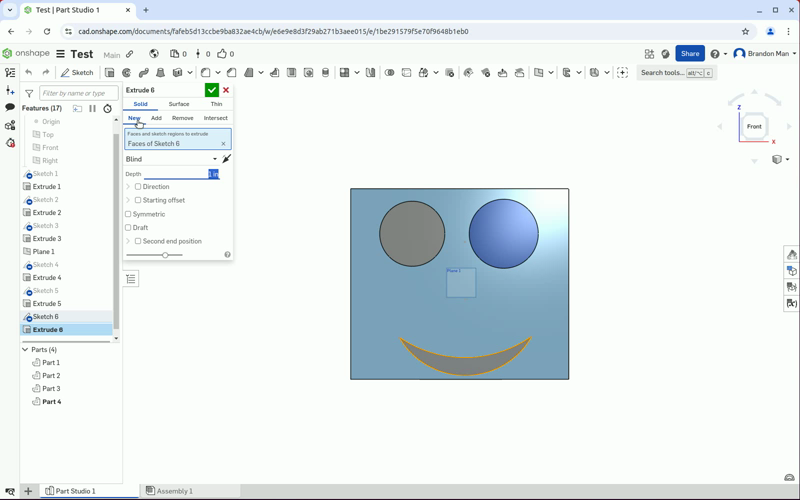
text(3.37)
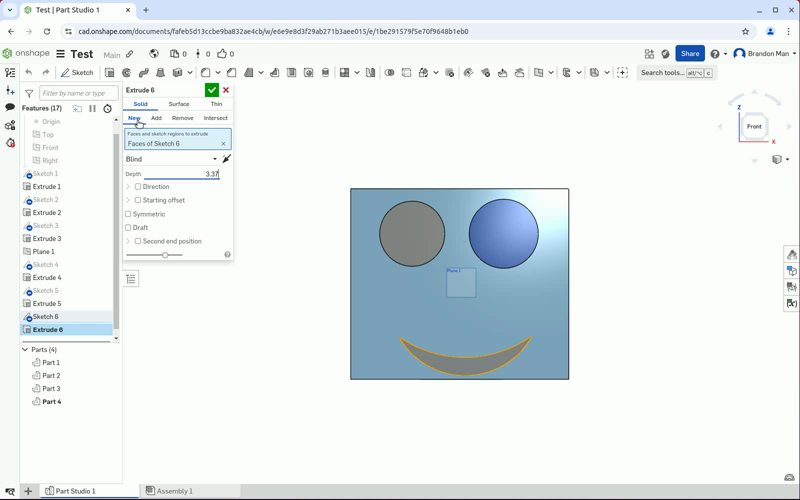
key(enter)
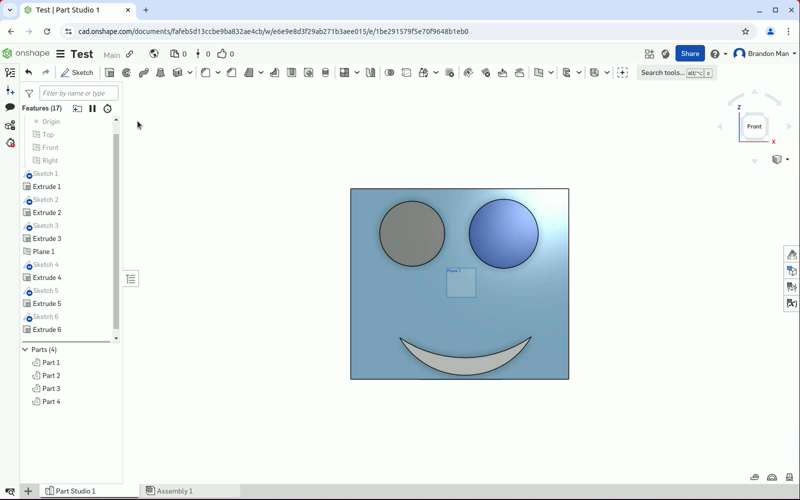
key(shift+h)
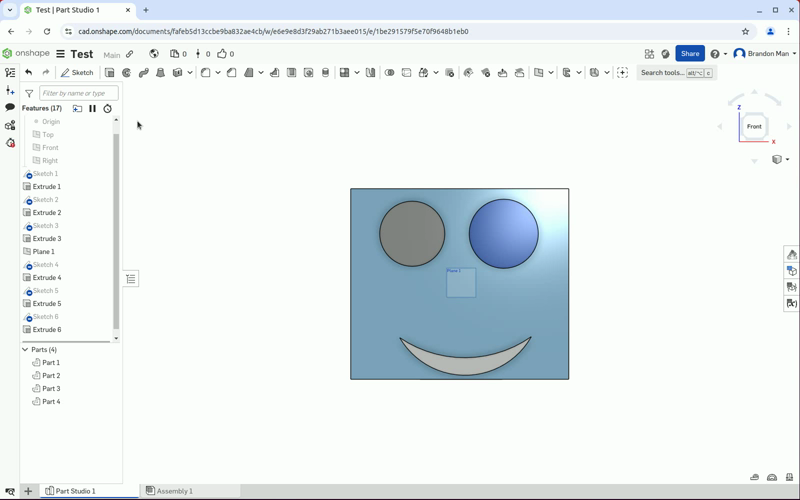
key(shift+h)
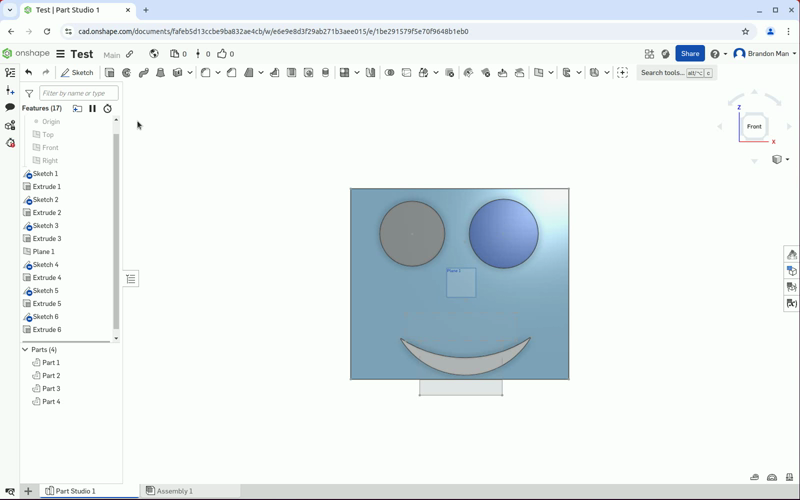
key(shift+7)
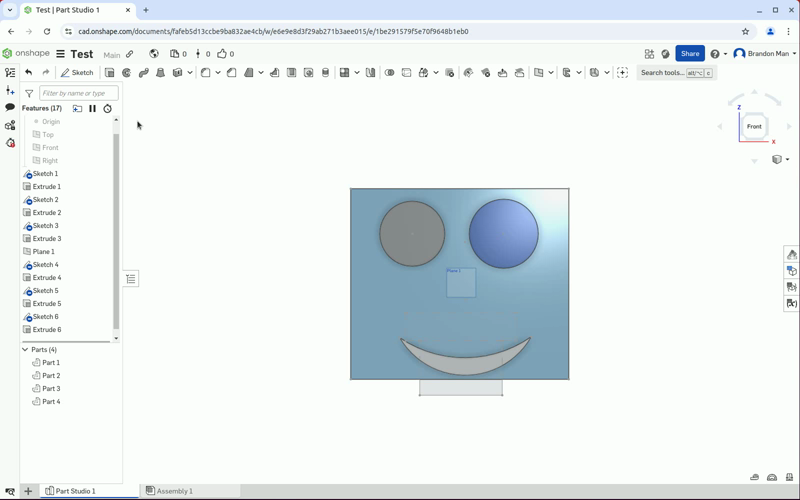
key(left, 2)
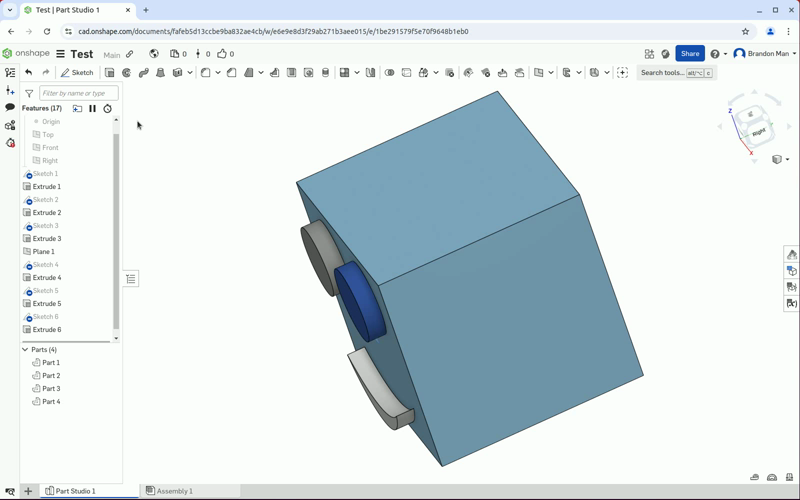
key(down, 2)
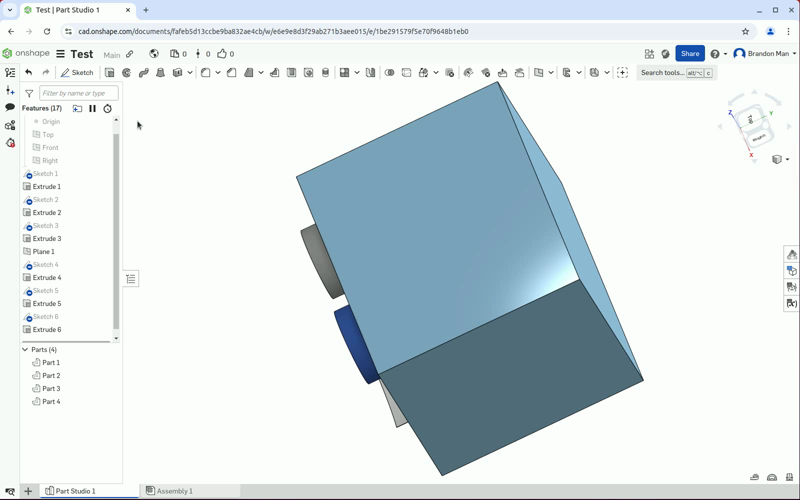
key(up, 2)
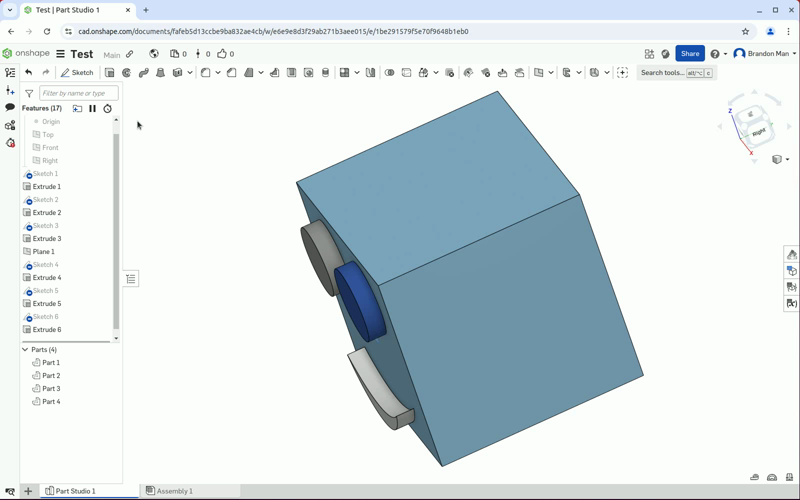
key(right, 2)
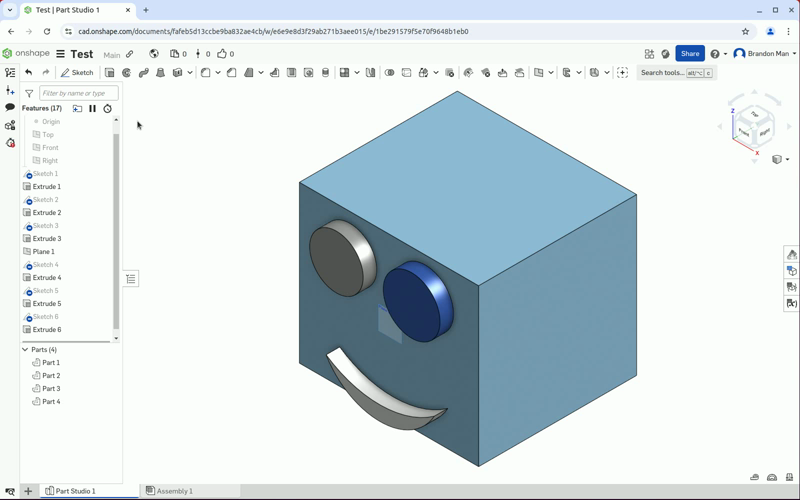
mouse_move(69, 176)
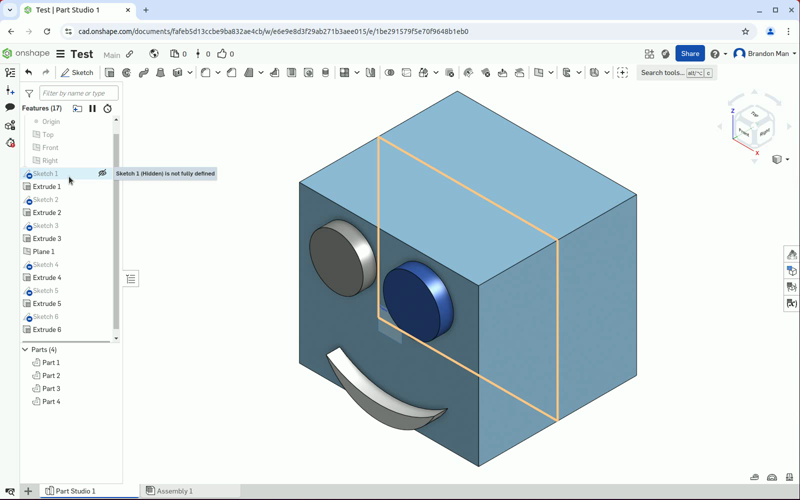
click(69, 176)